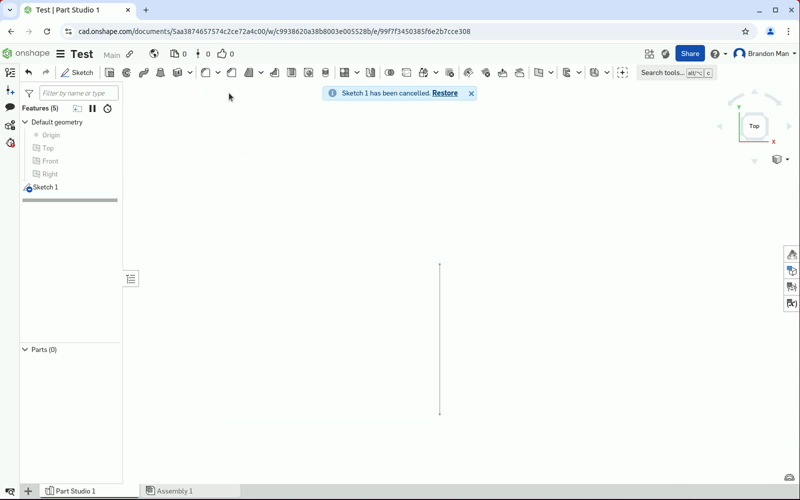
key(shift+h)
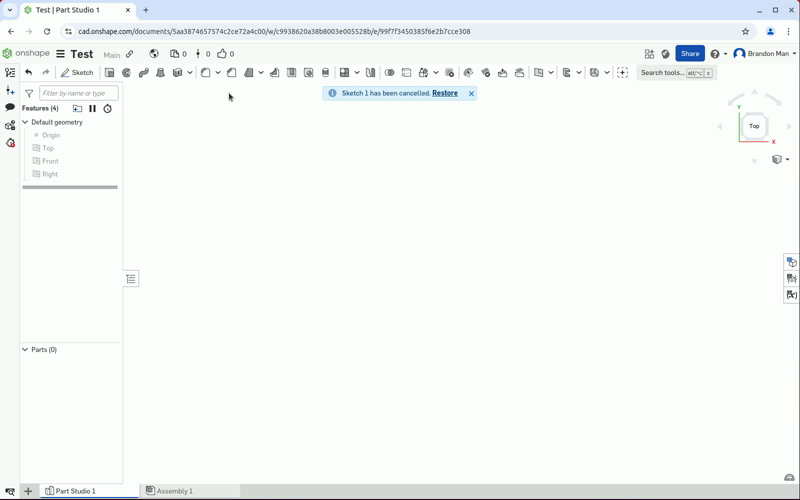
mouse_move(73, 352)
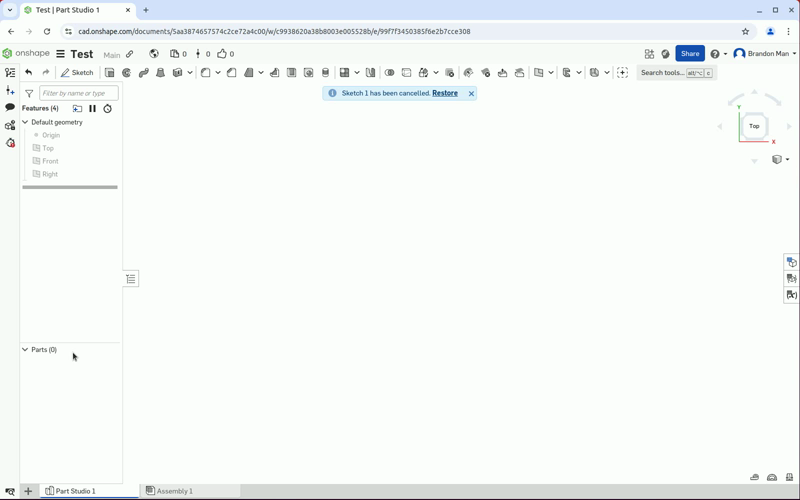
key(y)
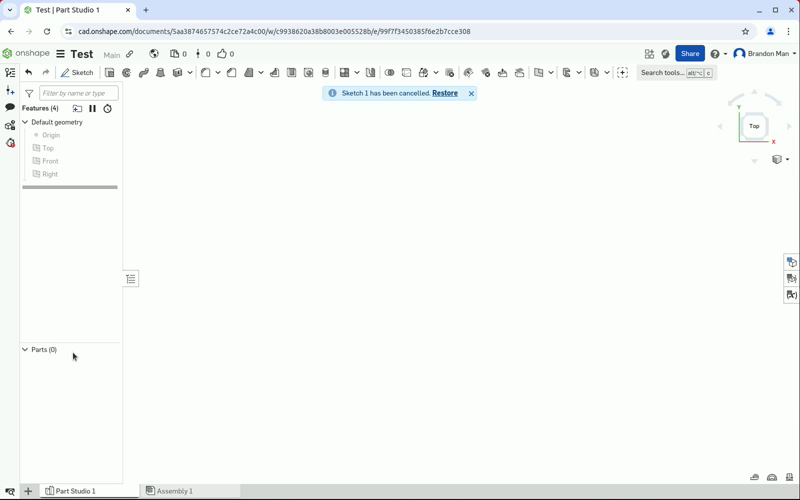
key(shift+p)
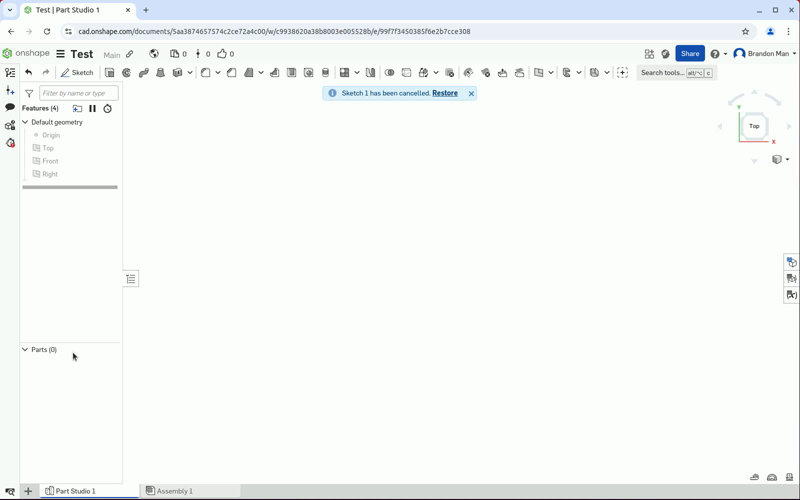
key(space)
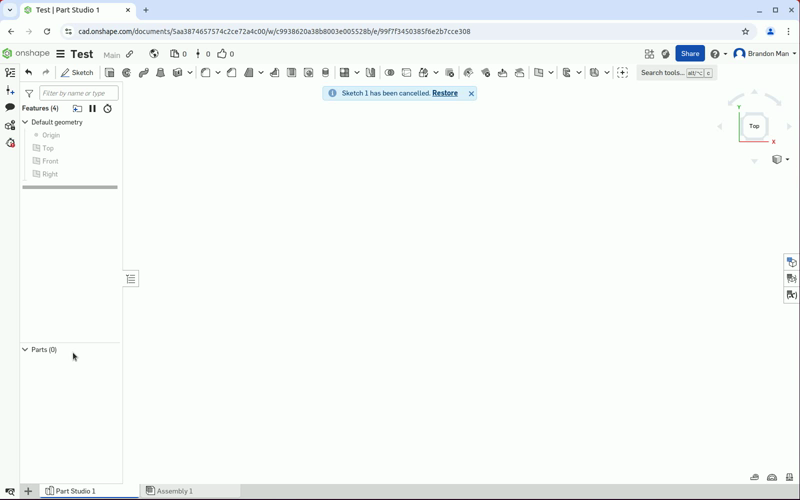
key_down(shift)
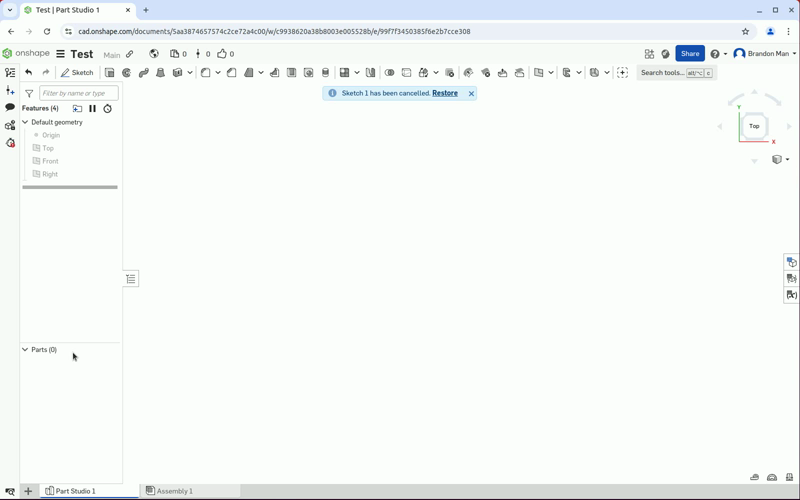
key(up)
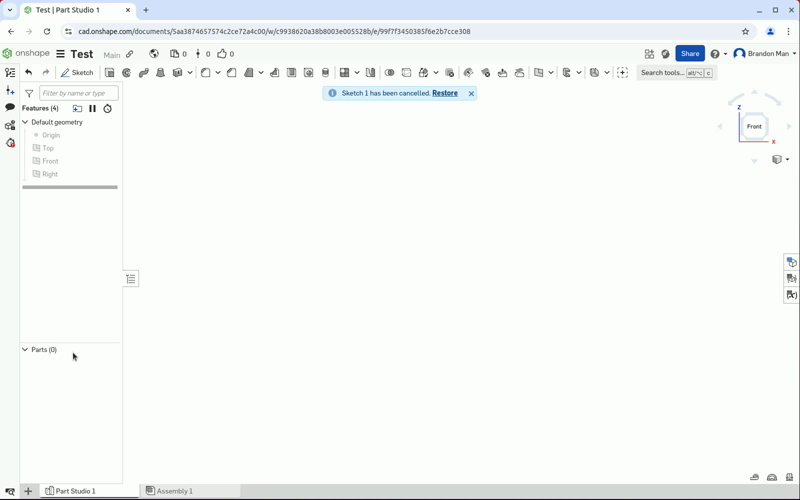
key_up(shift)
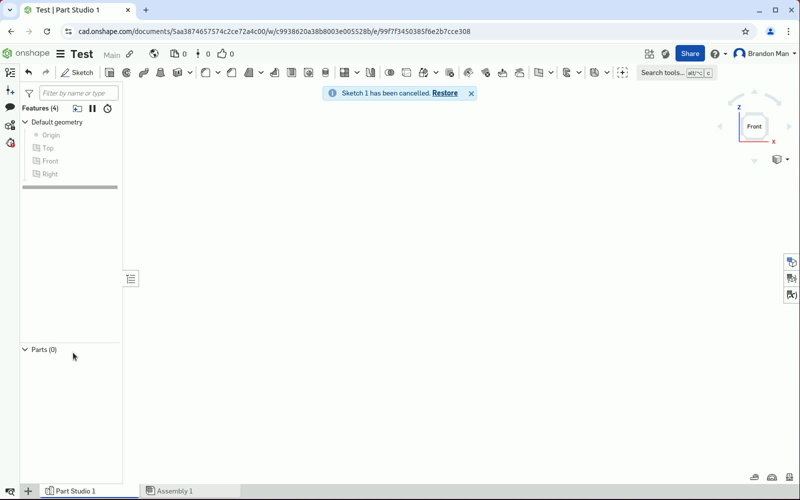
key(space)
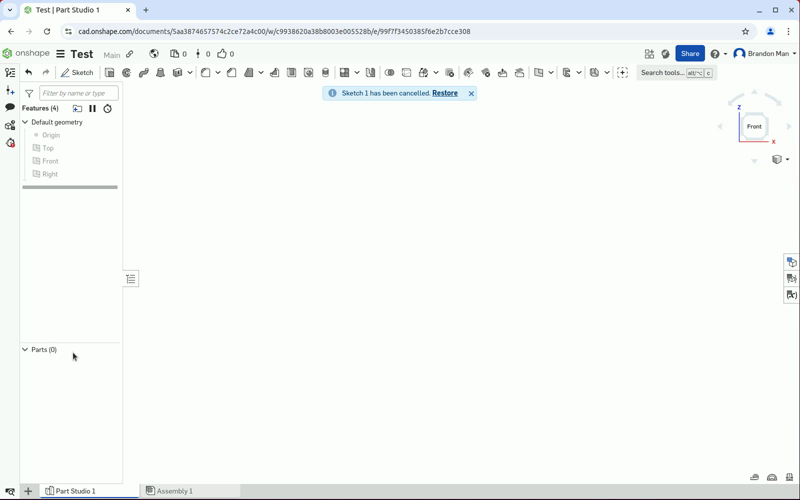
key_down(shift)
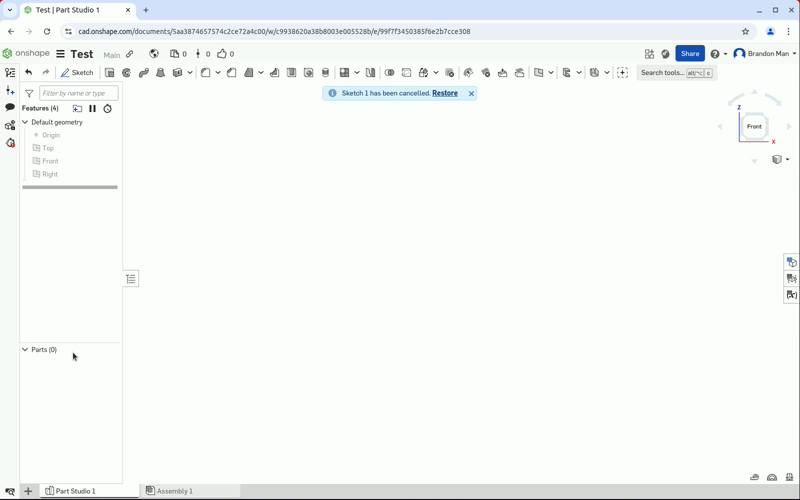
key(left)
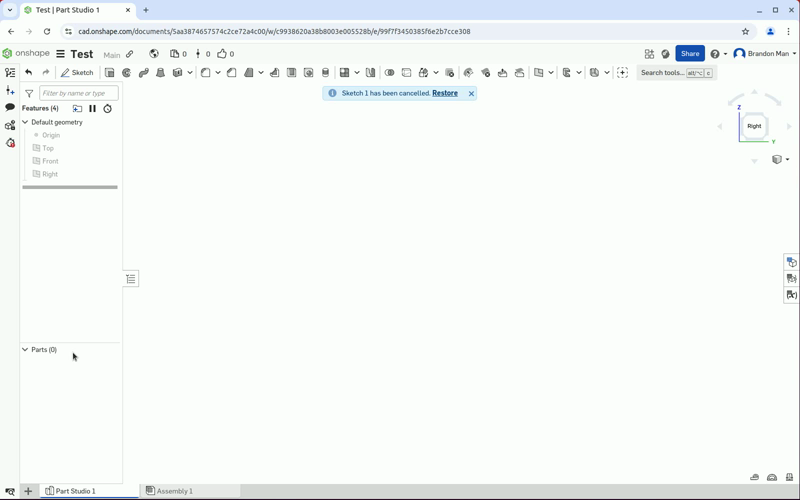
key_up(shift)
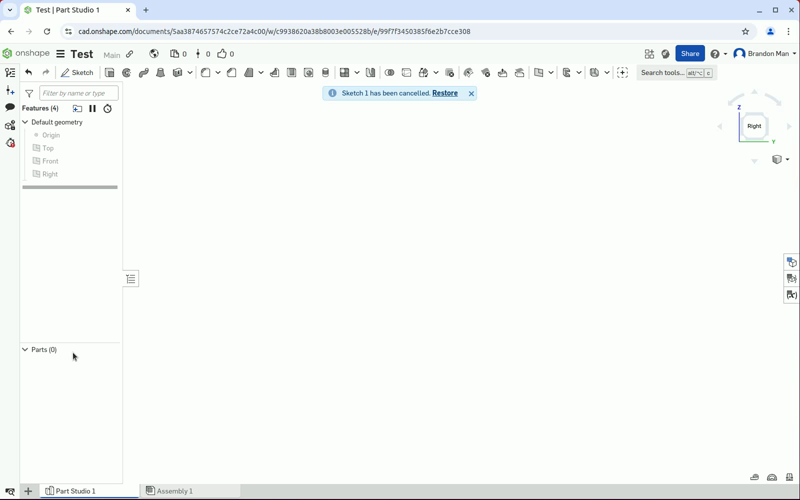
mouse_move(73, 352)
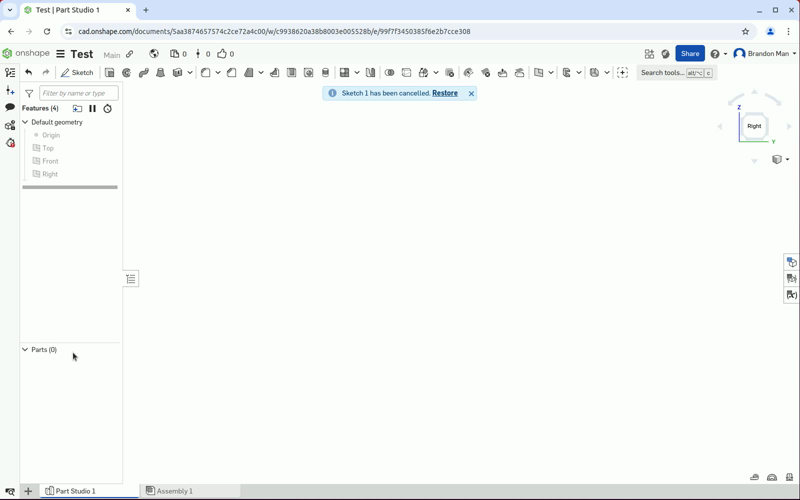
key(shift+y)
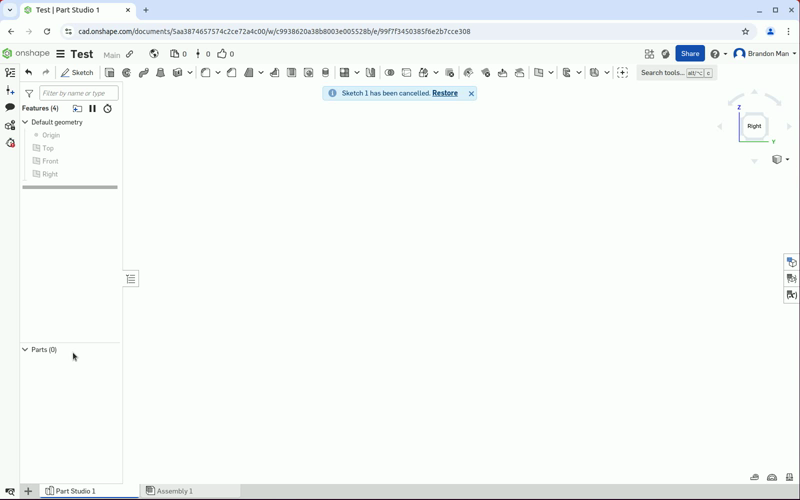
key(shift+s)
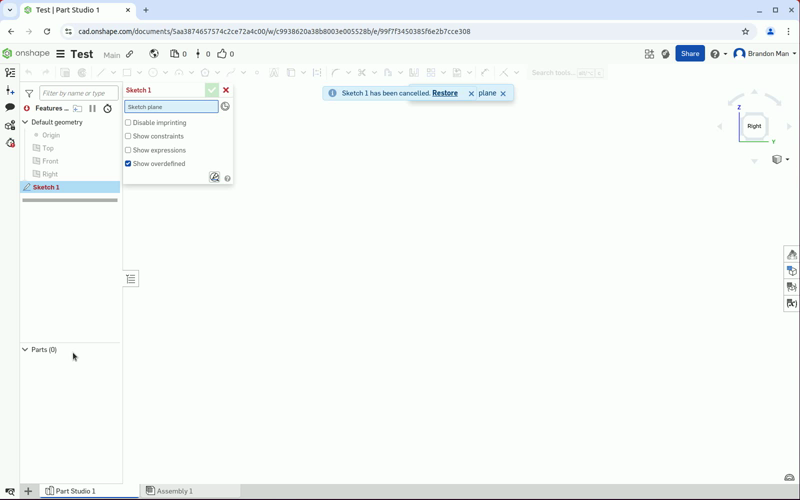
mouse_move(73, 176)
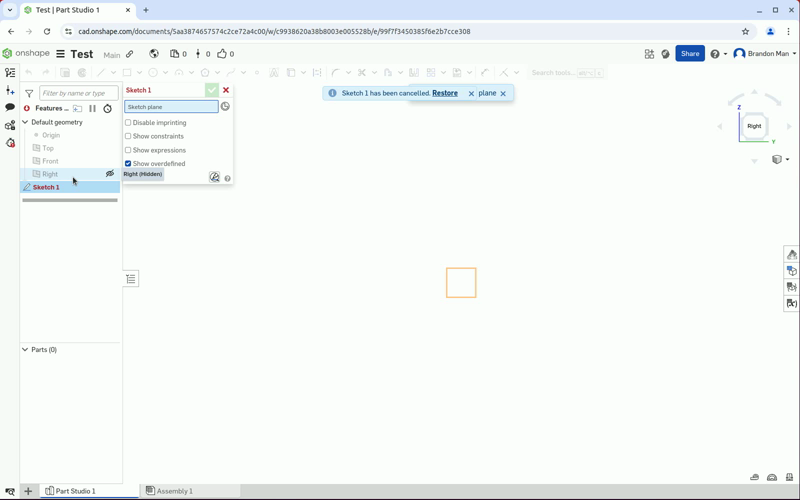
click(73, 176)
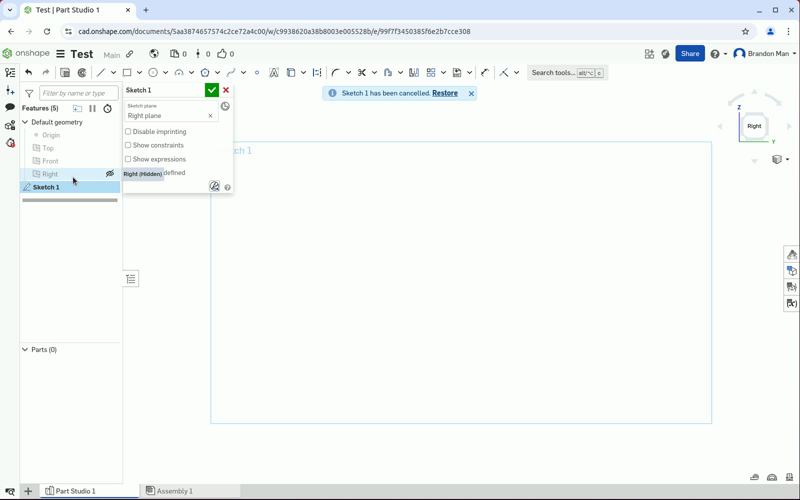
mouse_move(73, 352)
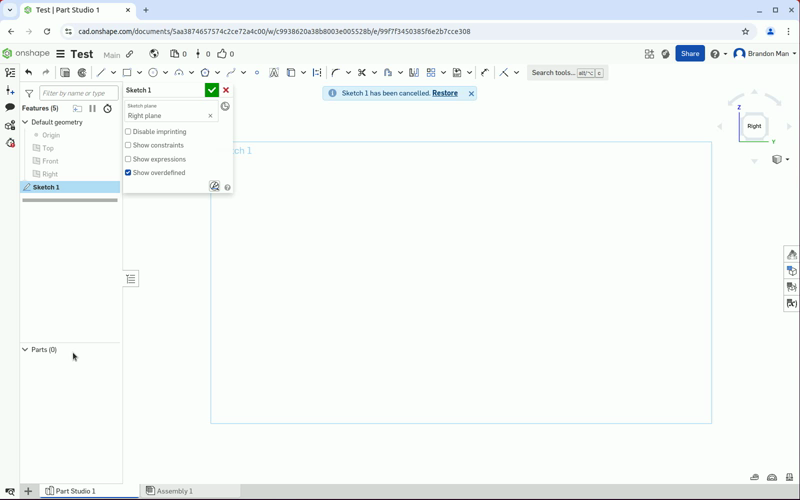
key(y)
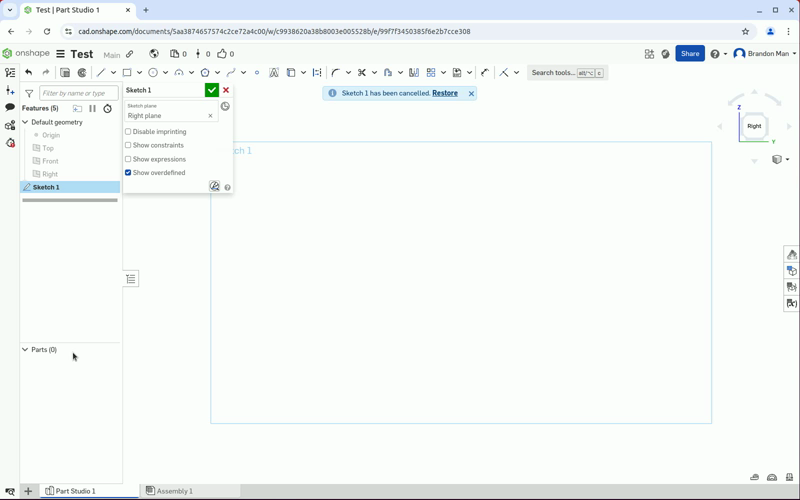
key(l)
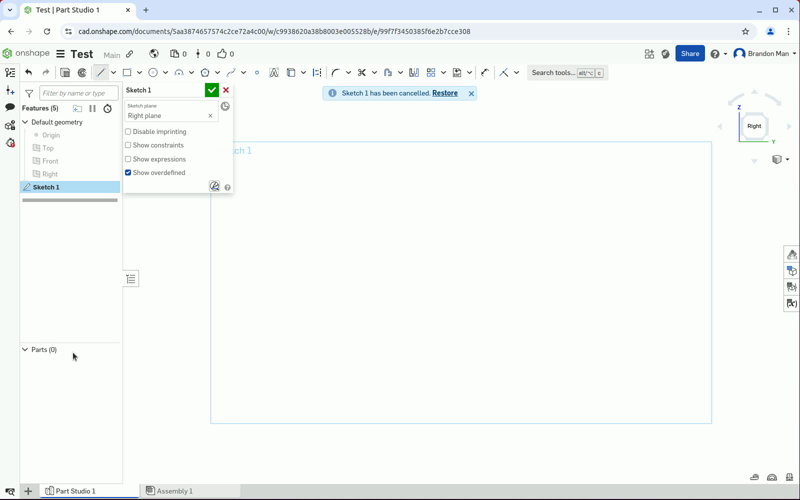
key_down(shift)
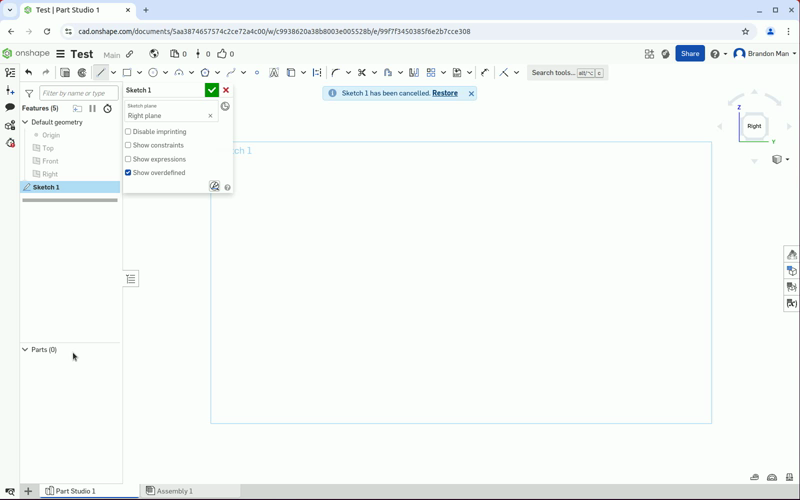
mouse_move(357, 349)
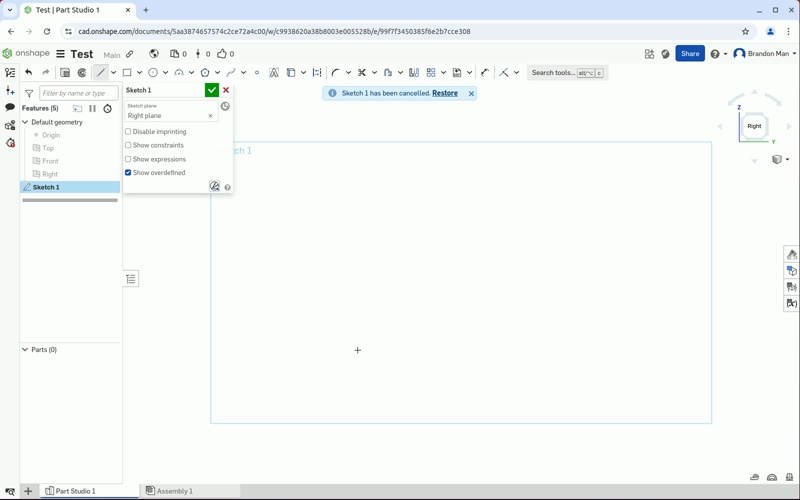
click(357, 349)
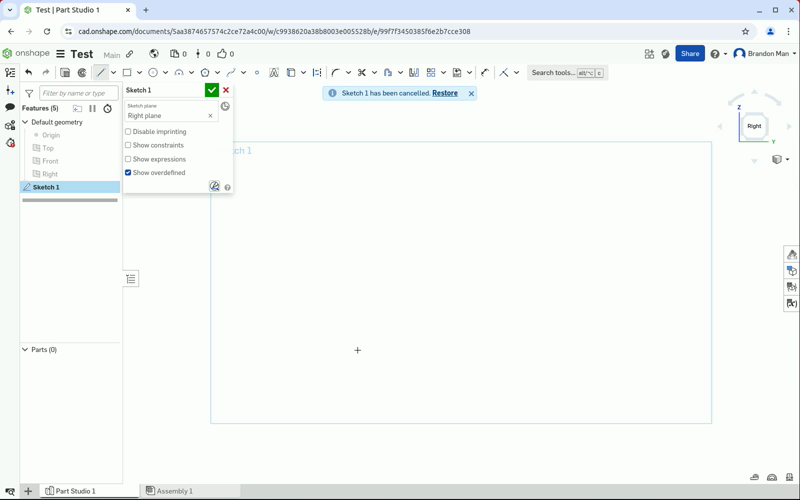
key_up(shift)
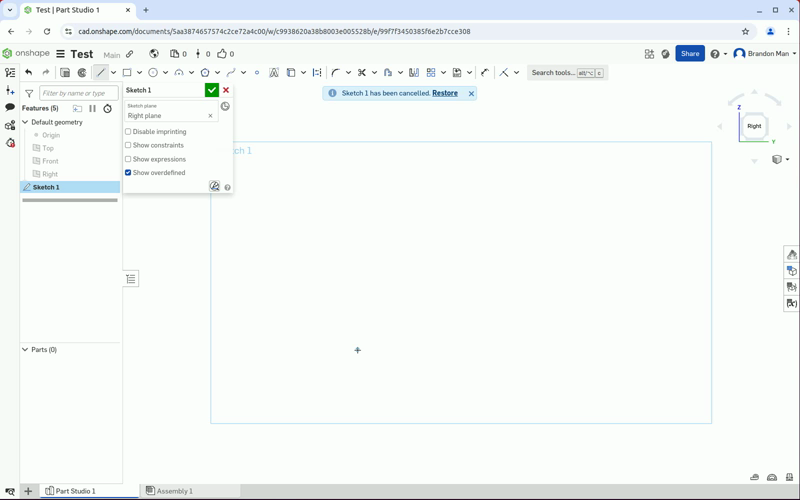
key_down(shift)
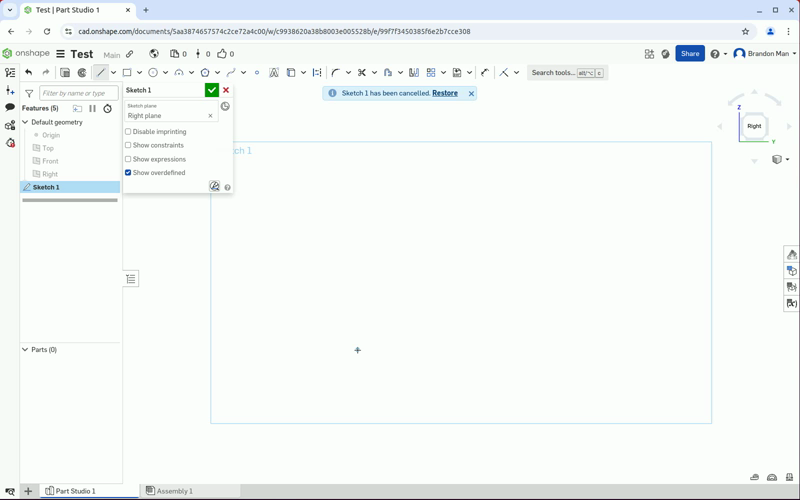
mouse_move(387, 349)
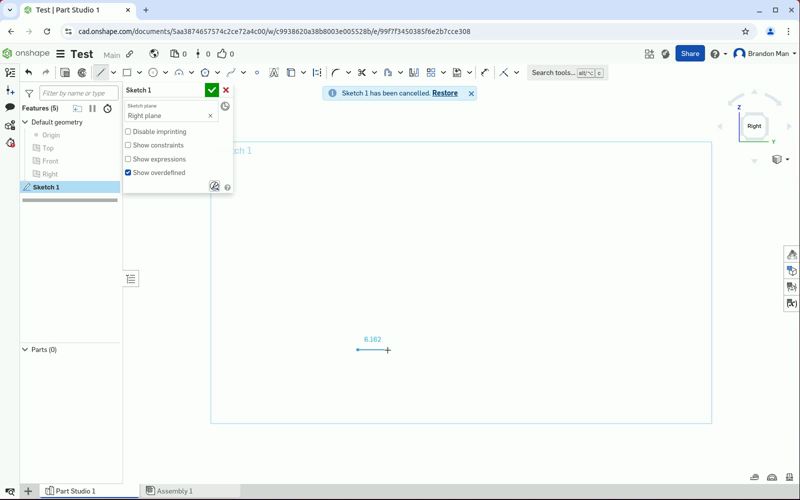
mouse_move(382, 349)
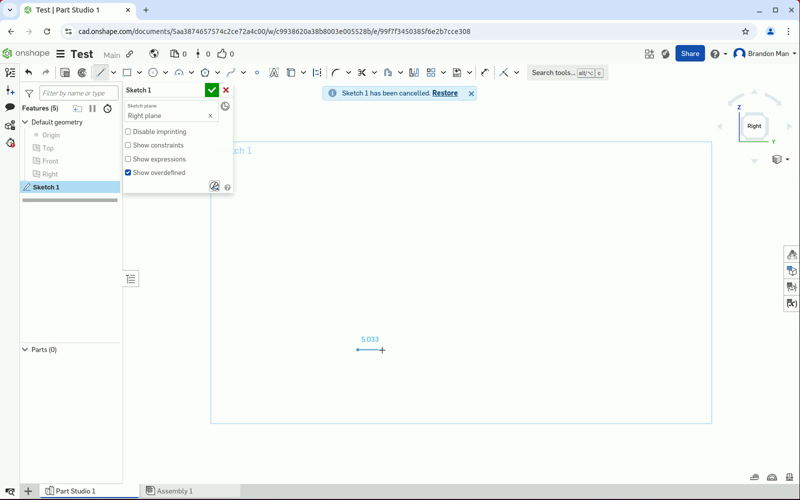
click(382, 349)
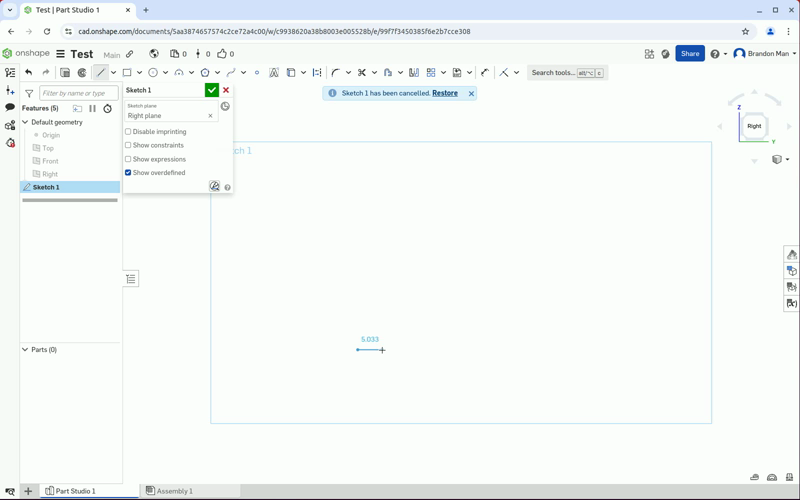
key_up(shift)
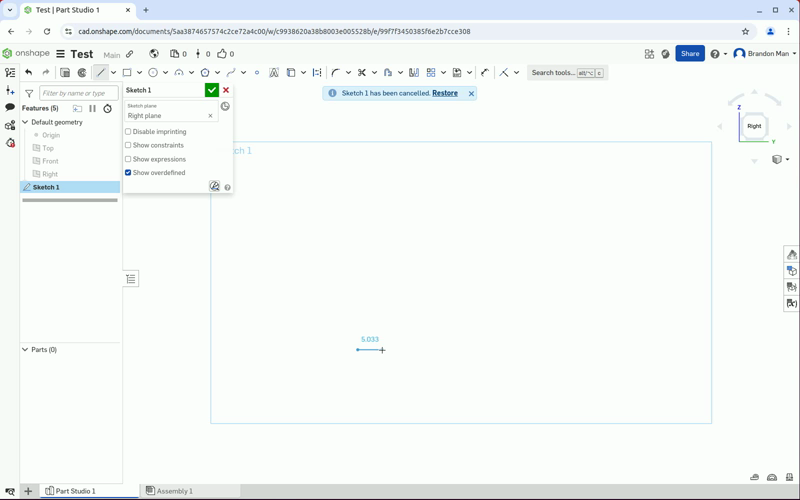
key_down(shift)
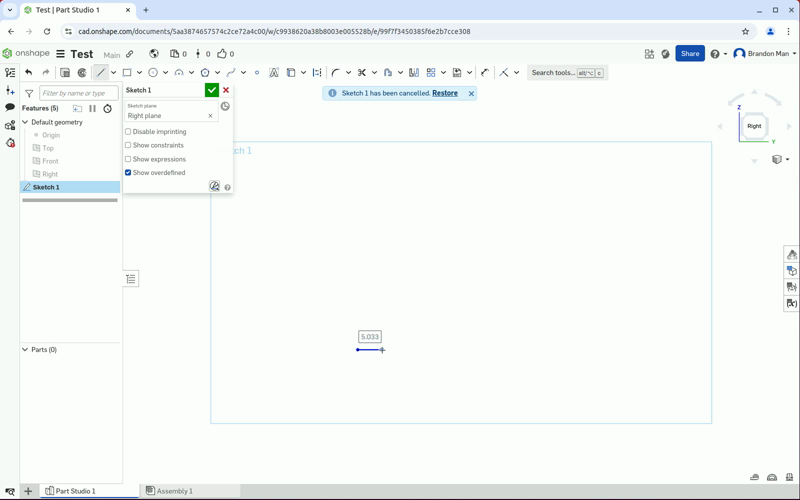
mouse_move(382, 266)
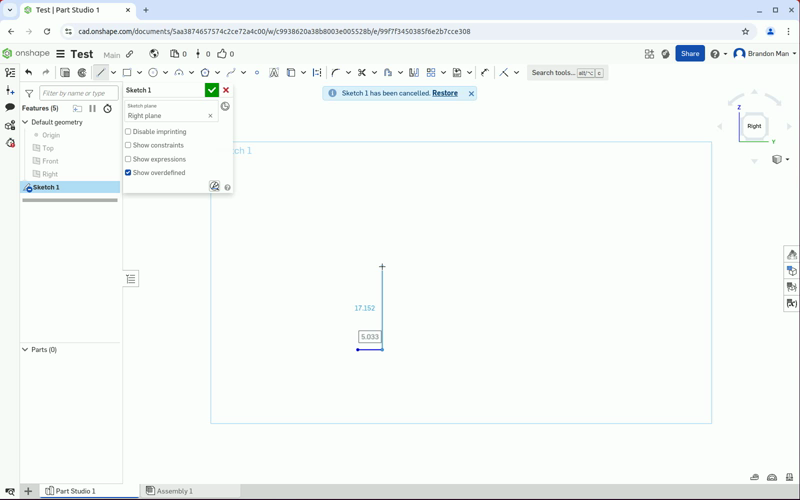
click(382, 266)
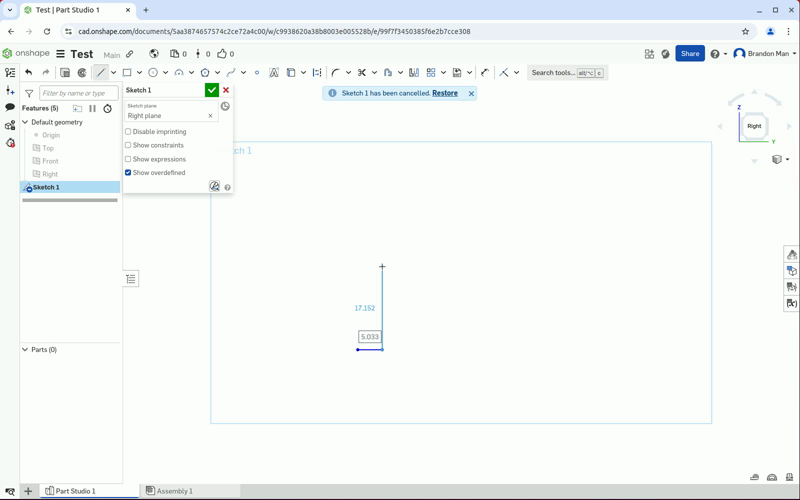
key_up(shift)
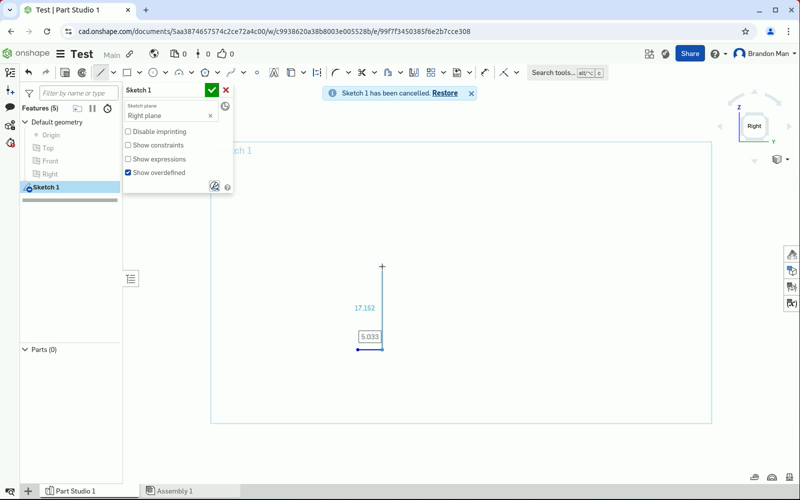
key_down(shift)
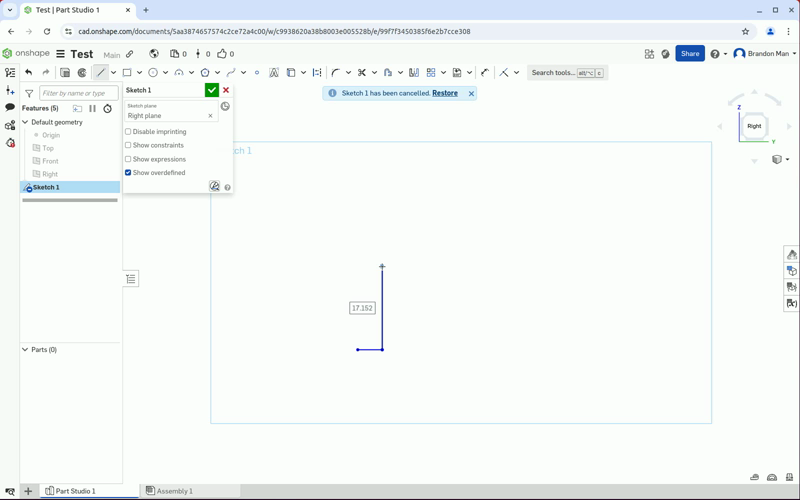
mouse_move(547, 266)
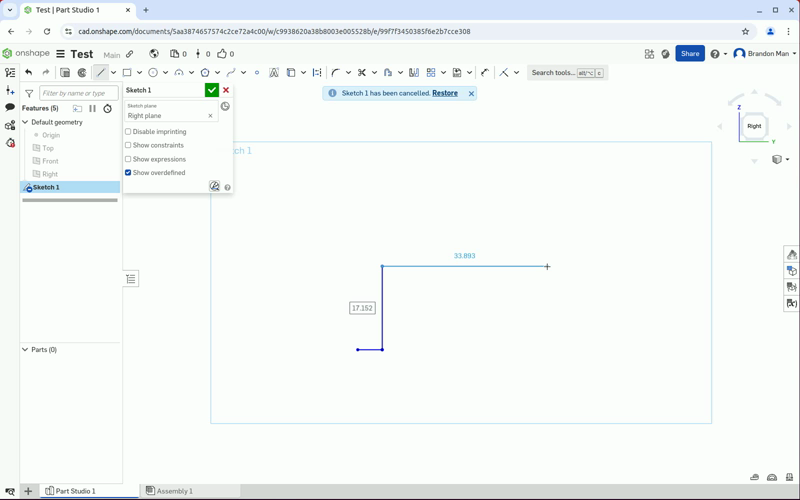
click(547, 266)
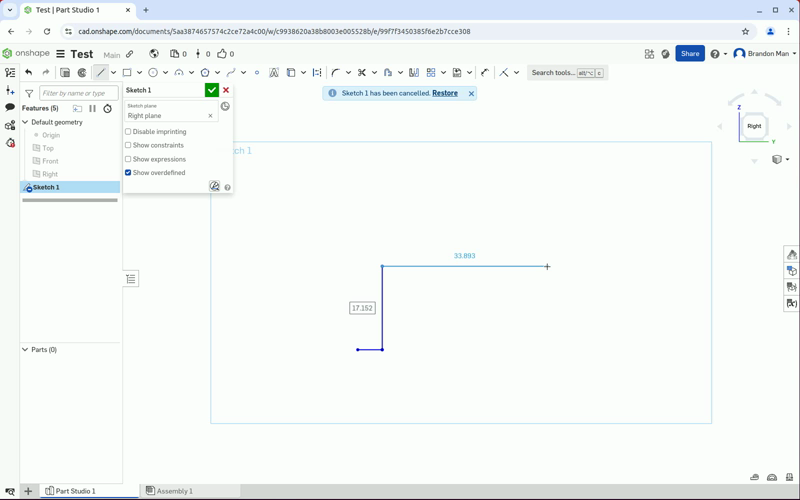
key_up(shift)
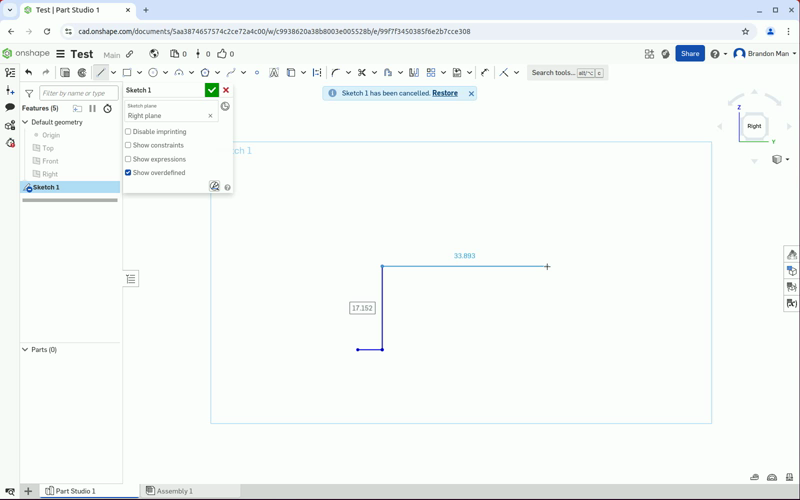
key_down(shift)
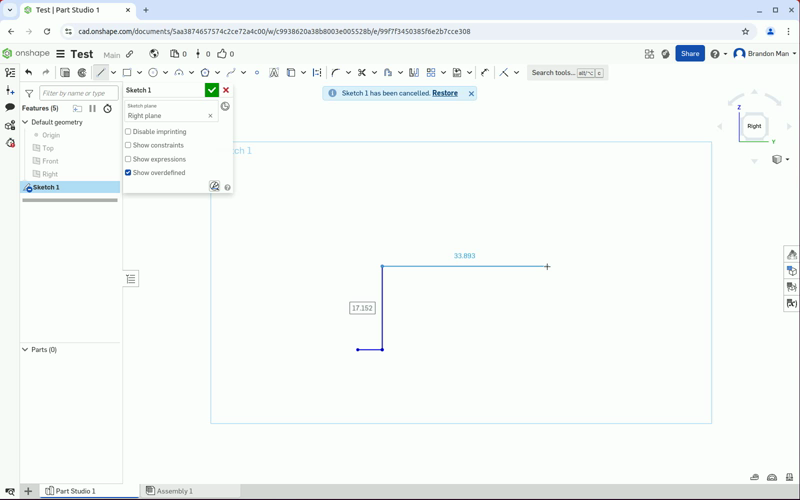
mouse_move(547, 349)
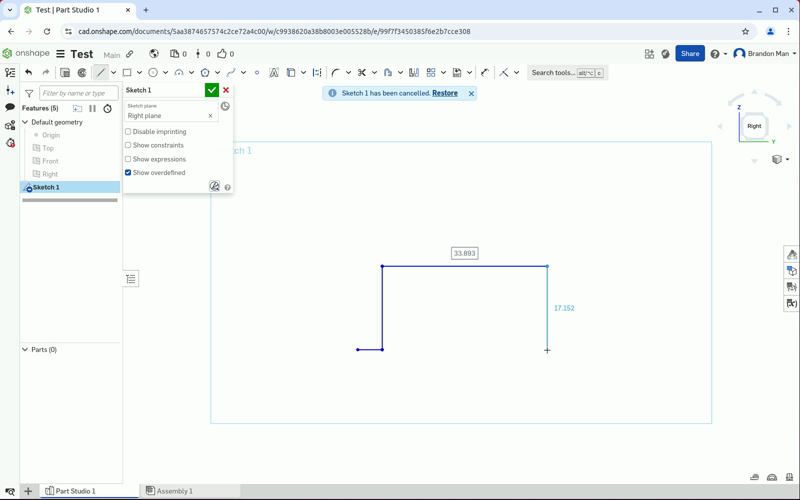
click(547, 349)
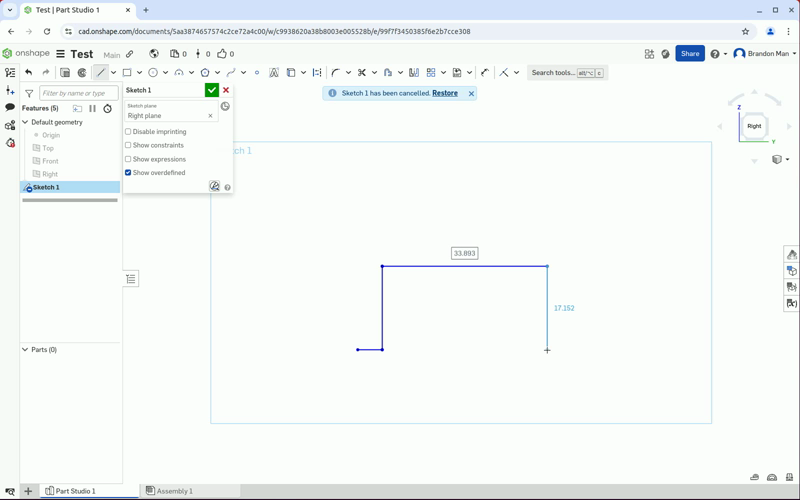
key_up(shift)
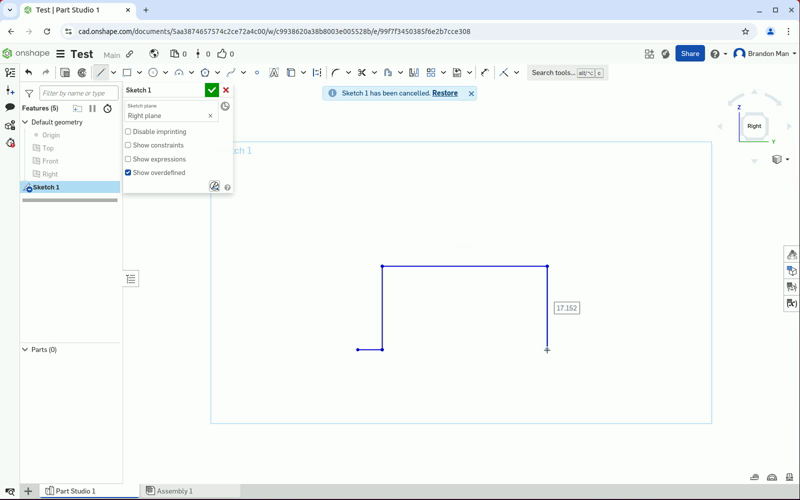
key_down(shift)
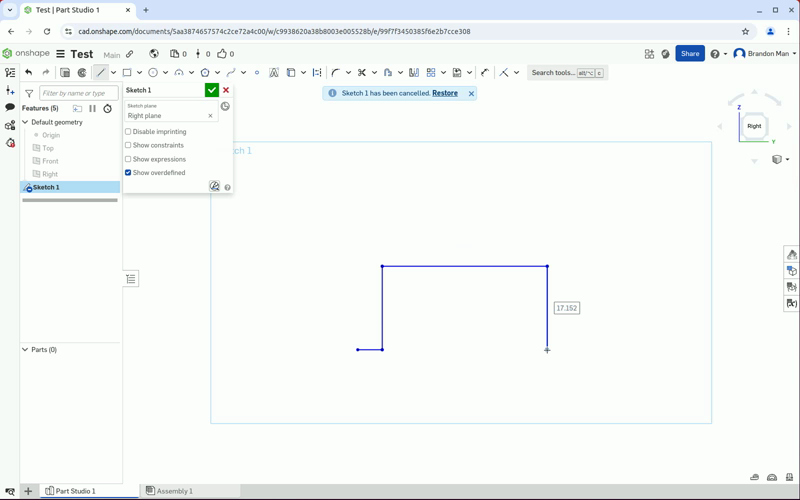
mouse_move(577, 349)
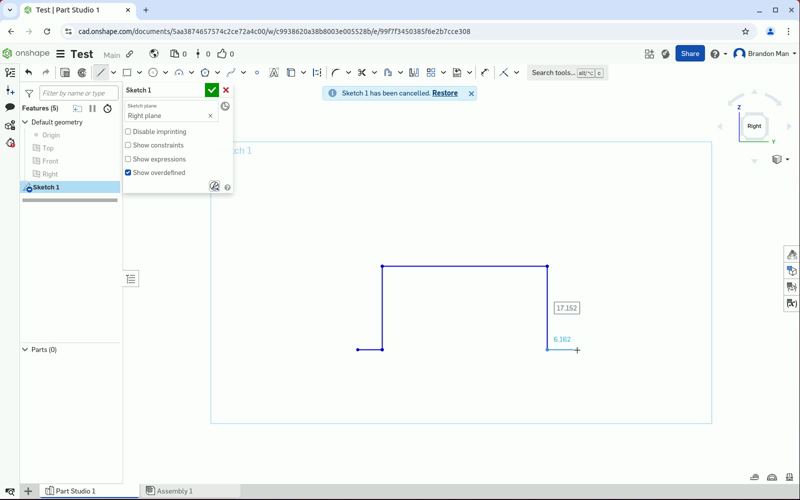
mouse_move(572, 349)
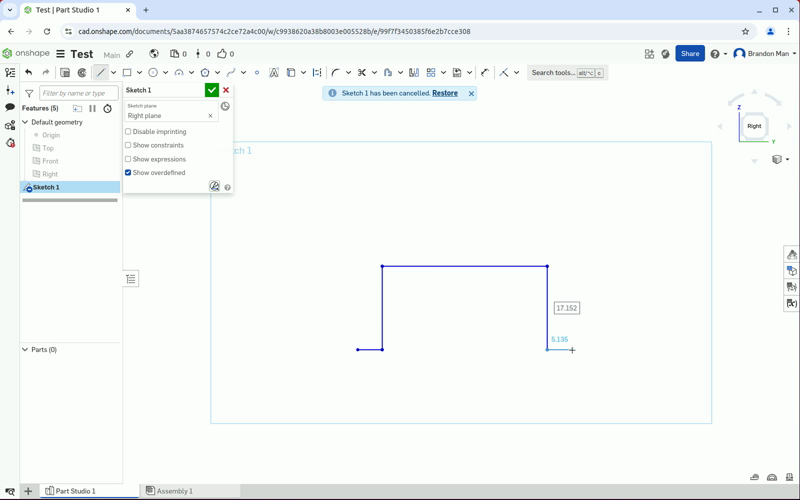
click(572, 349)
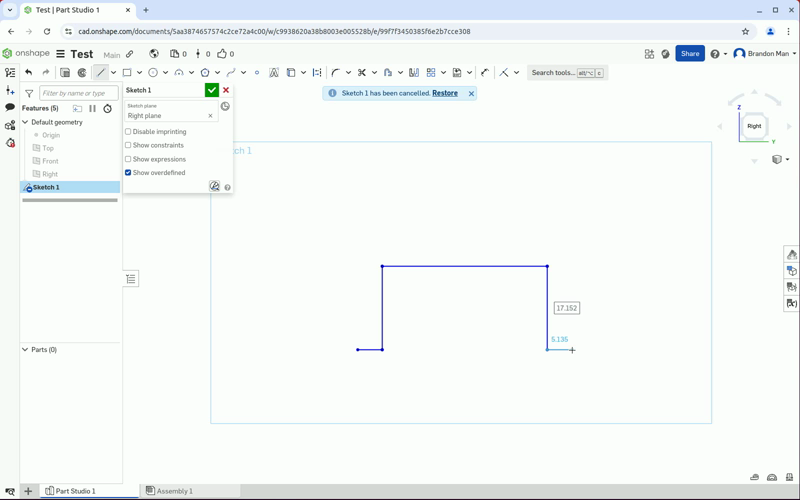
key_up(shift)
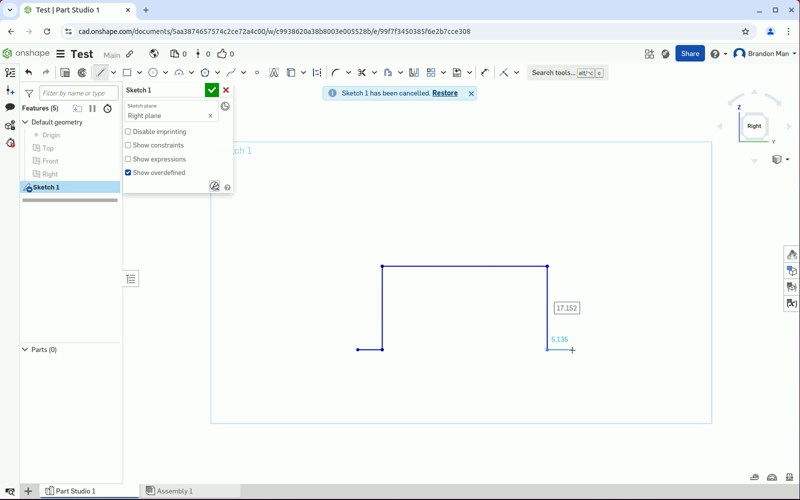
key_down(shift)
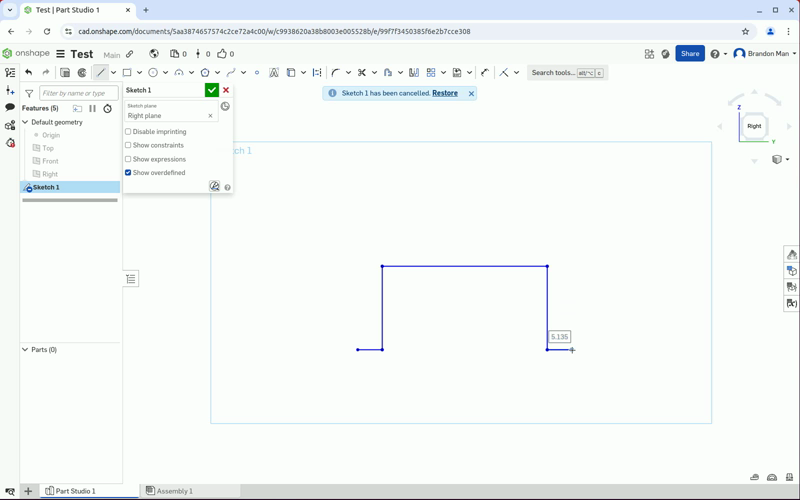
mouse_move(589, 349)
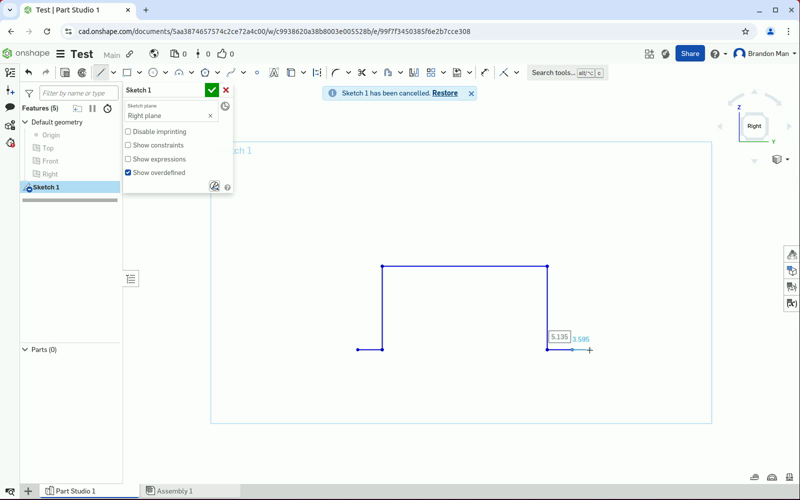
mouse_move(572, 340)
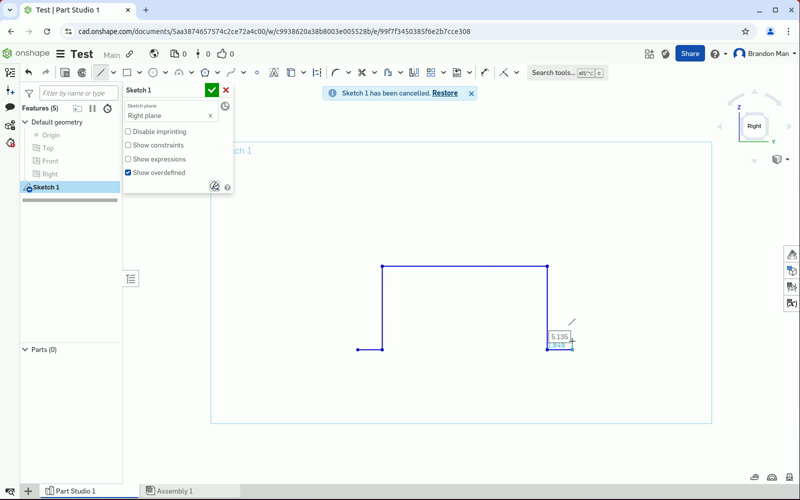
click(572, 340)
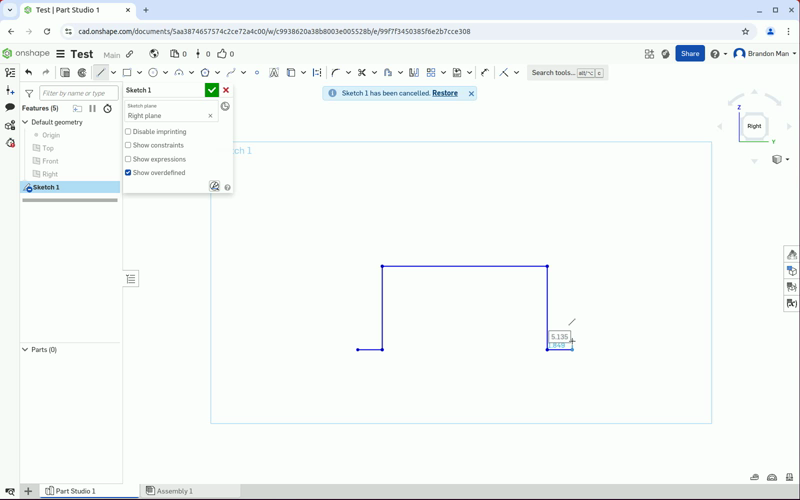
key_up(shift)
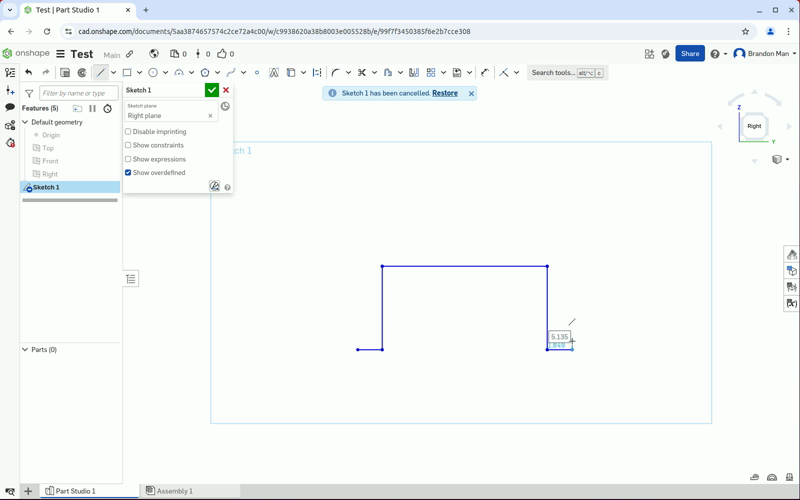
key_down(shift)
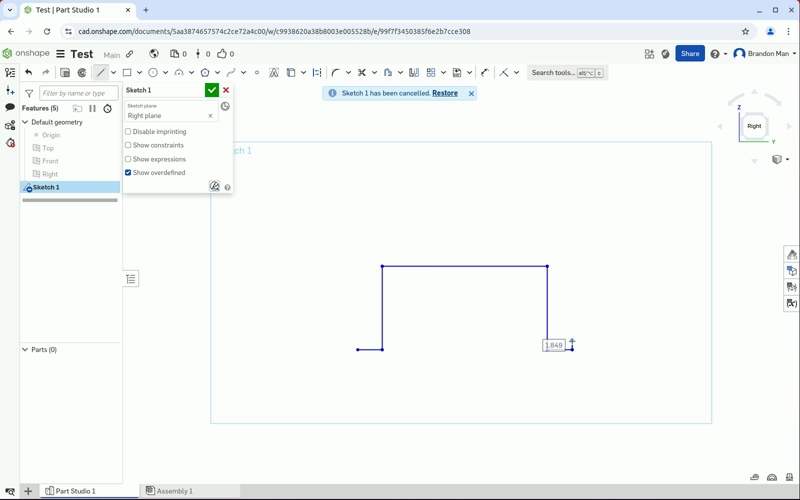
mouse_move(589, 340)
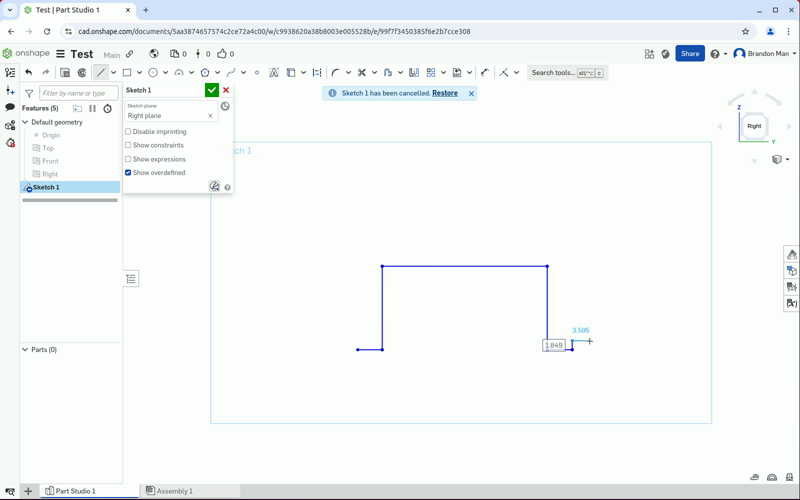
mouse_move(556, 340)
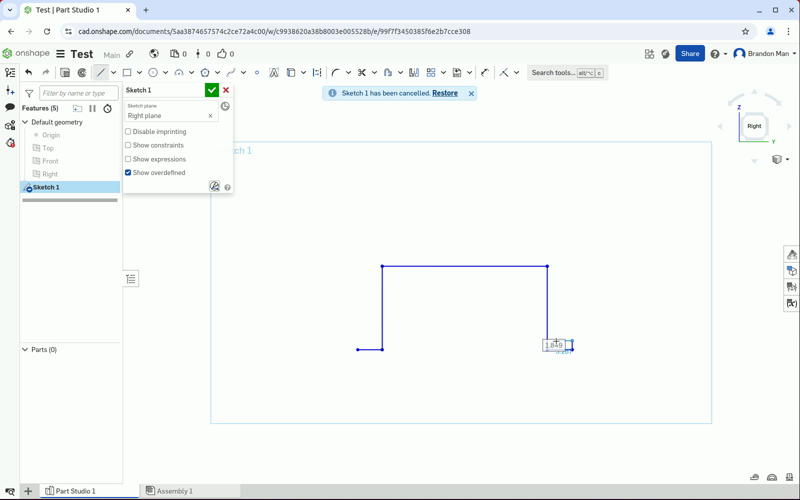
click(556, 340)
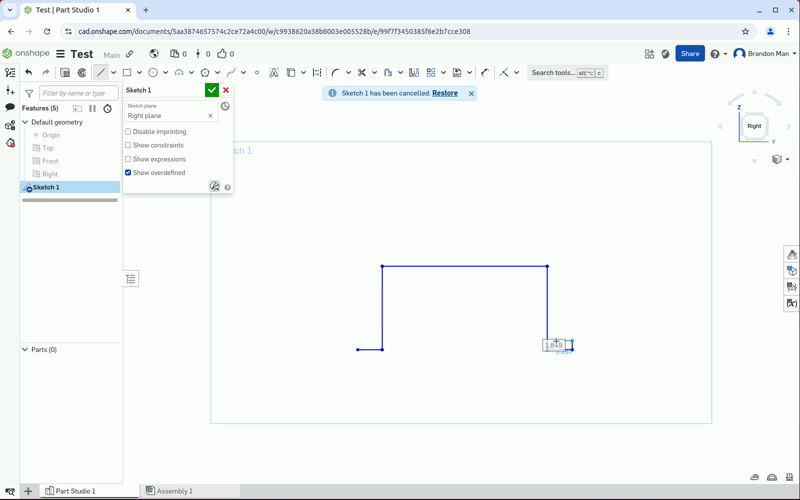
key_up(shift)
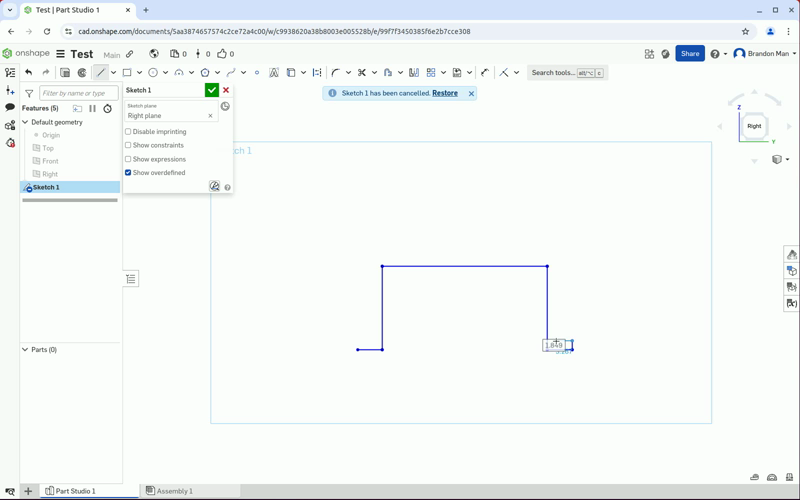
key_down(shift)
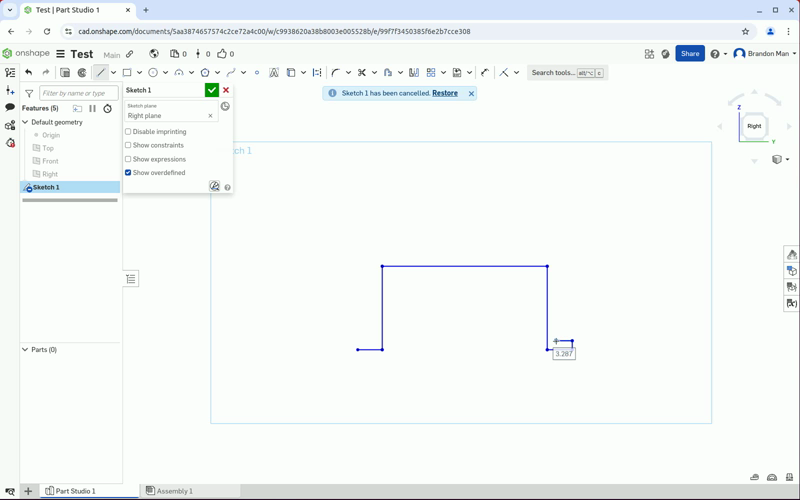
mouse_move(556, 259)
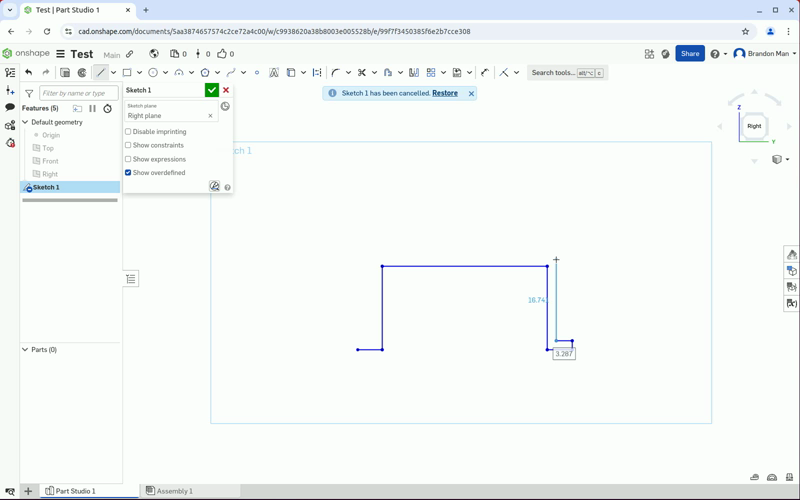
click(556, 259)
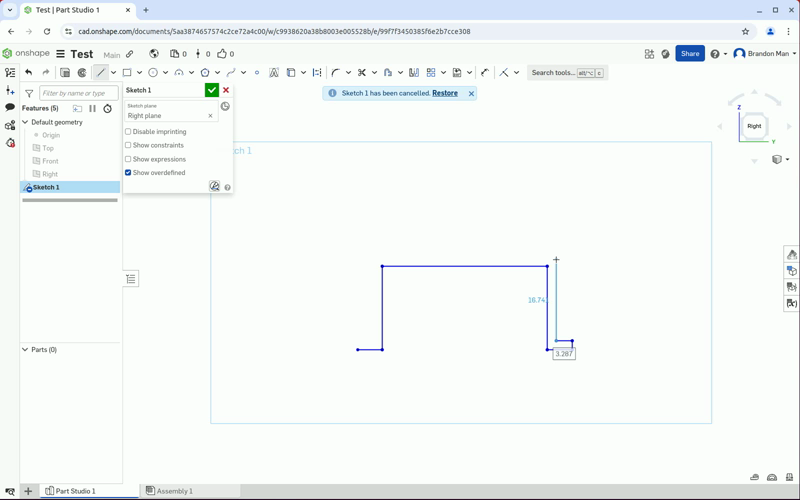
key_up(shift)
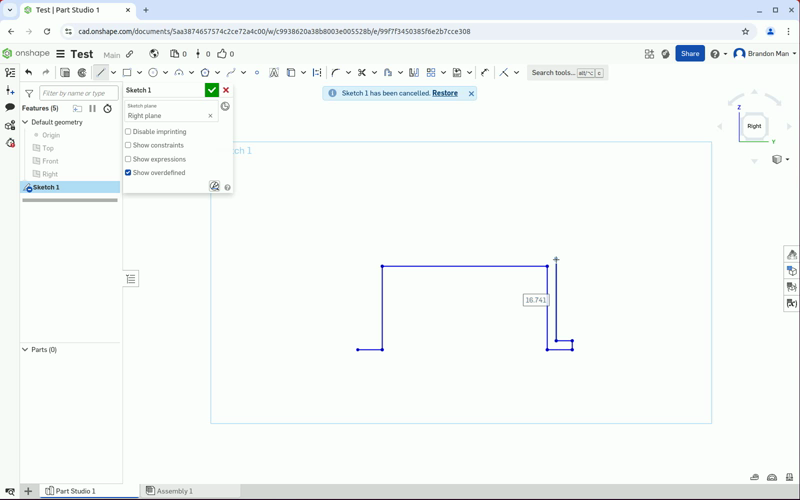
key_down(shift)
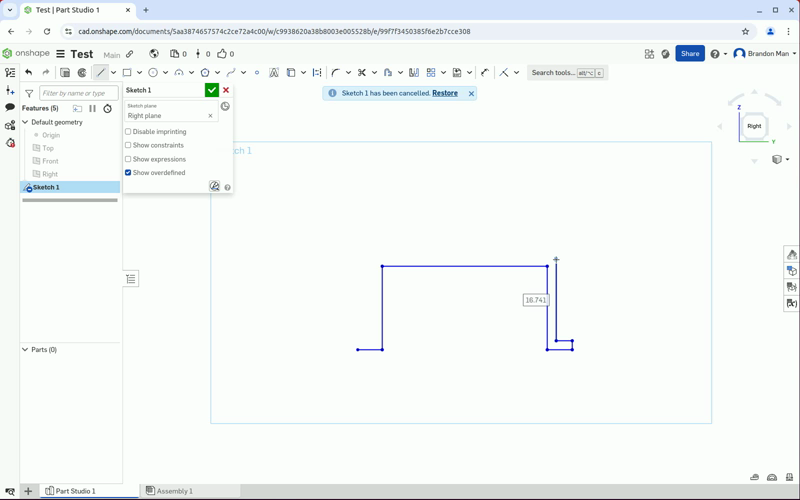
mouse_move(373, 259)
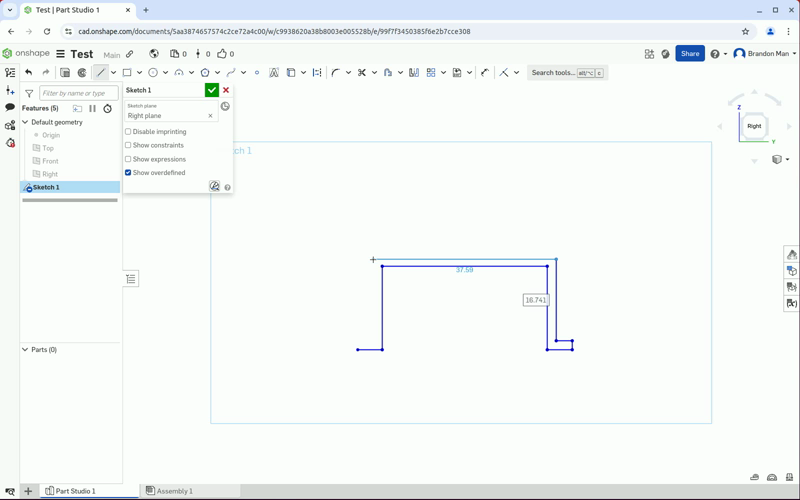
click(373, 259)
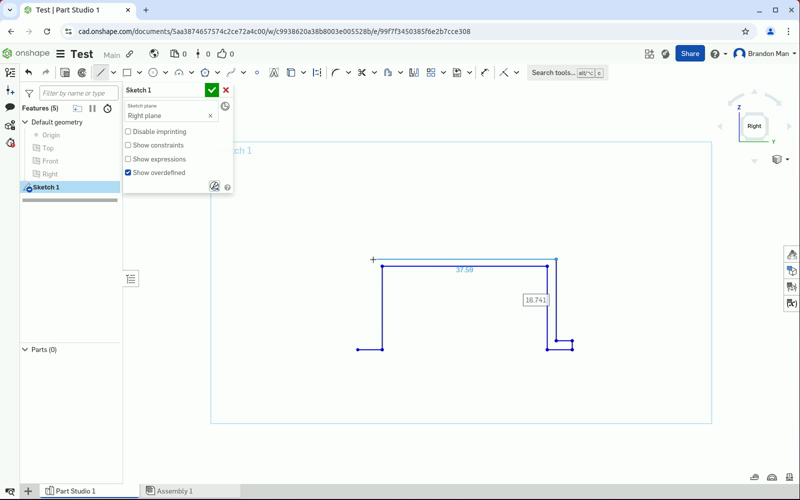
key_up(shift)
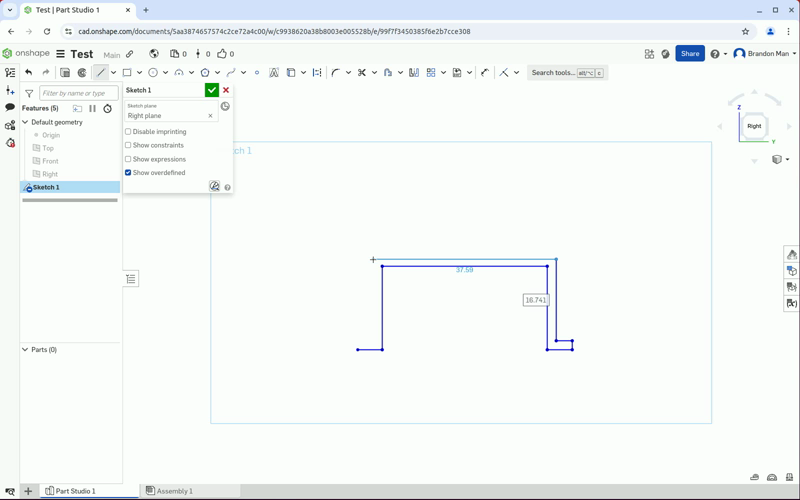
key_down(shift)
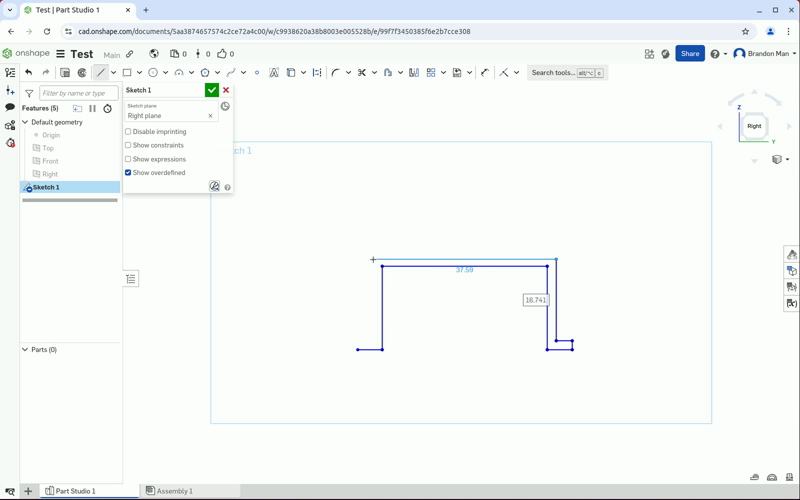
mouse_move(373, 340)
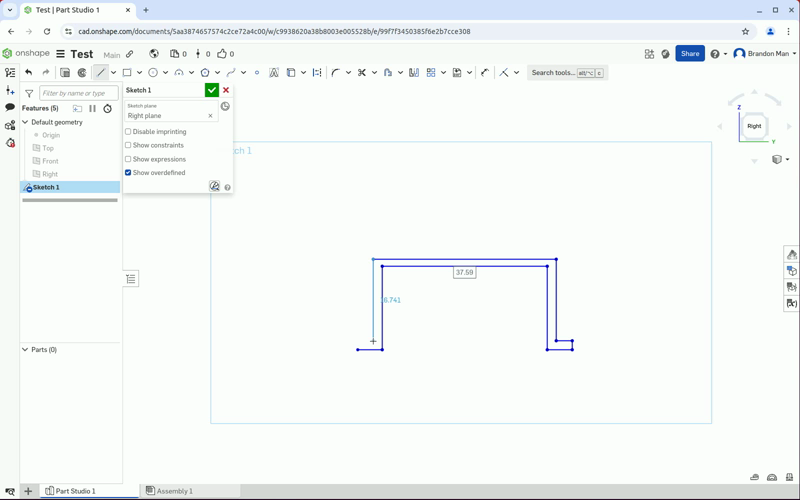
click(373, 340)
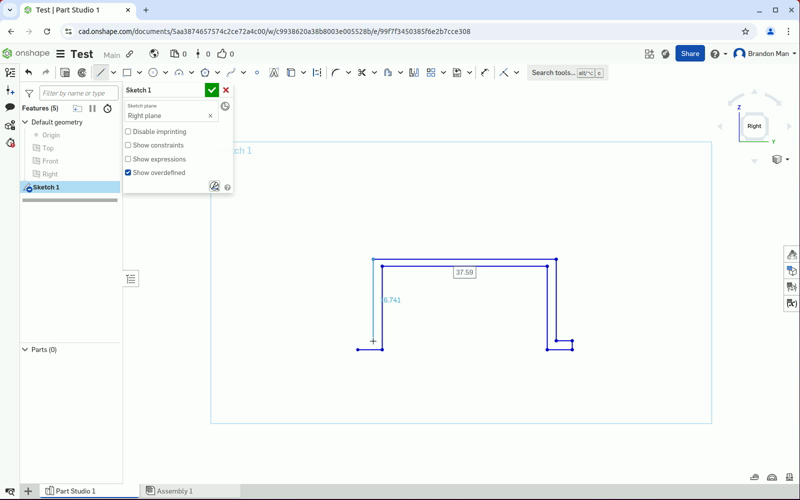
key_up(shift)
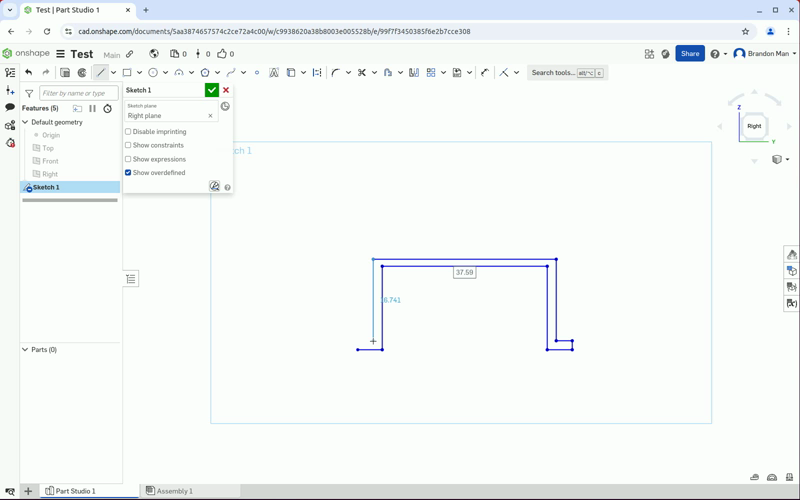
key_down(shift)
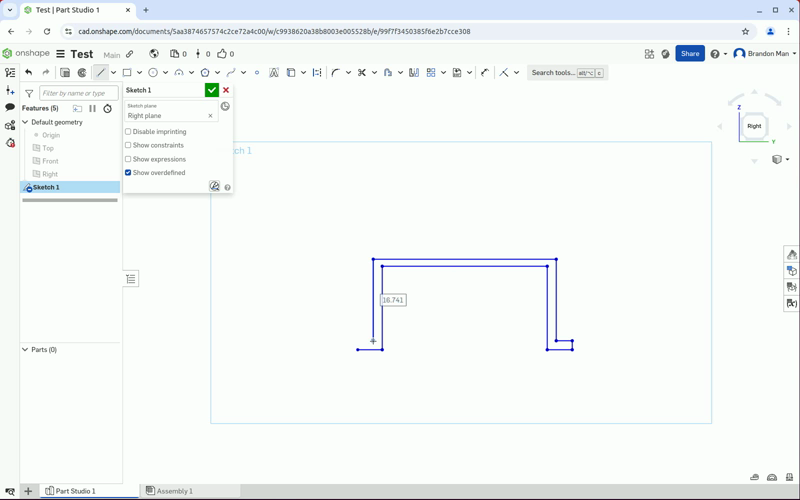
mouse_move(403, 340)
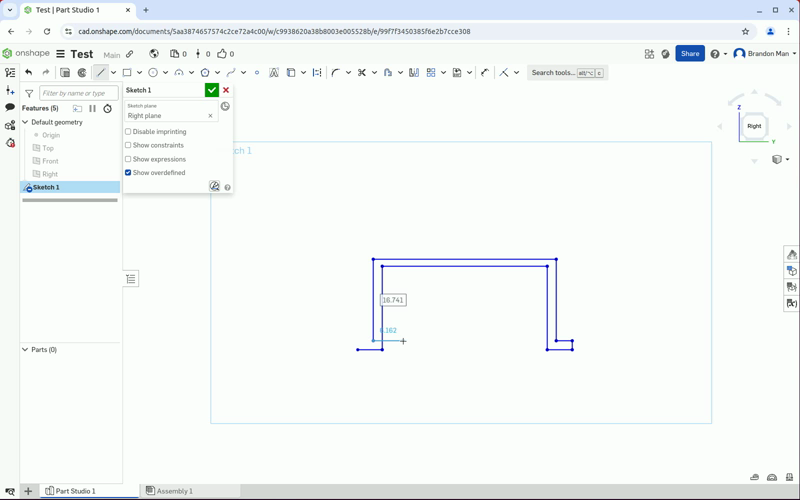
mouse_move(357, 340)
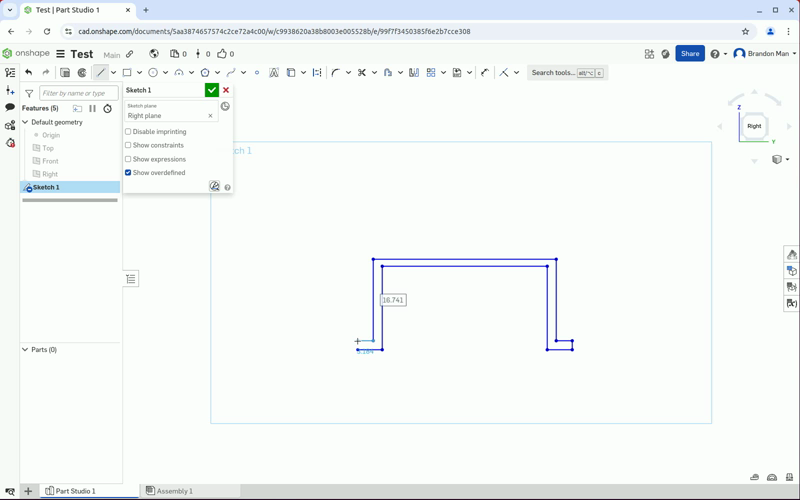
click(357, 340)
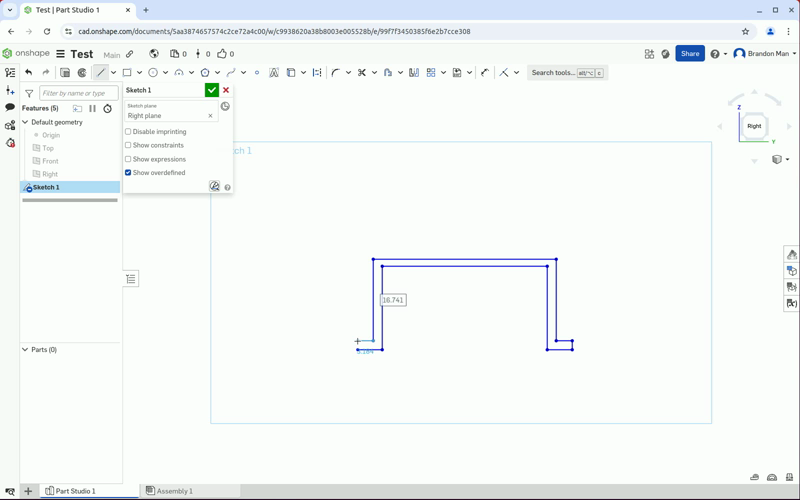
key_up(shift)
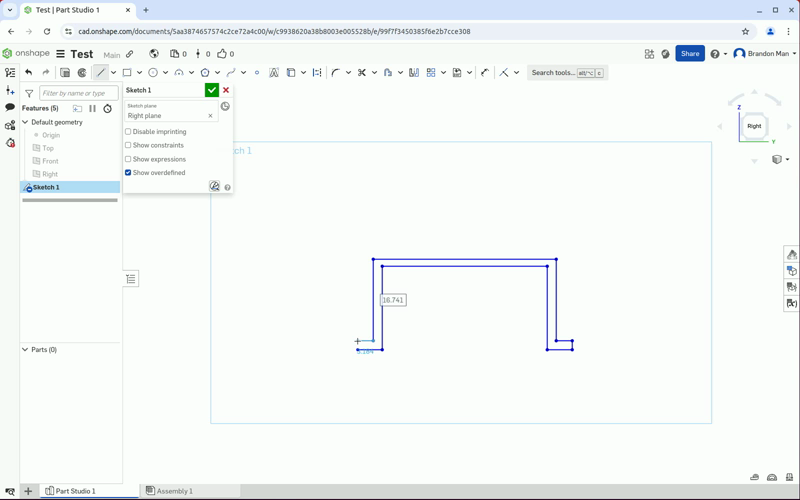
mouse_move(387, 340)
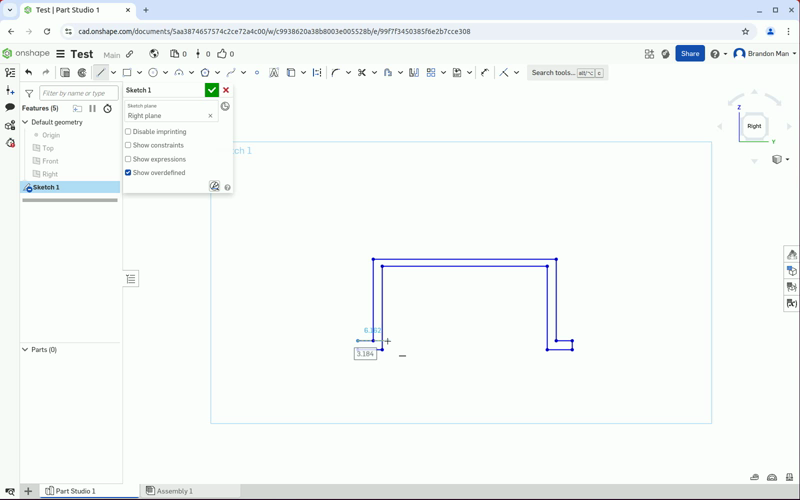
key_down(shift)
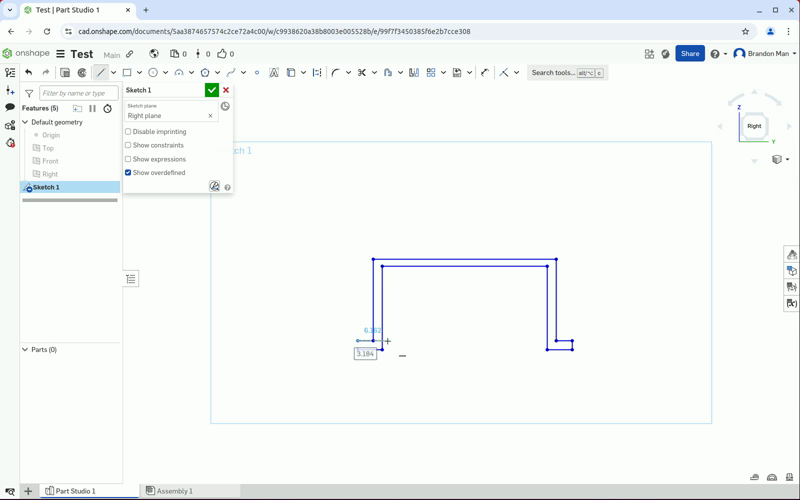
mouse_move(357, 349)
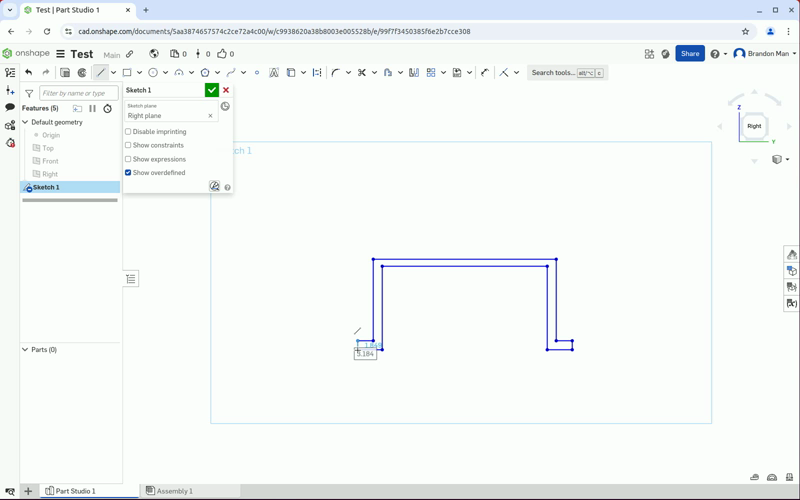
key_up(shift)
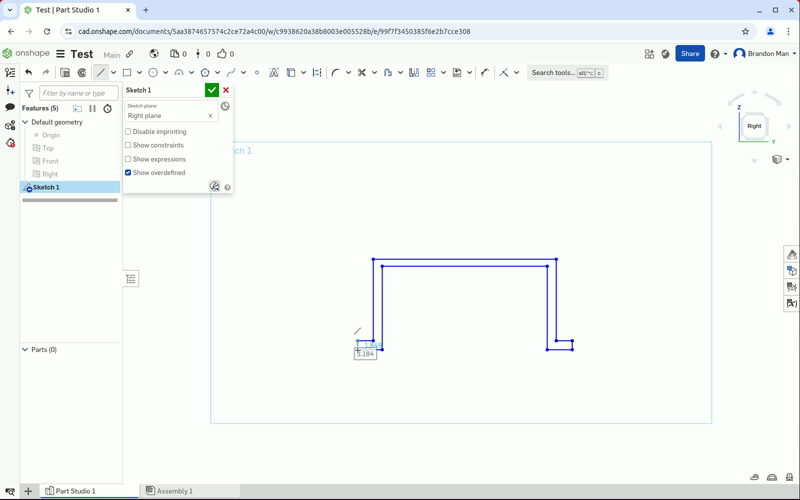
click(357, 349)
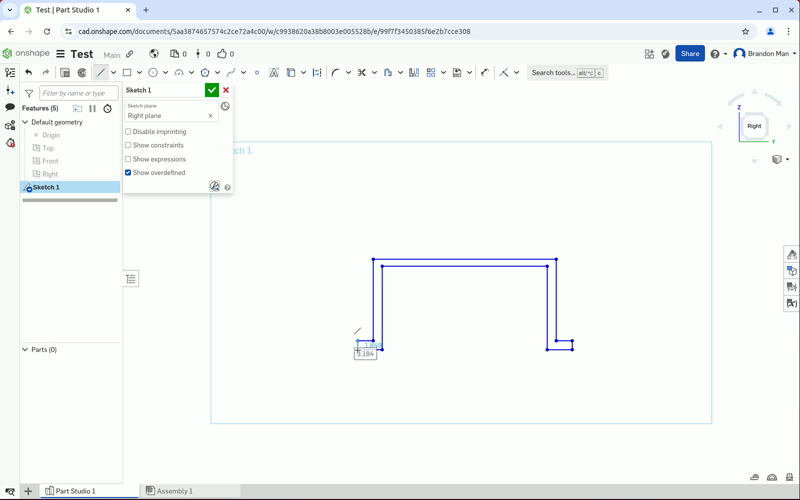
key(esc)
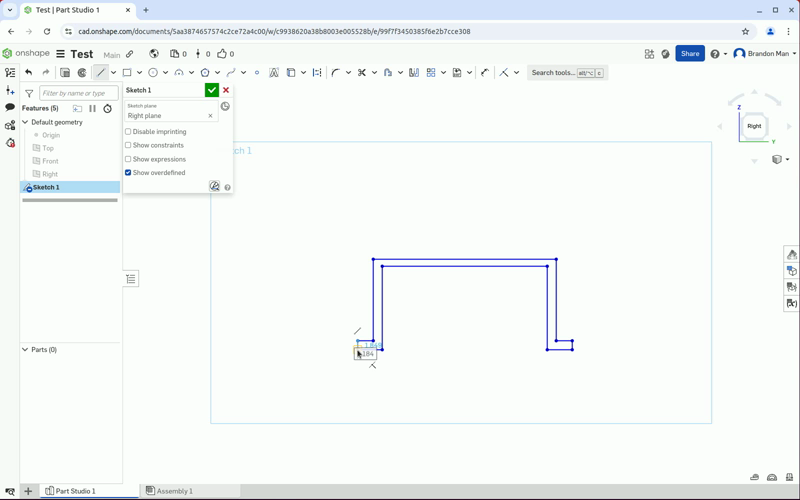
mouse_move(379, 270)
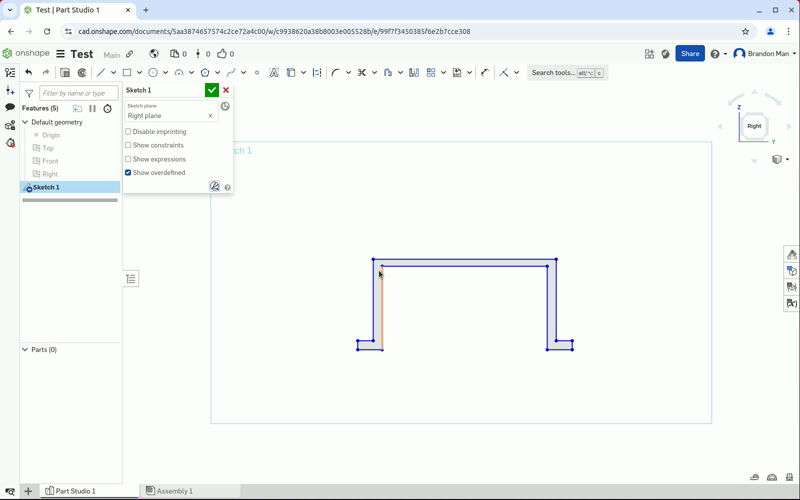
click(379, 270)
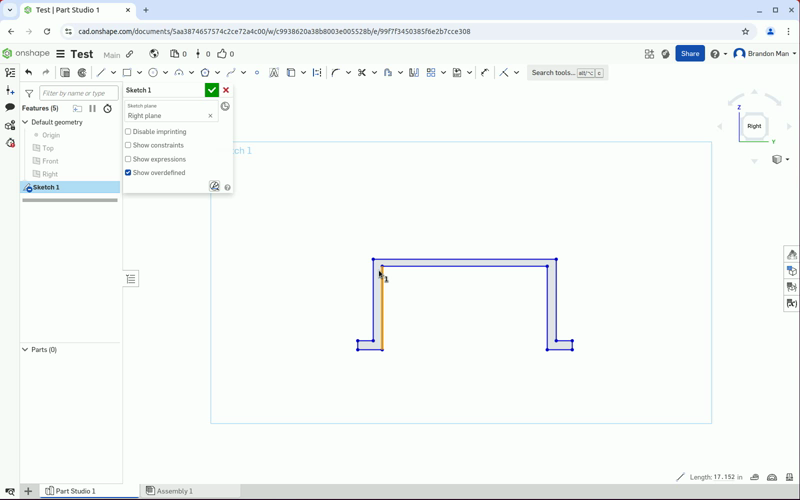
mouse_move(73, 352)
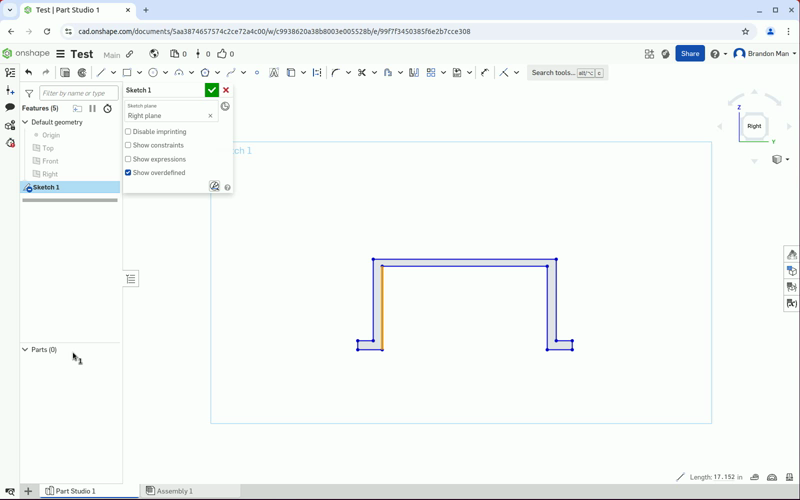
key(shift+y)
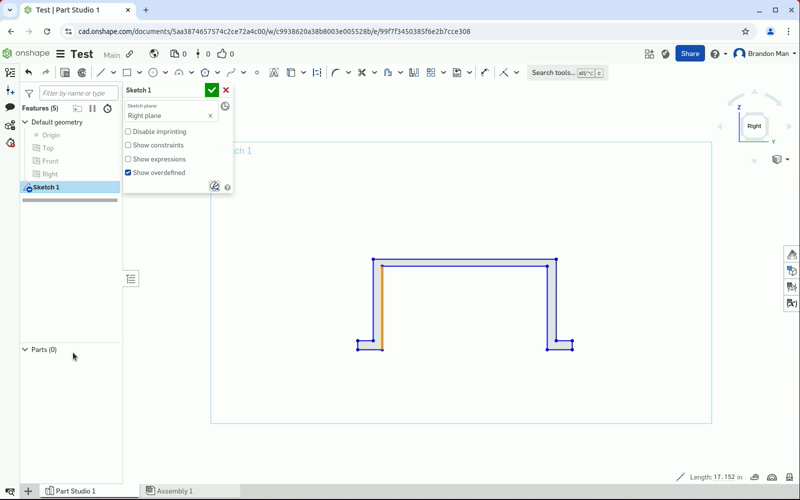
key(shift+e)
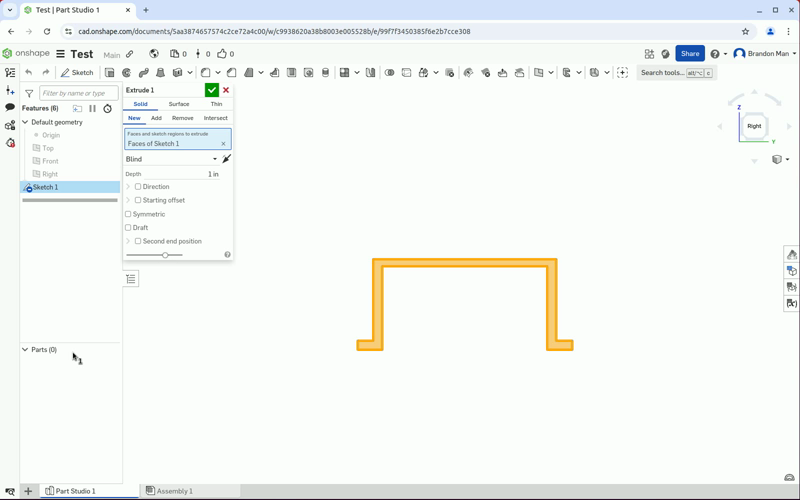
mouse_move(143, 106)
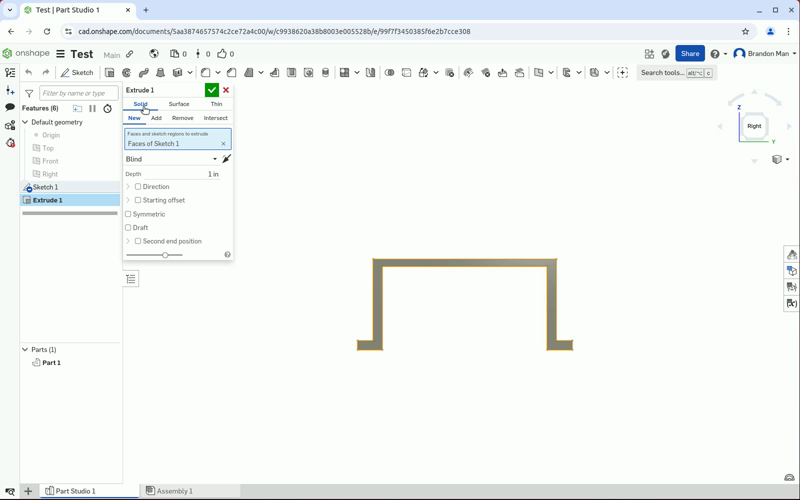
click(143, 106)
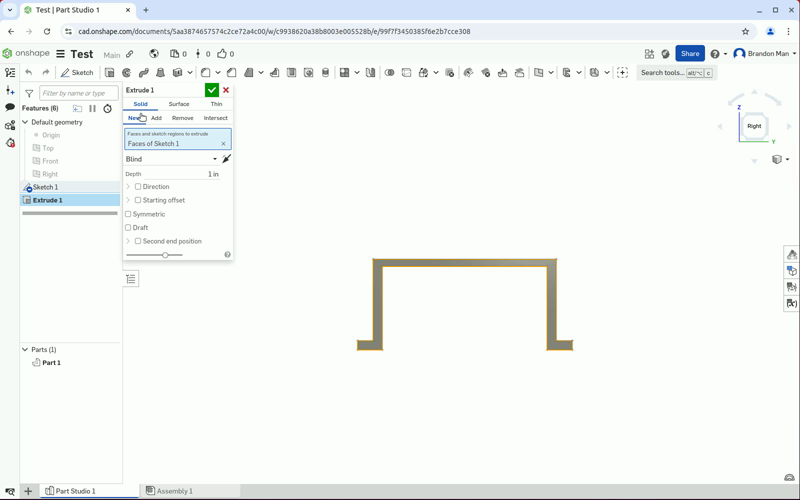
mouse_move(137, 120)
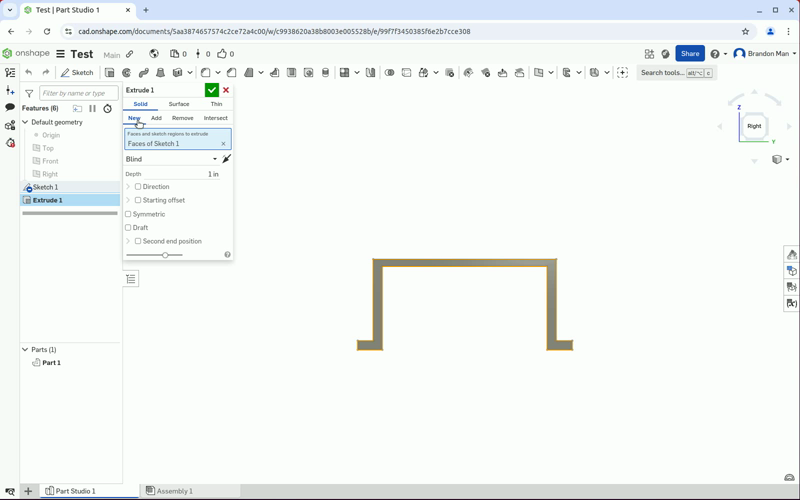
click(137, 120)
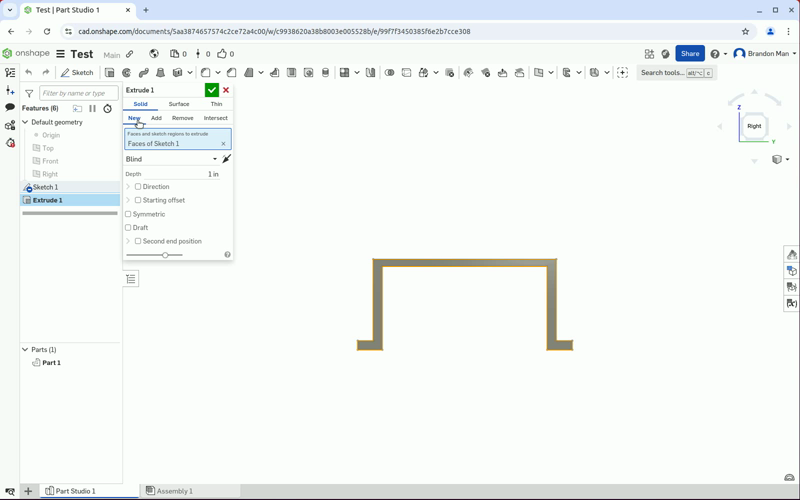
key(tab, 4)
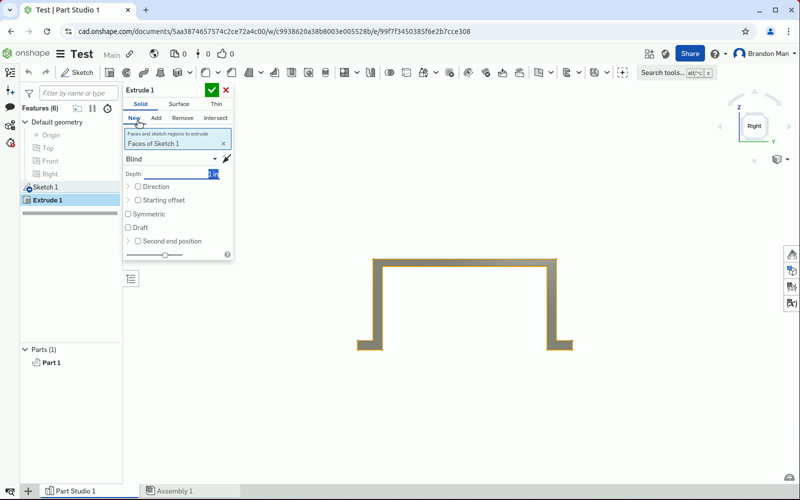
text(4.333)
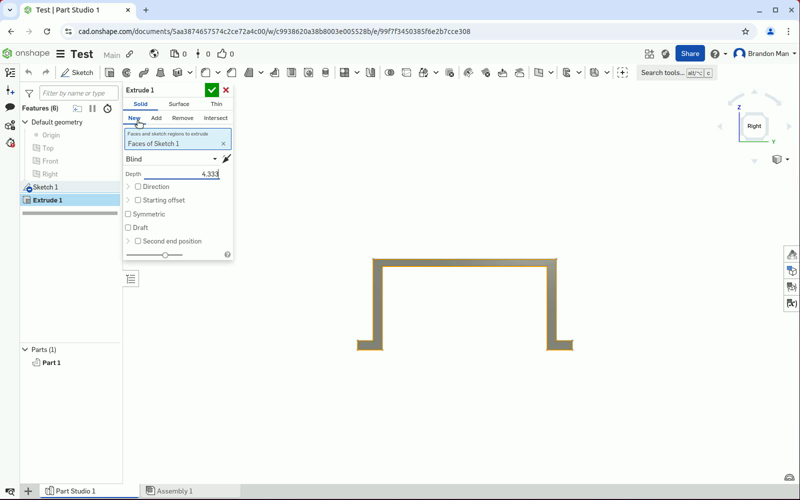
key(enter)
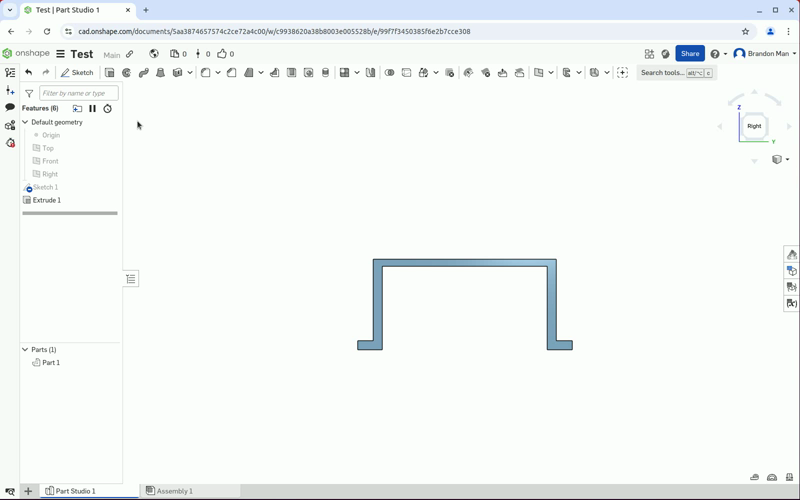
key(shift+h)
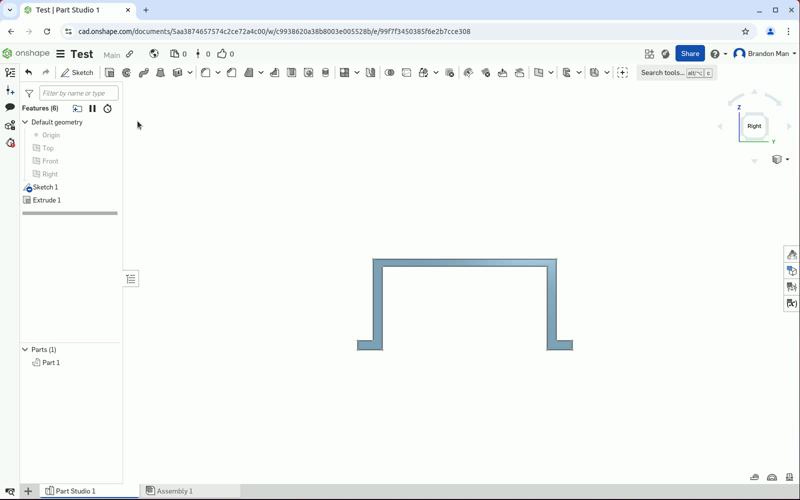
key(shift+h)
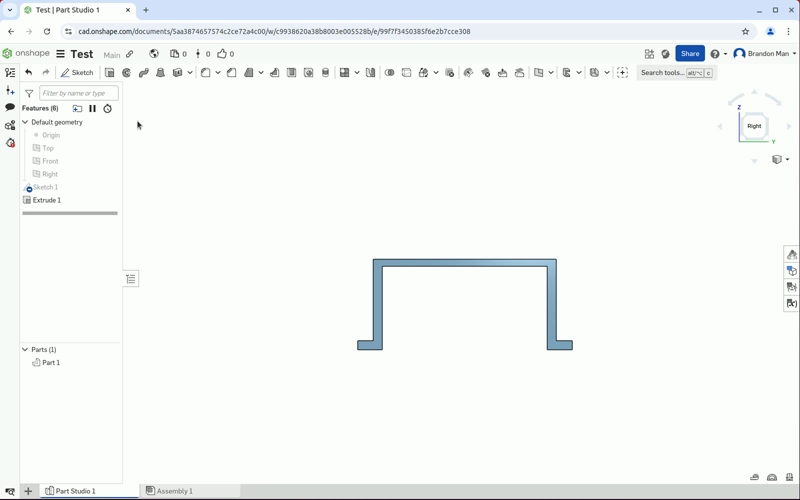
mouse_move(73, 189)
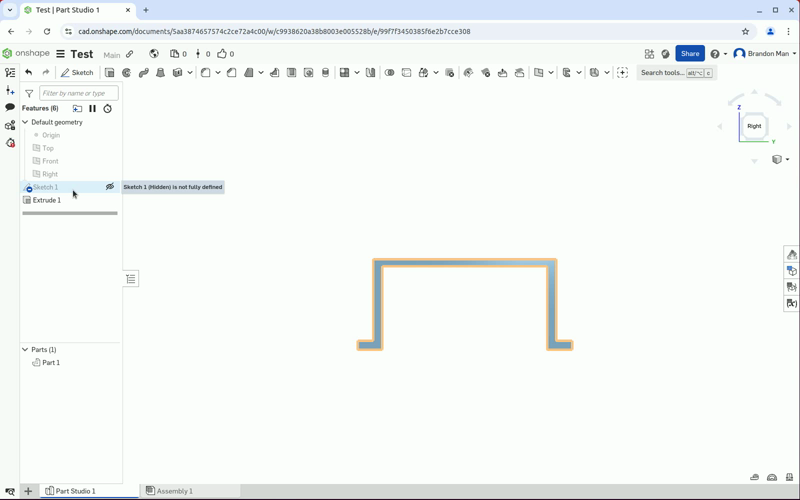
click(73, 189)
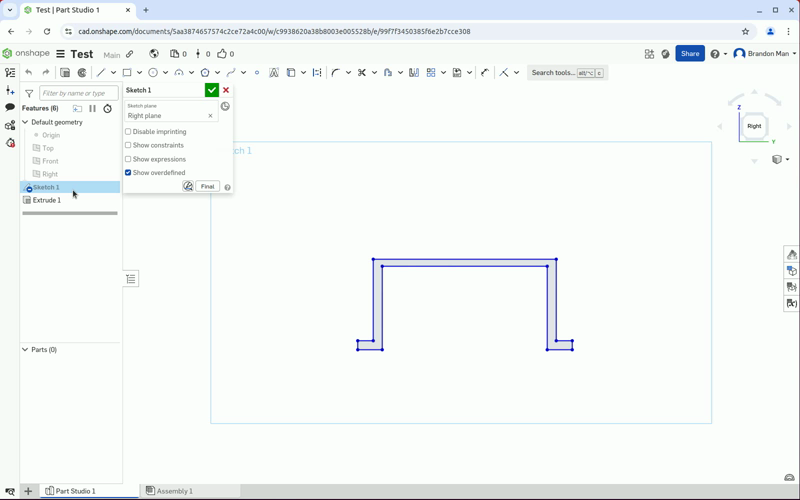
mouse_move(229, 92)
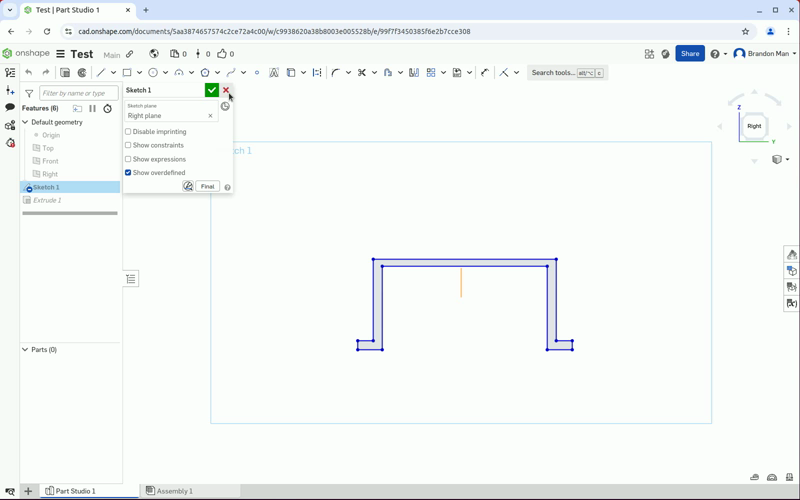
click(229, 92)
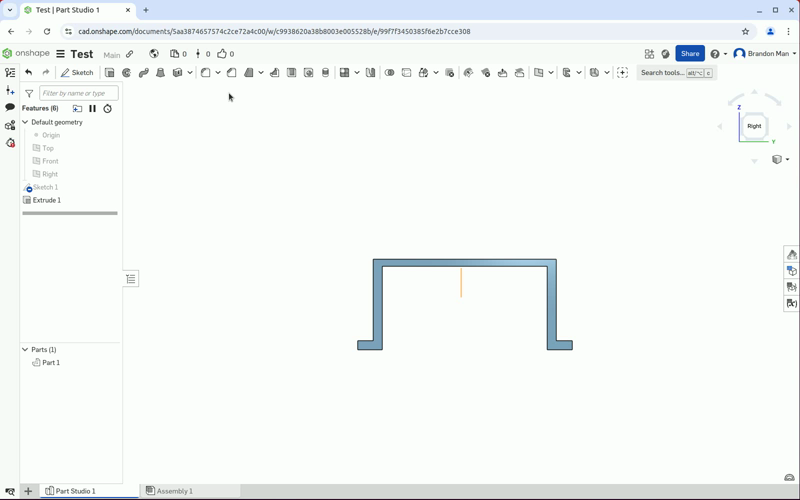
mouse_move(73, 352)
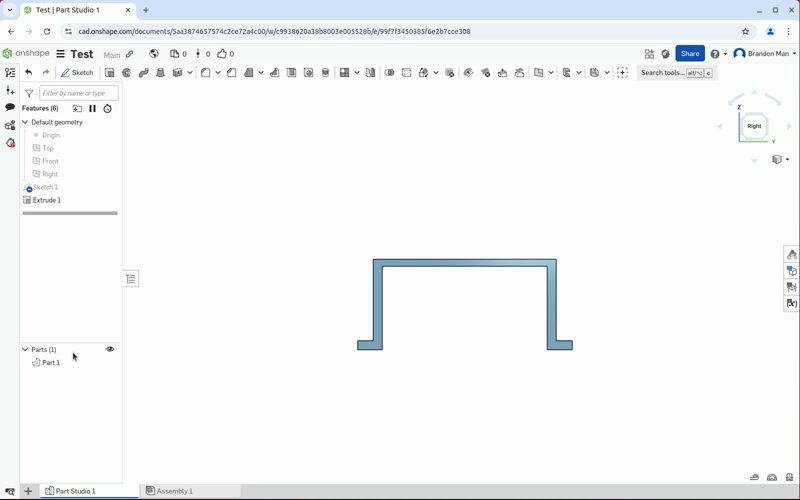
key(y)
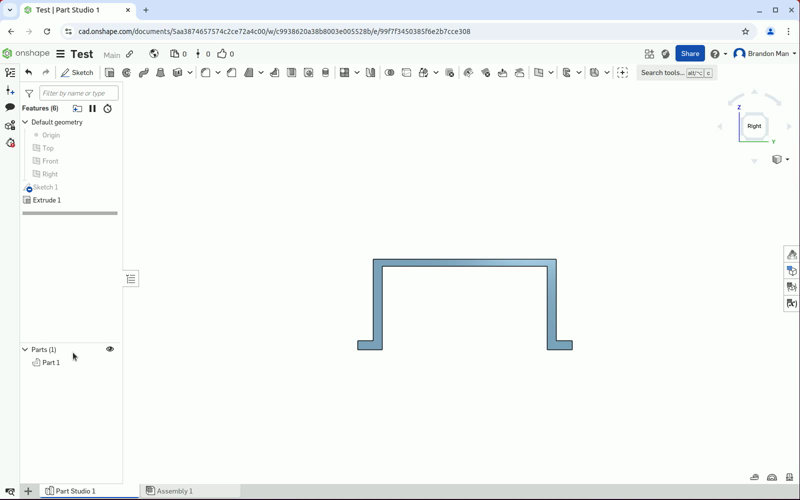
key(shift+p)
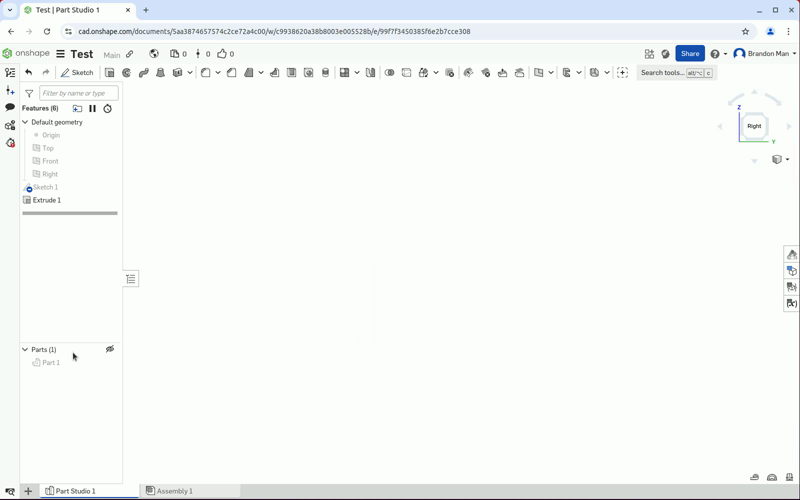
key(space)
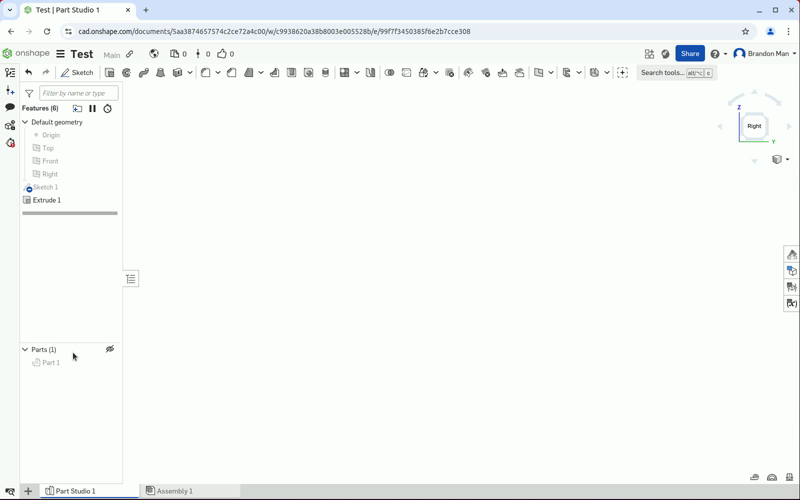
key_down(shift)
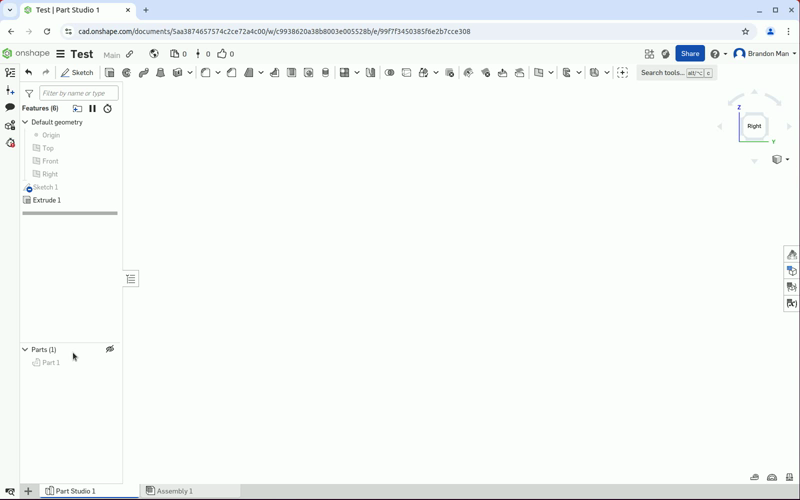
key(right)
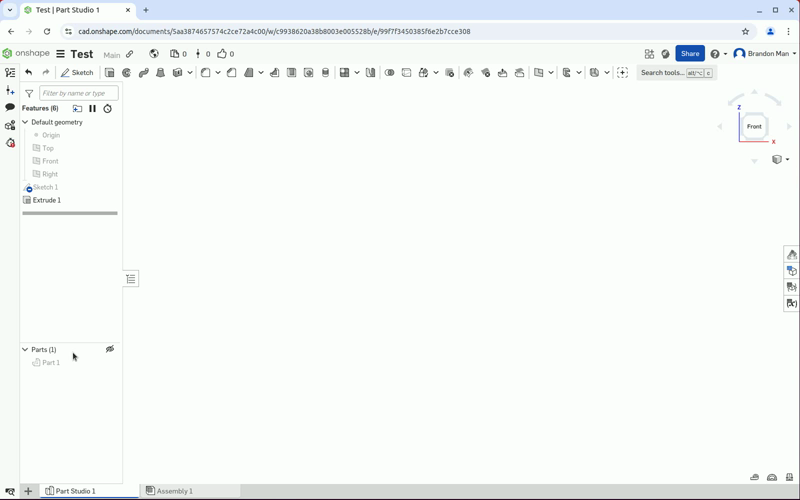
key_up(shift)
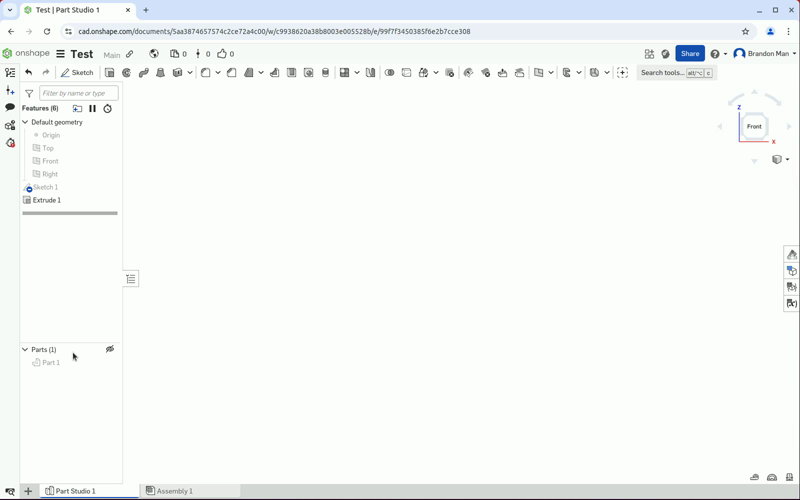
key(space)
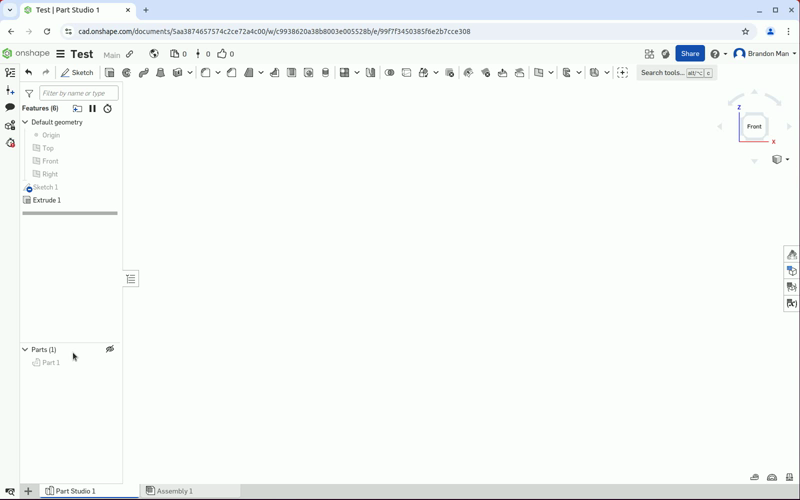
key_down(shift)
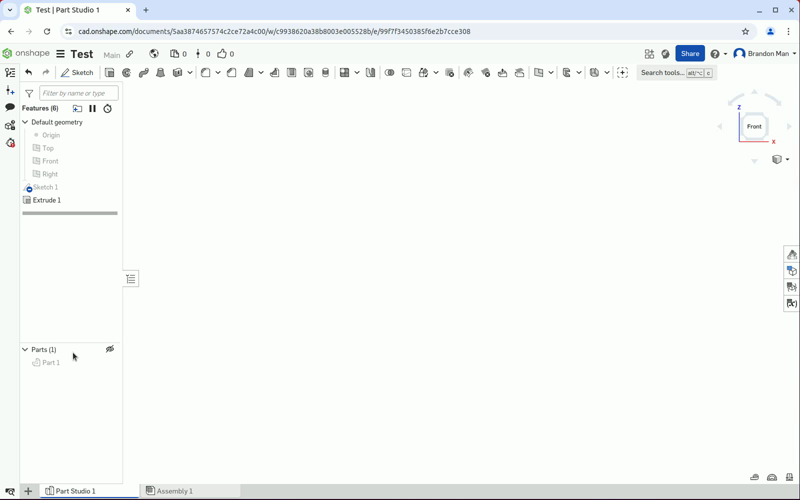
key(down)
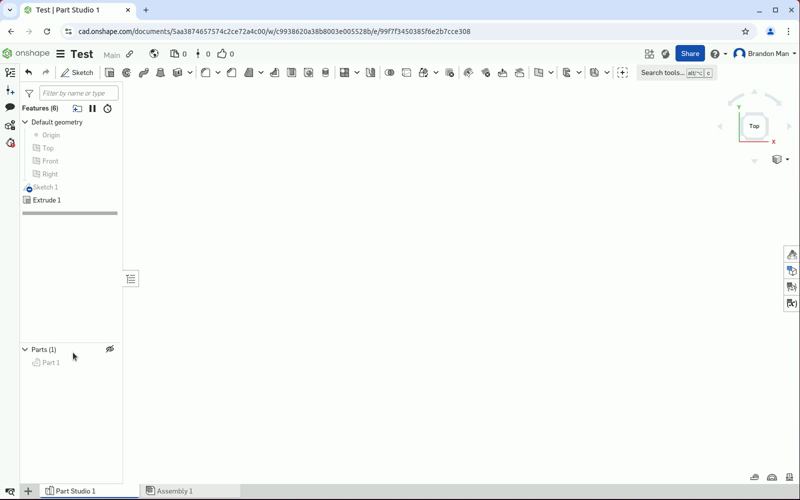
key_up(shift)
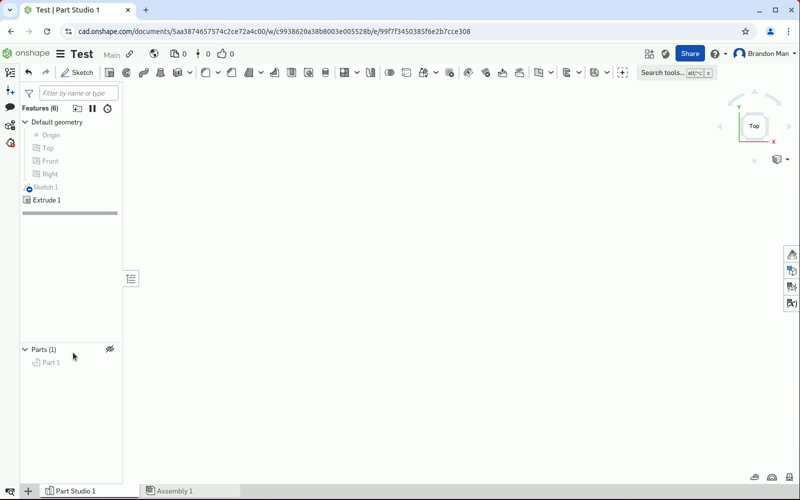
mouse_move(73, 352)
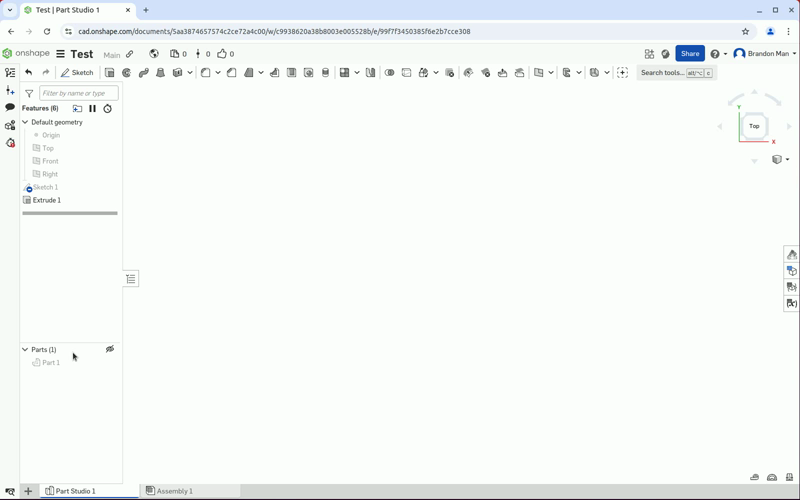
key(shift+y)
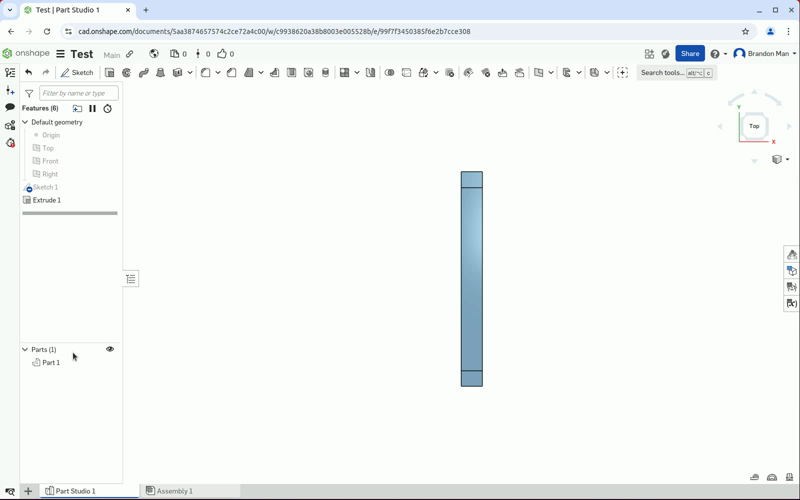
mouse_move(541, 75)
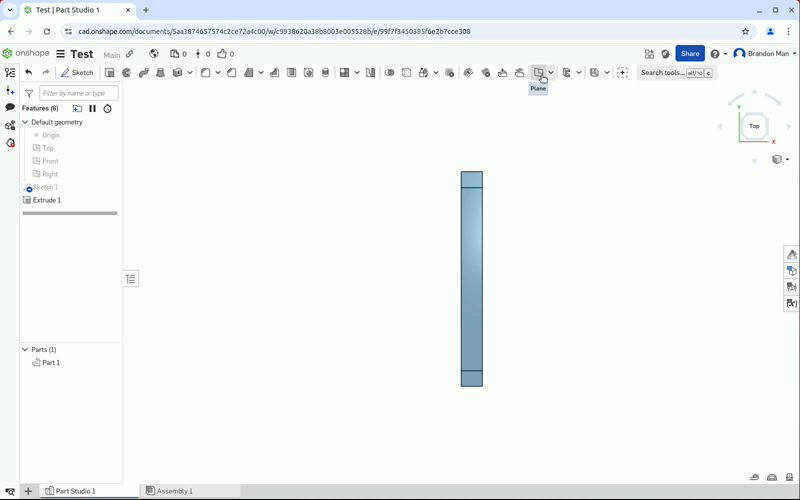
click(541, 75)
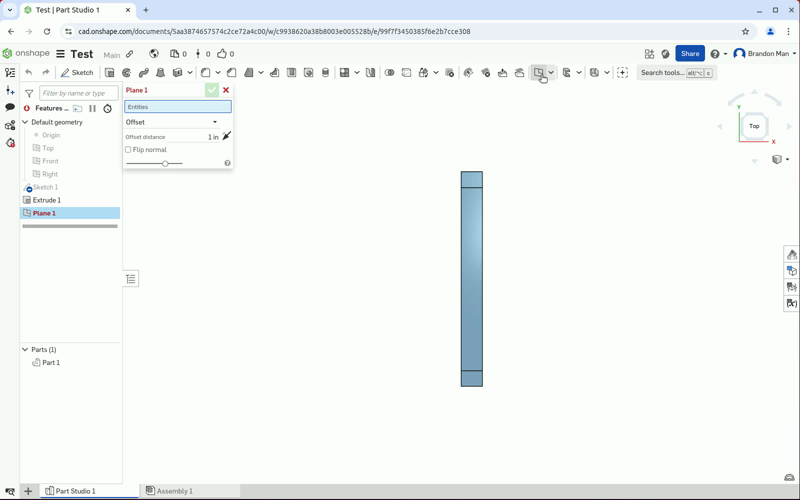
mouse_move(73, 150)
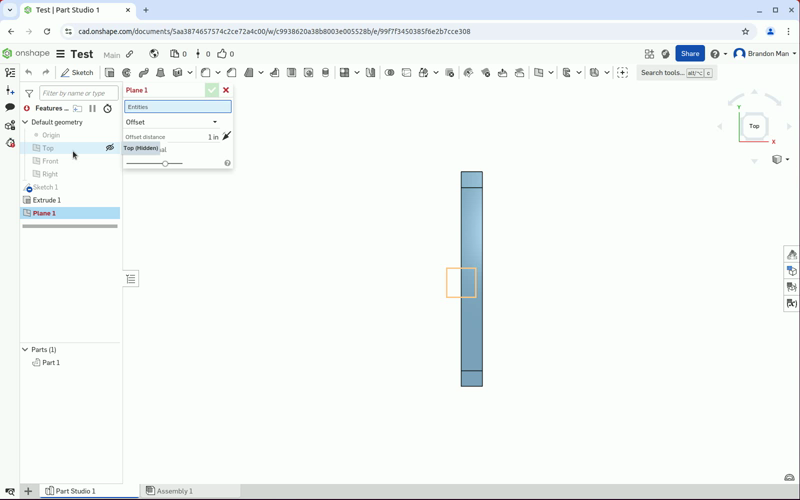
click(73, 150)
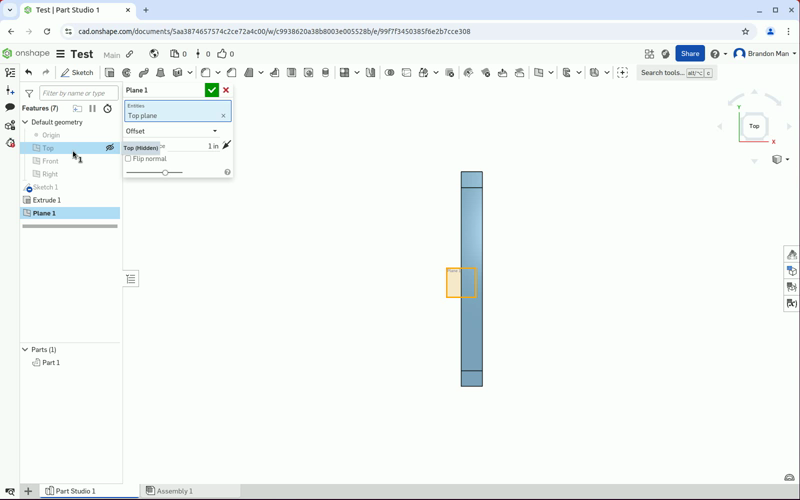
key(tab, 2)
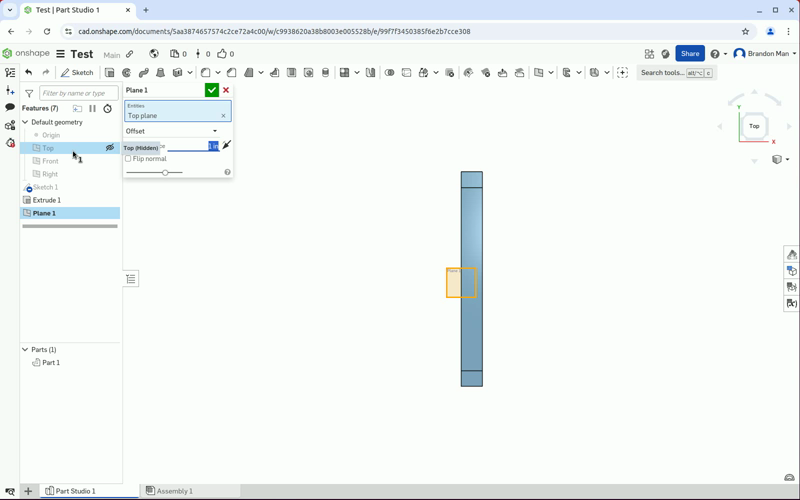
text(11.801)
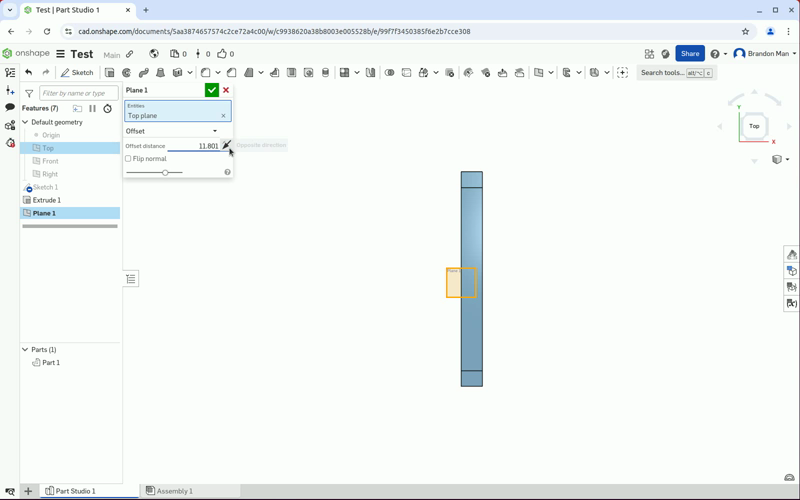
mouse_move(229, 147)
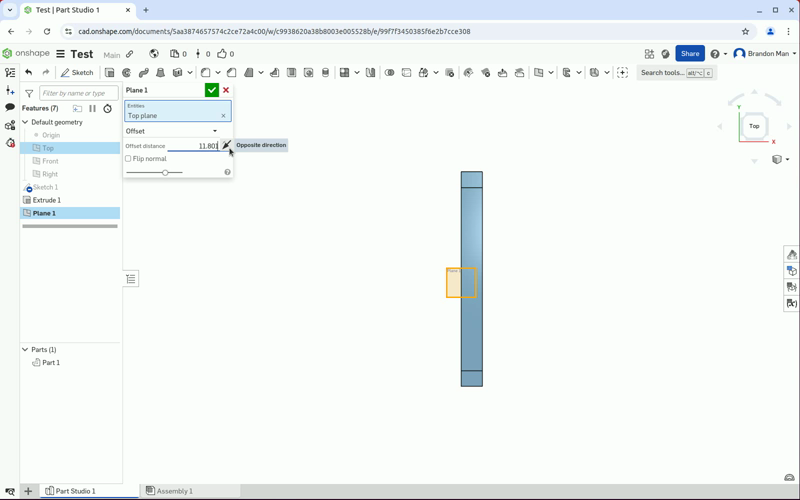
click(229, 147)
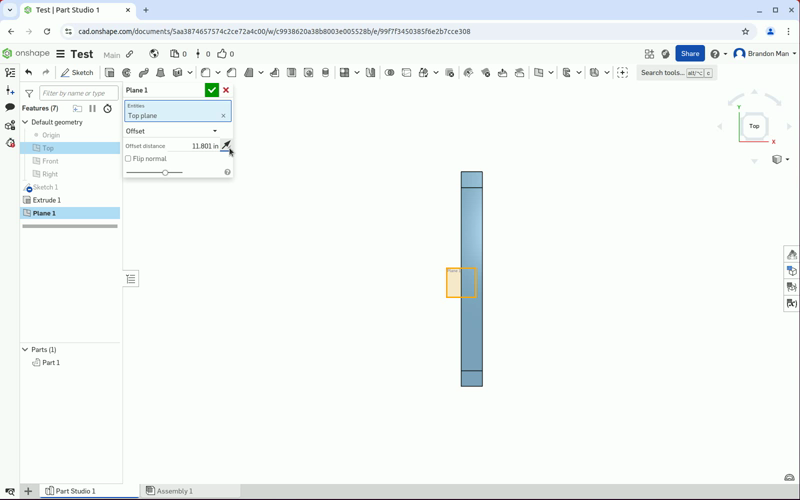
key(enter, 2)
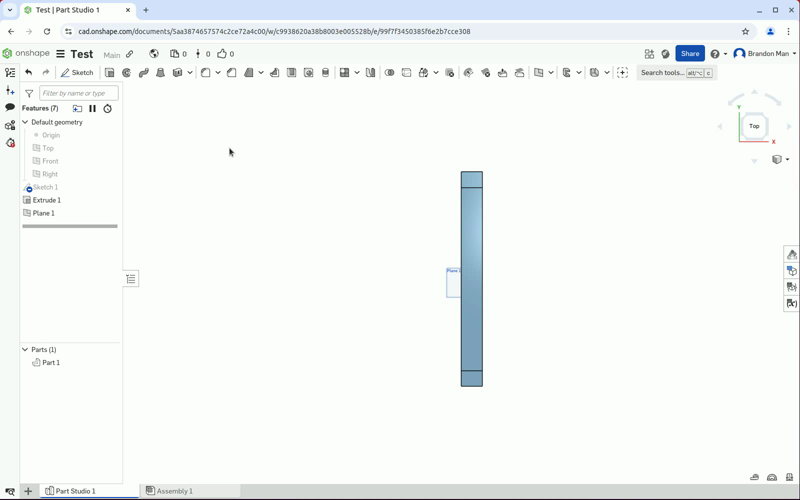
key(shift+s)
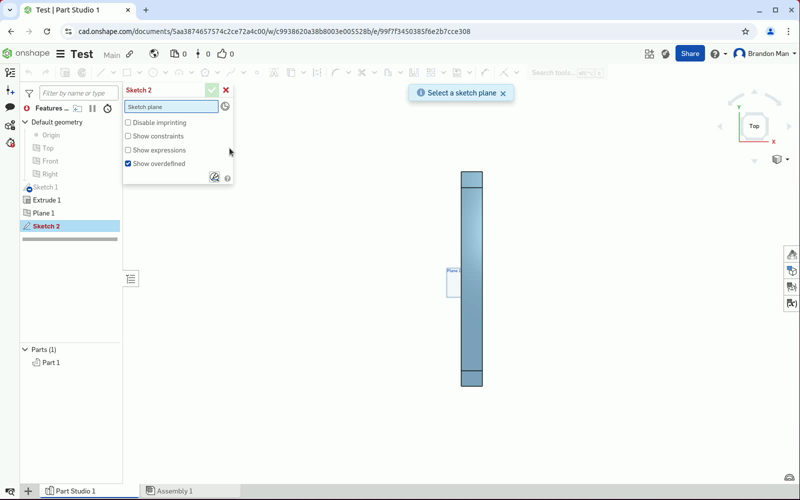
mouse_move(73, 215)
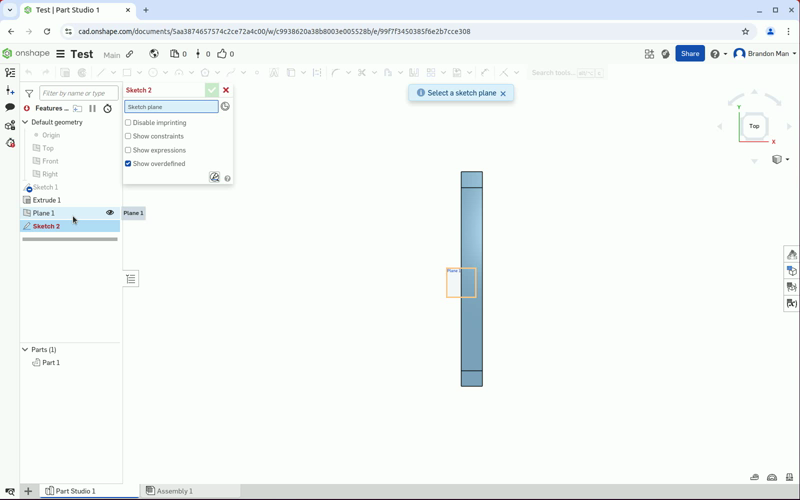
click(73, 215)
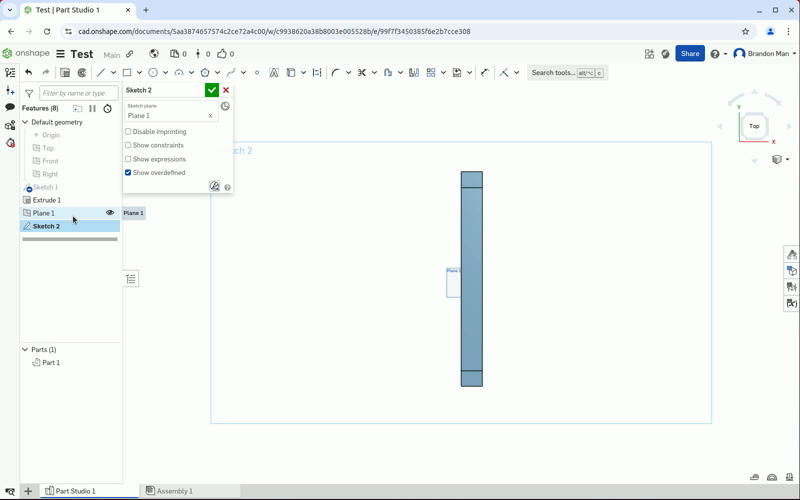
mouse_move(73, 352)
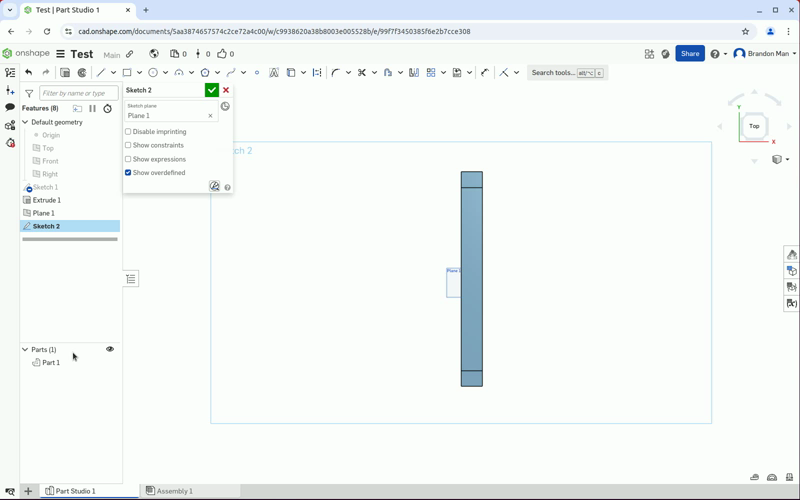
key(y)
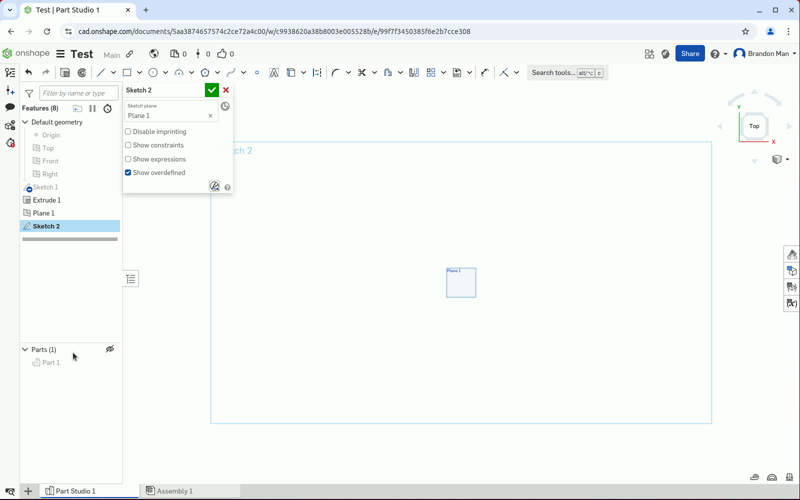
key(c)
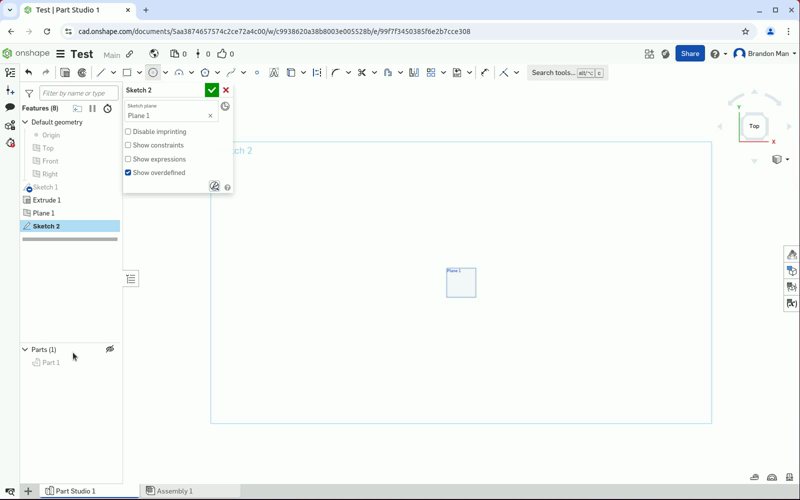
key_down(shift)
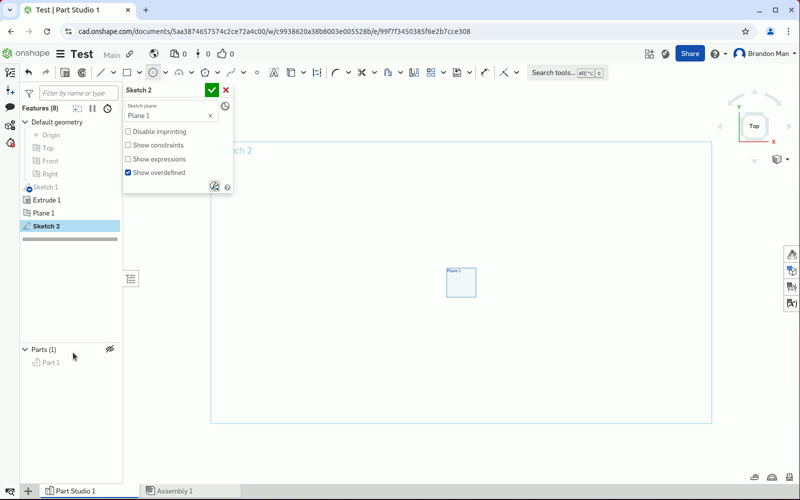
mouse_move(471, 178)
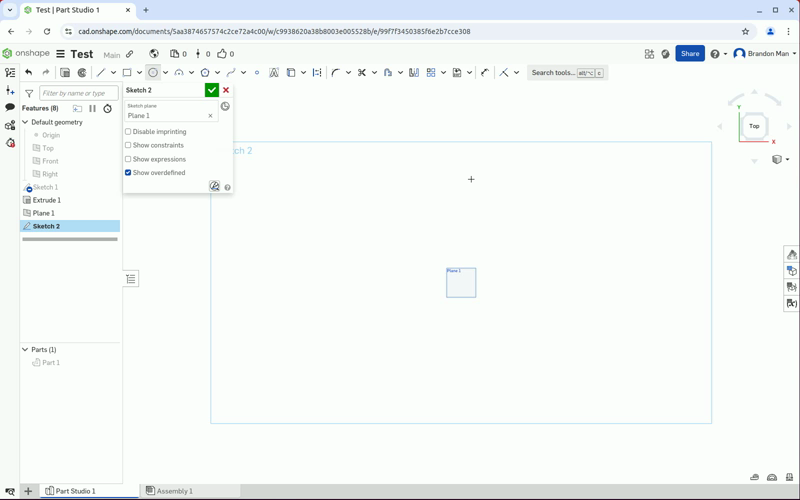
click(471, 178)
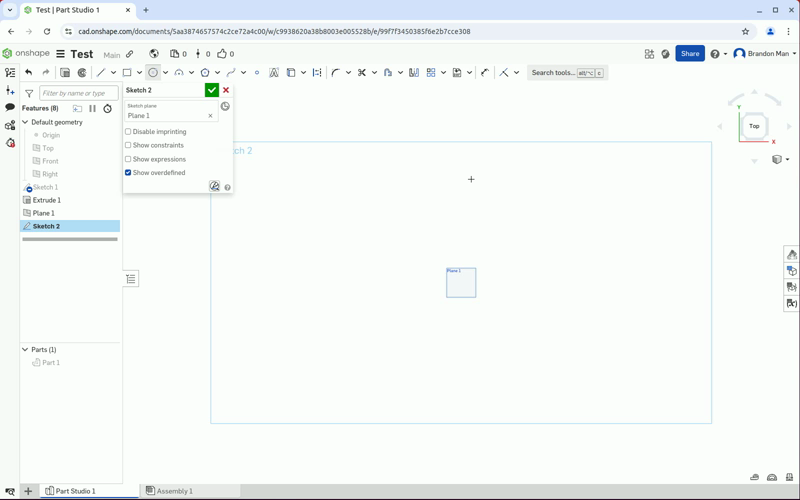
key_up(shift)
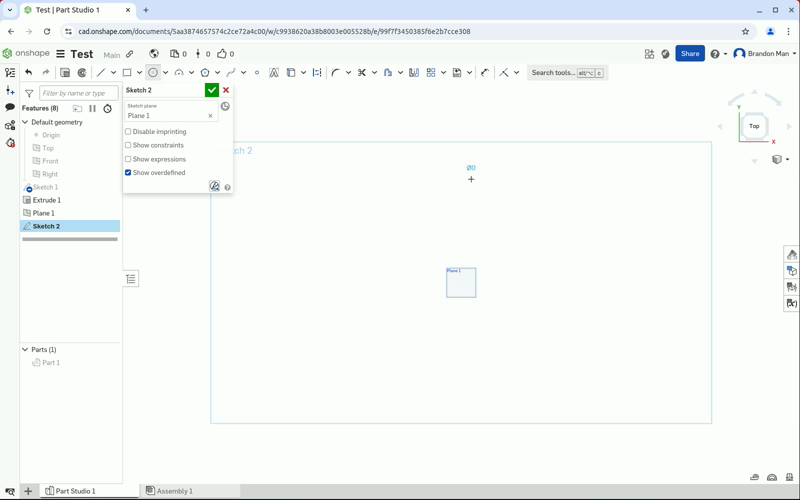
mouse_move(476, 178)
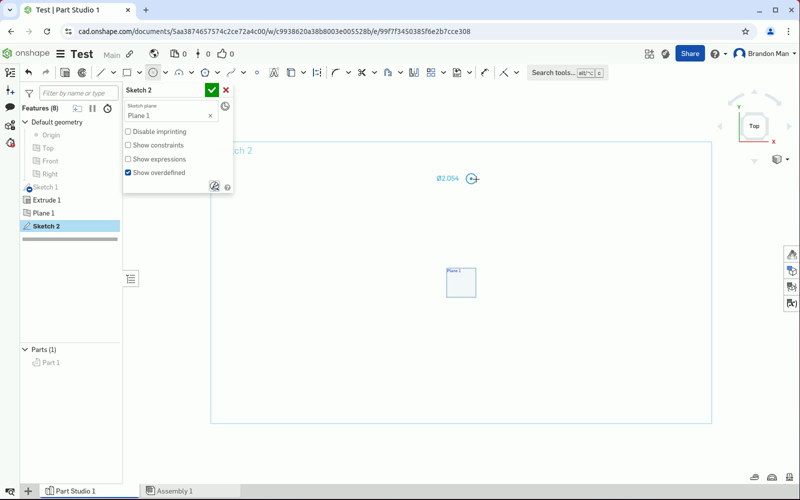
click(476, 178)
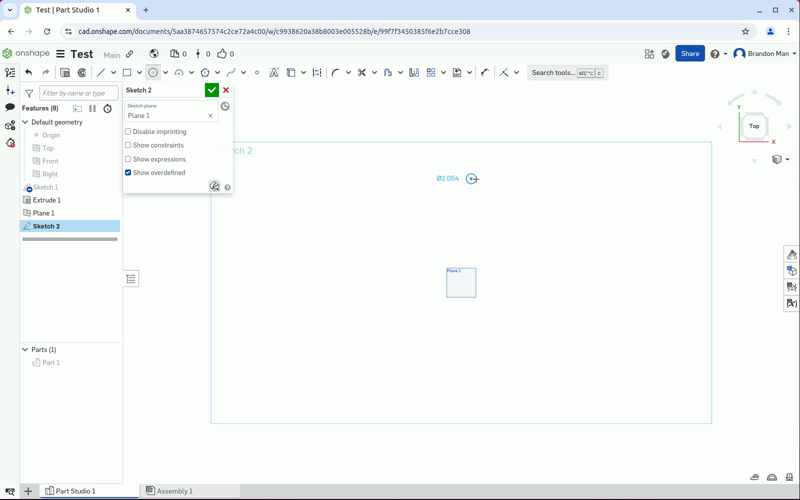
key(esc)
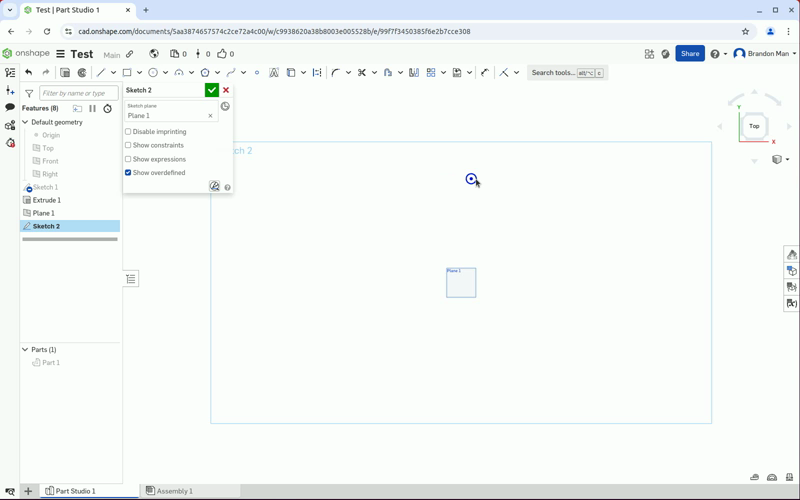
mouse_move(473, 179)
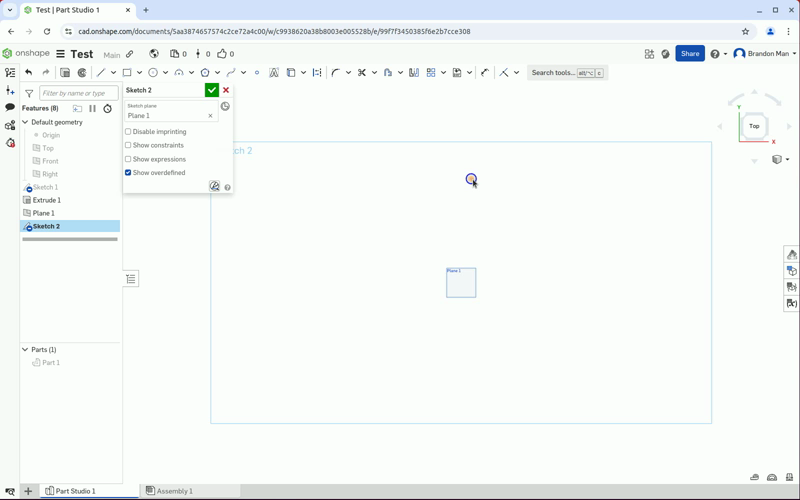
scroll(6)
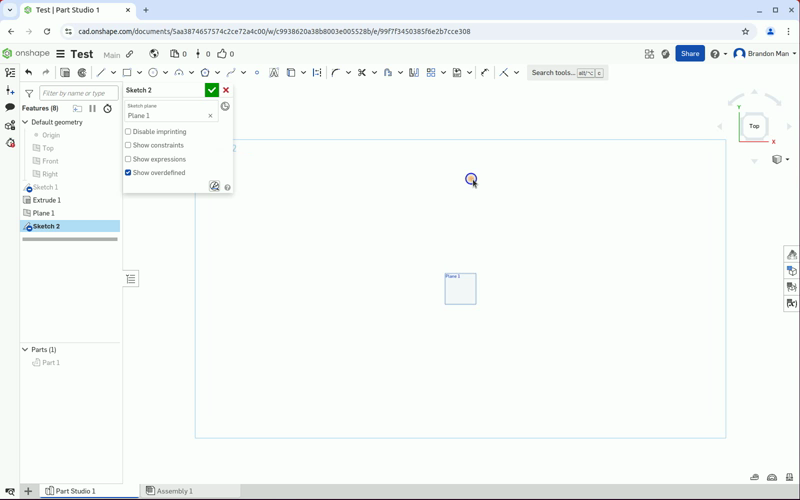
scroll(6)
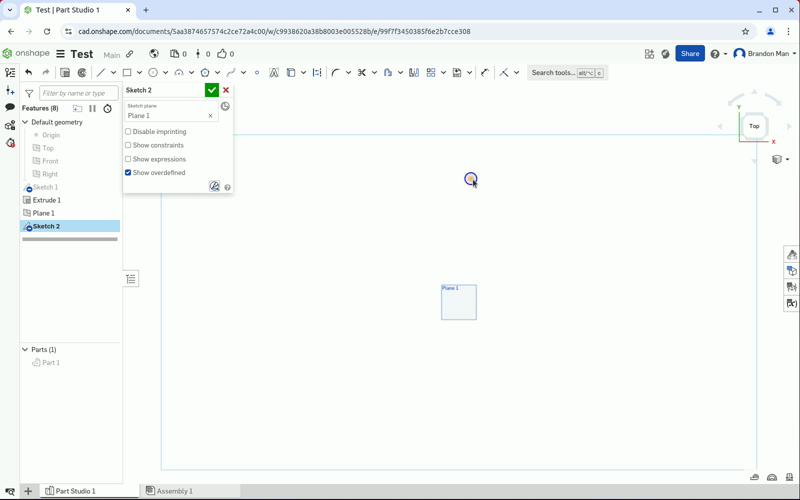
scroll(6)
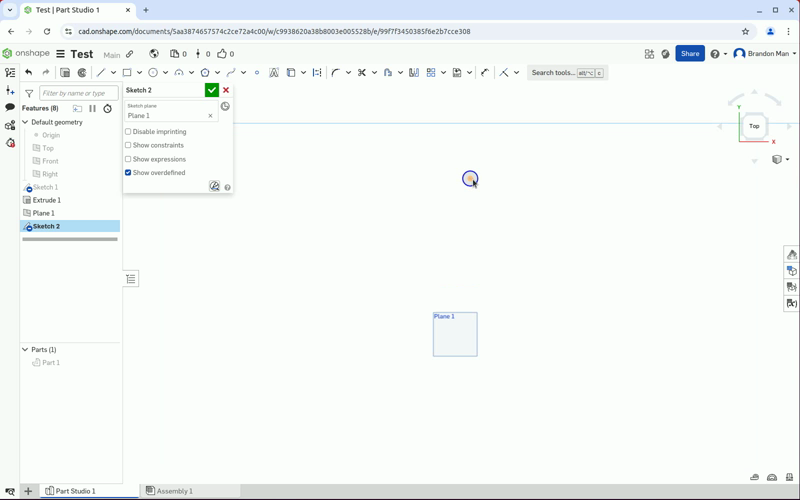
scroll(6)
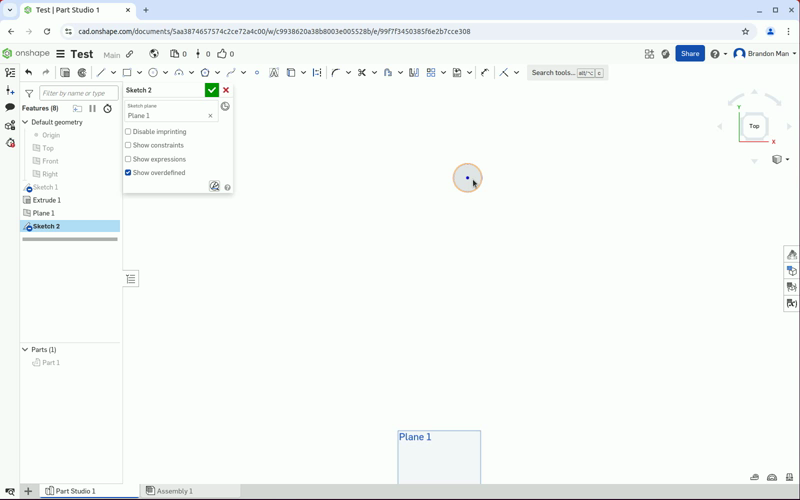
scroll(6)
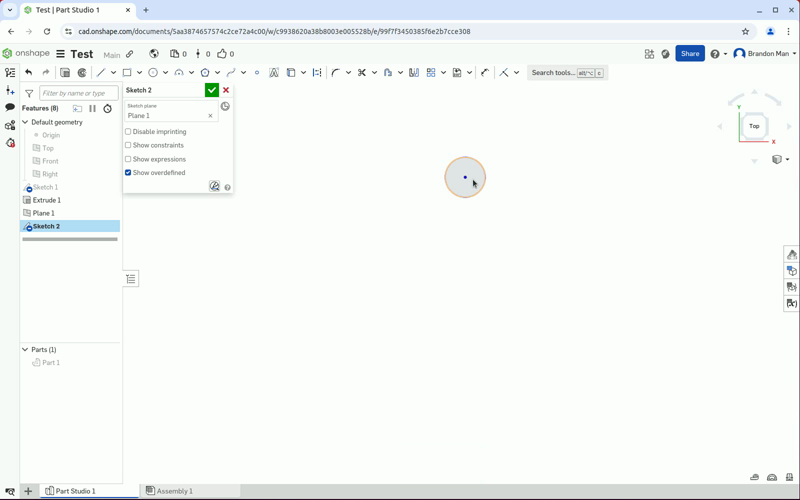
scroll(6)
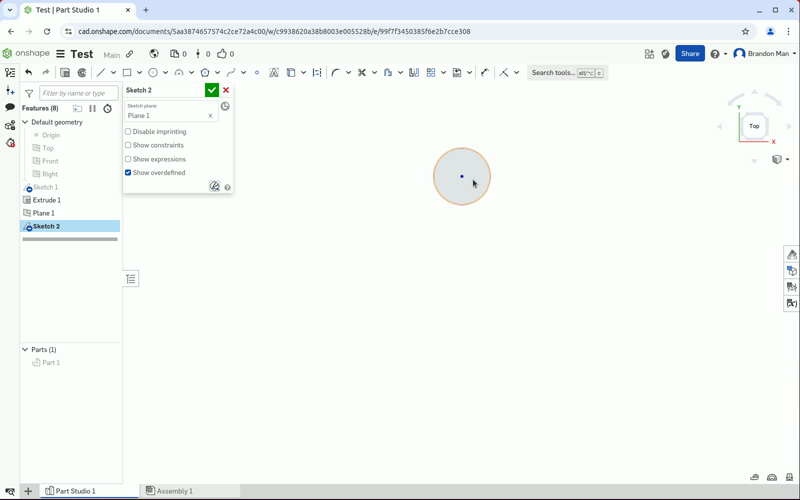
scroll(6)
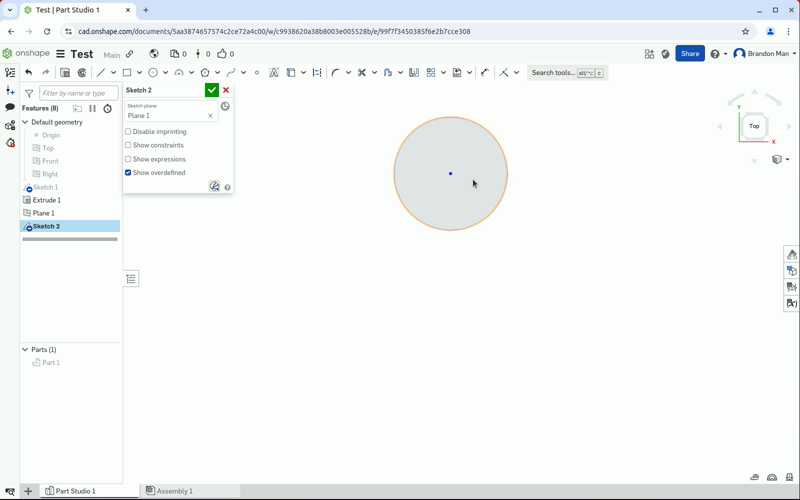
click(473, 179)
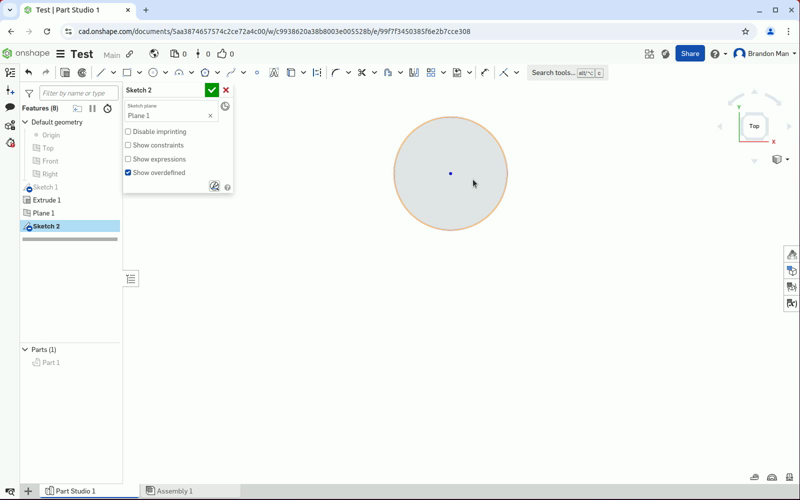
scroll(-6)
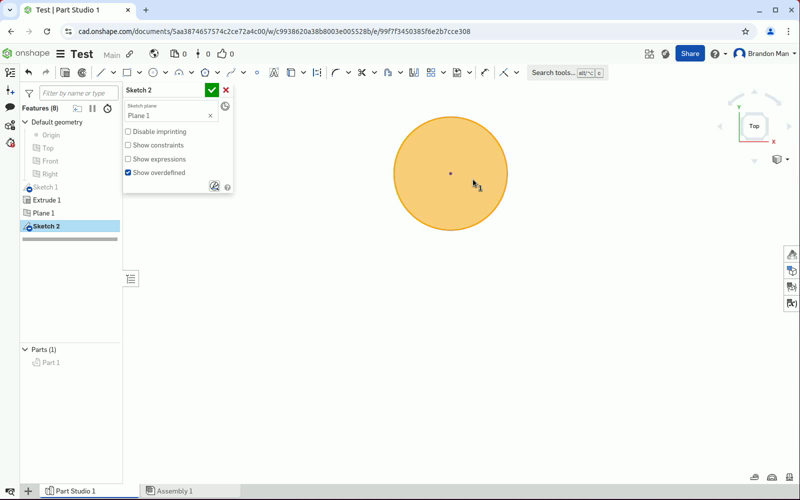
scroll(-6)
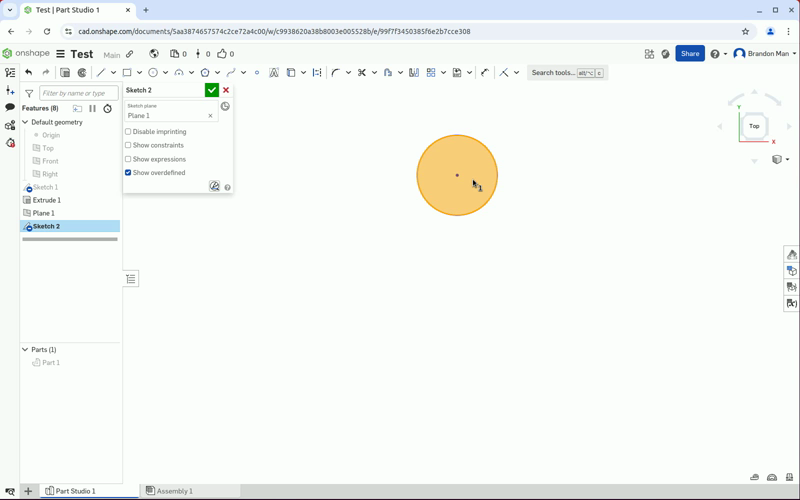
scroll(-6)
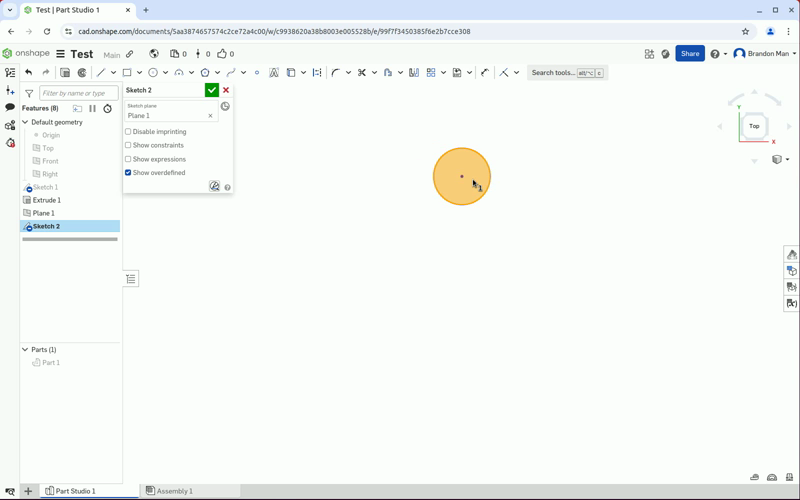
scroll(-6)
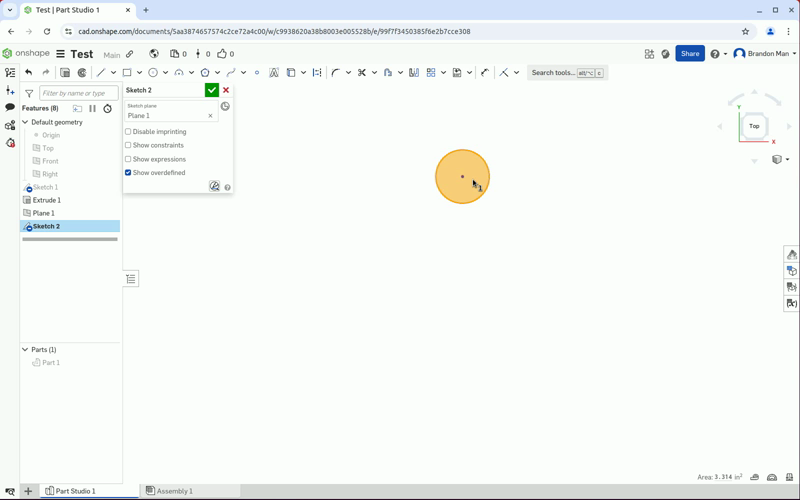
scroll(-6)
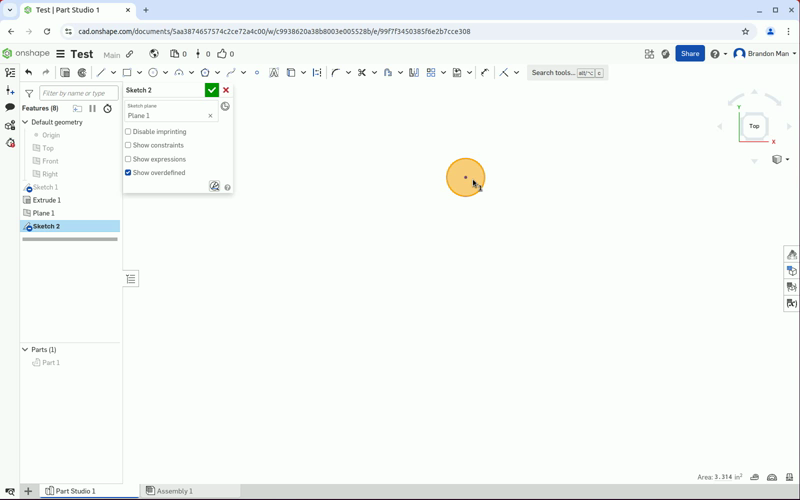
scroll(-6)
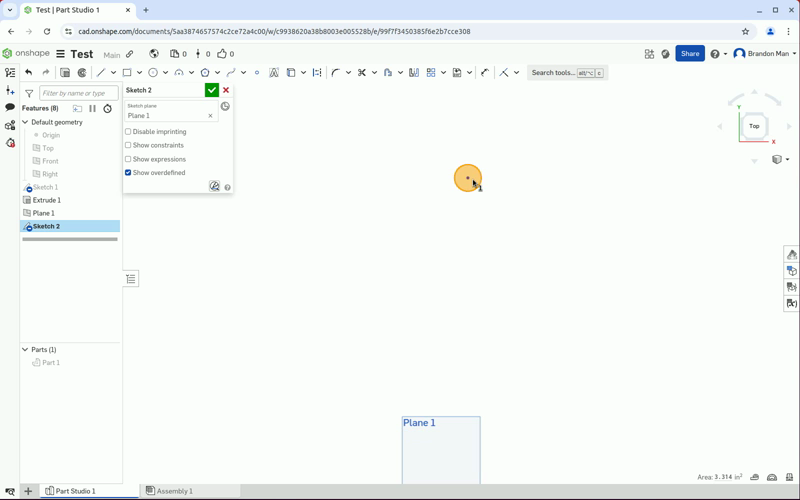
scroll(-6)
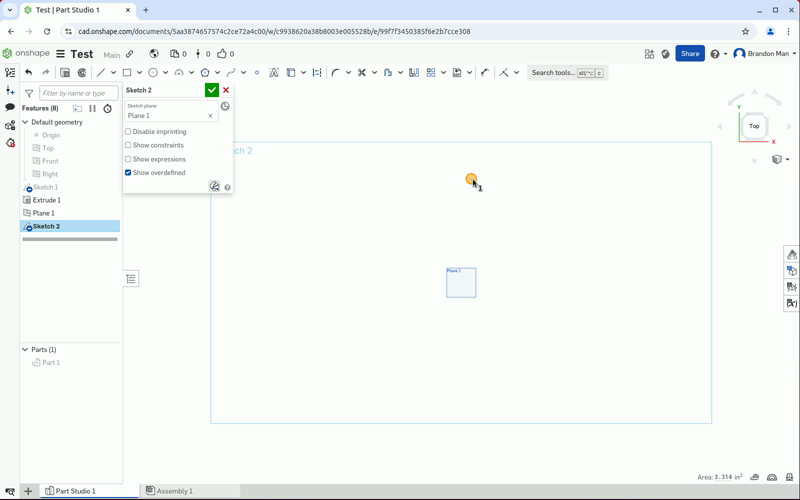
mouse_move(73, 352)
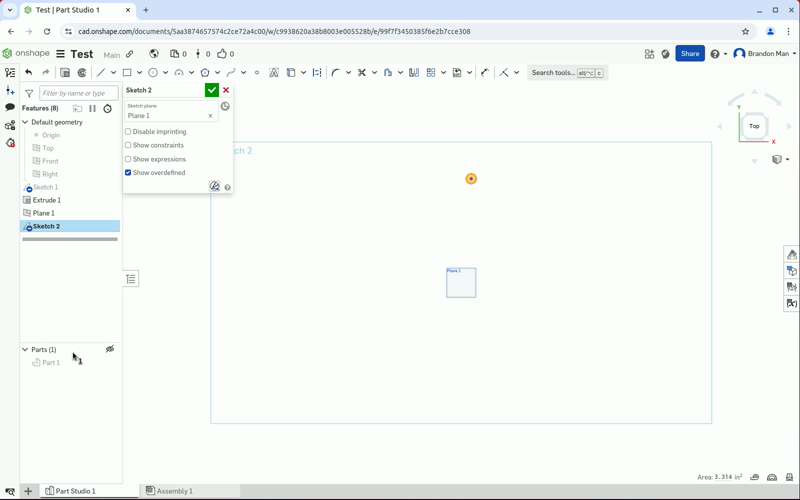
key(shift+y)
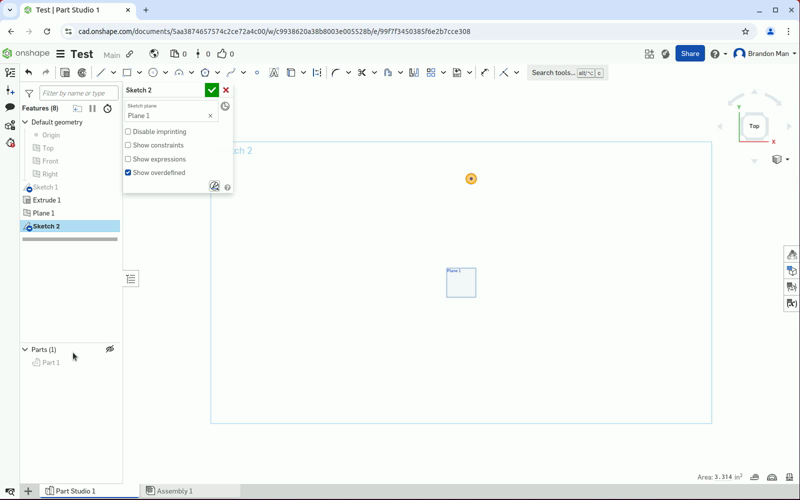
key(shift+e)
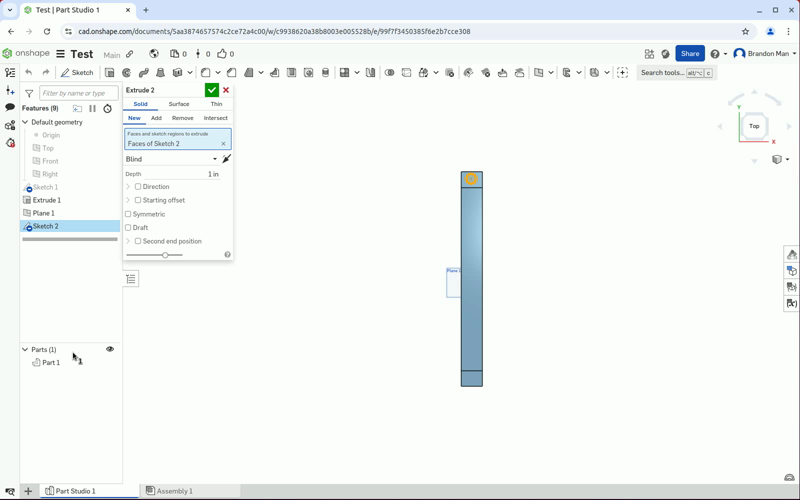
mouse_move(143, 106)
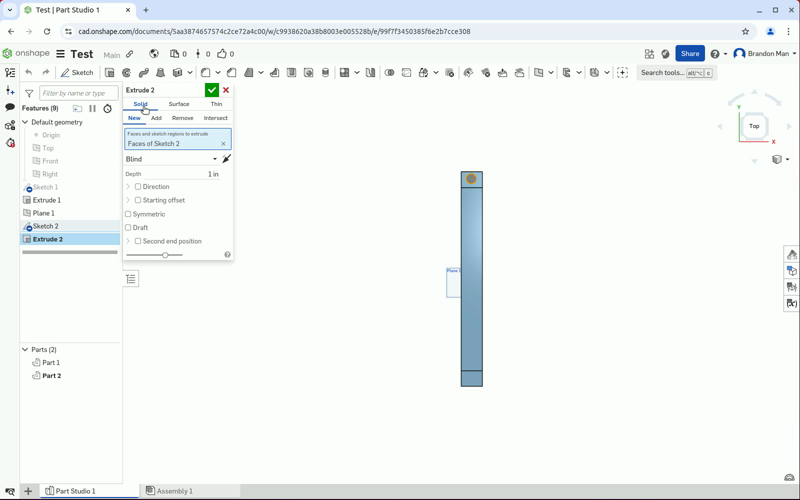
click(143, 106)
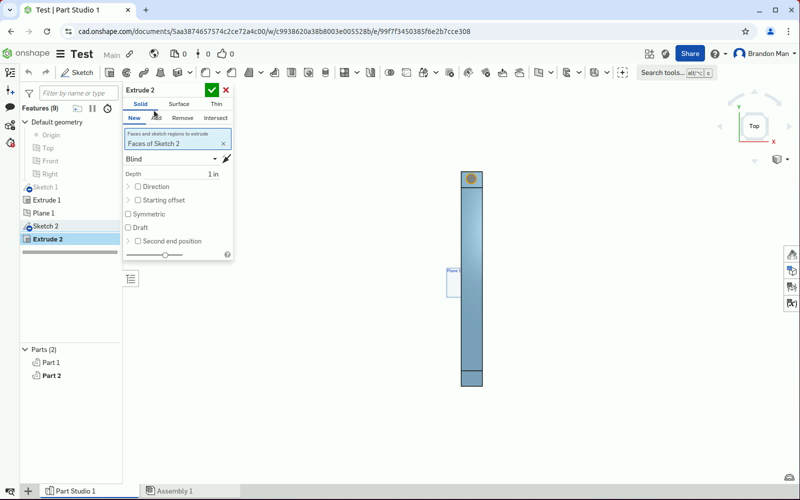
mouse_move(186, 120)
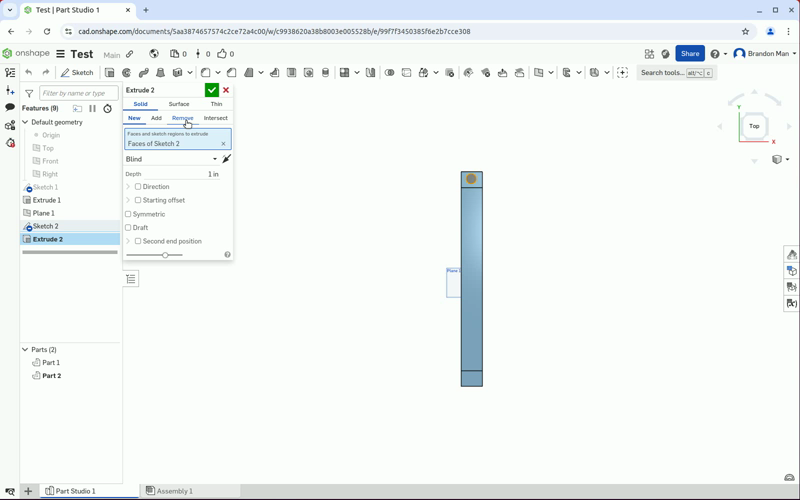
click(186, 120)
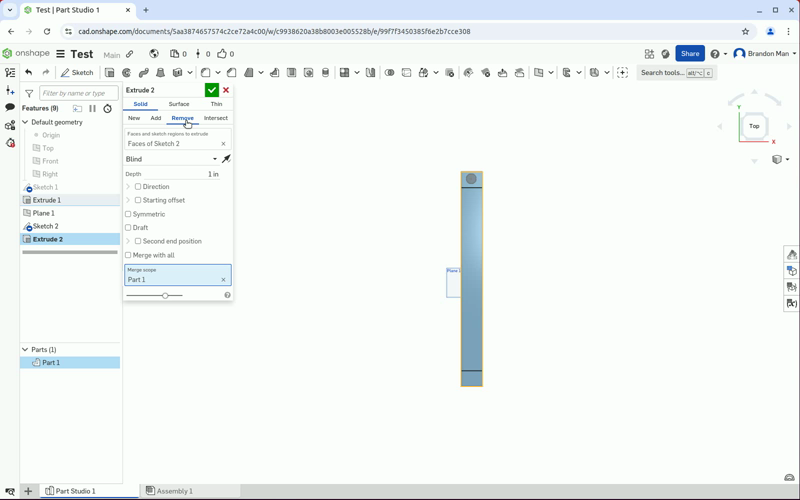
key(tab, 4)
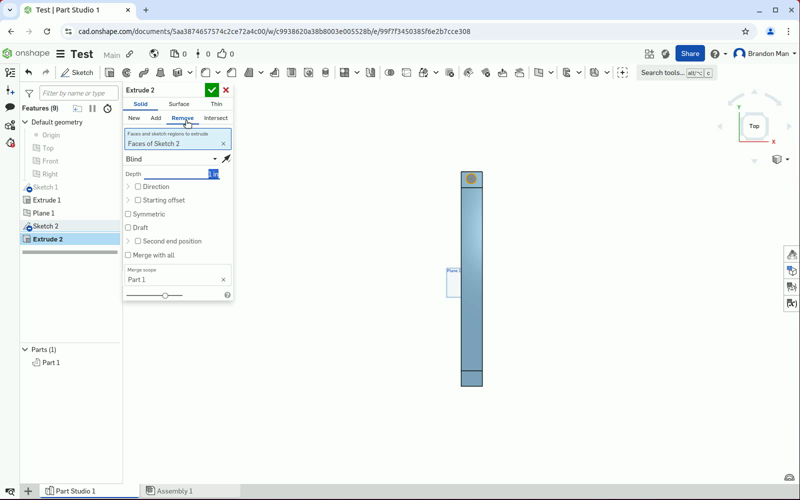
text(10.832)
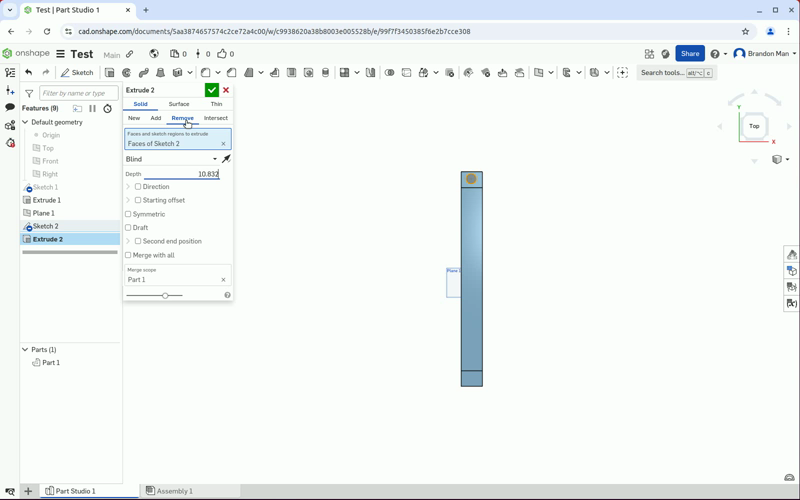
key(tab, 6)
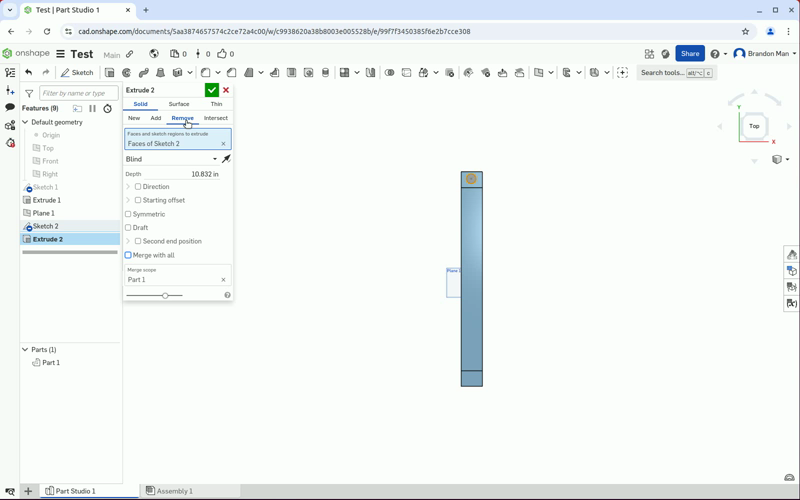
key(space)
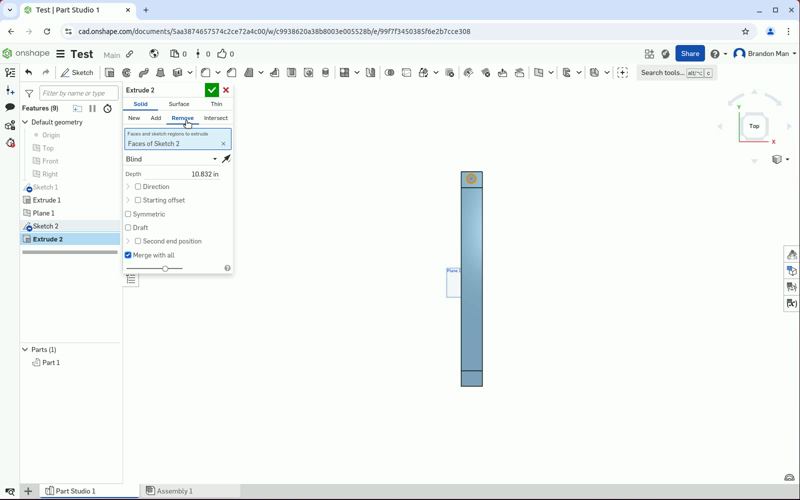
key(enter)
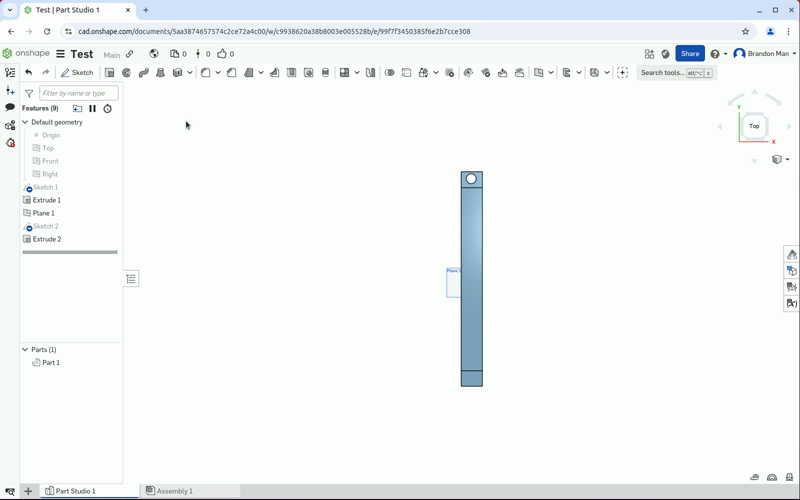
key(shift+h)
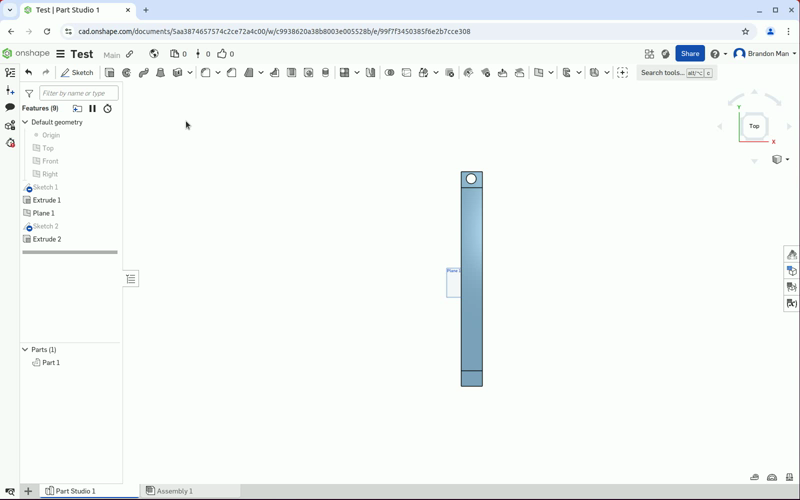
key(shift+h)
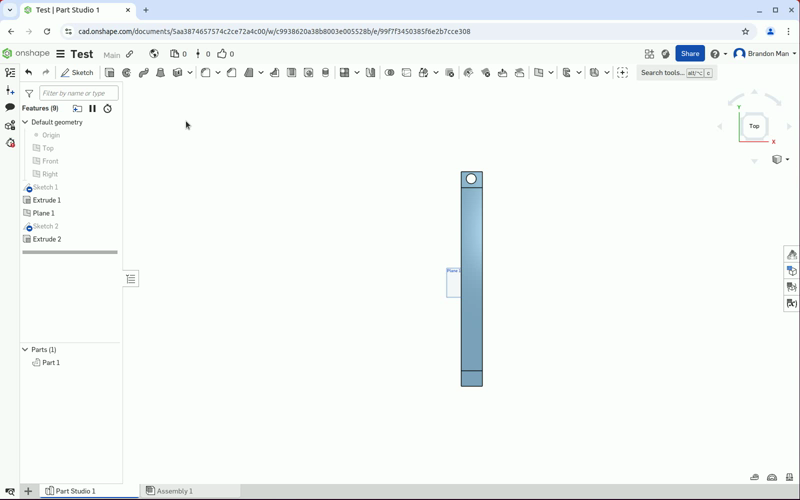
mouse_move(73, 189)
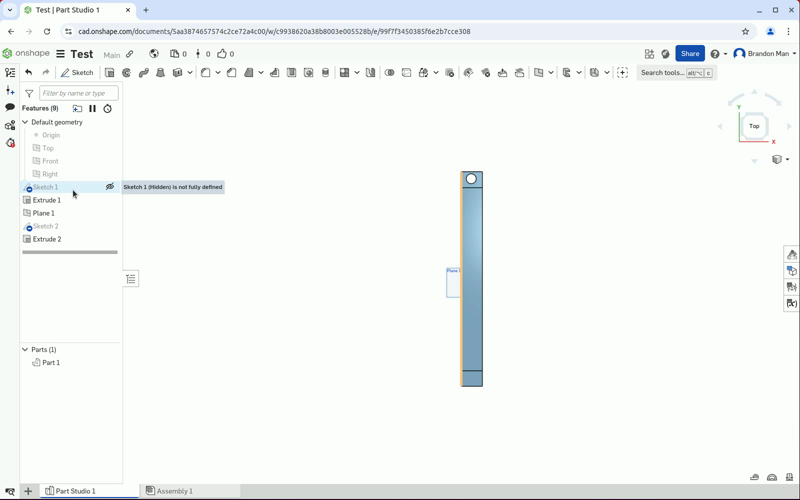
click(73, 189)
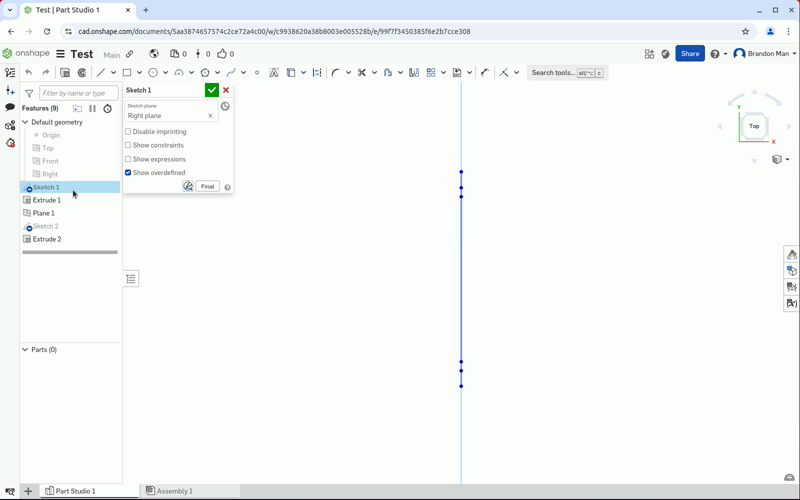
mouse_move(229, 92)
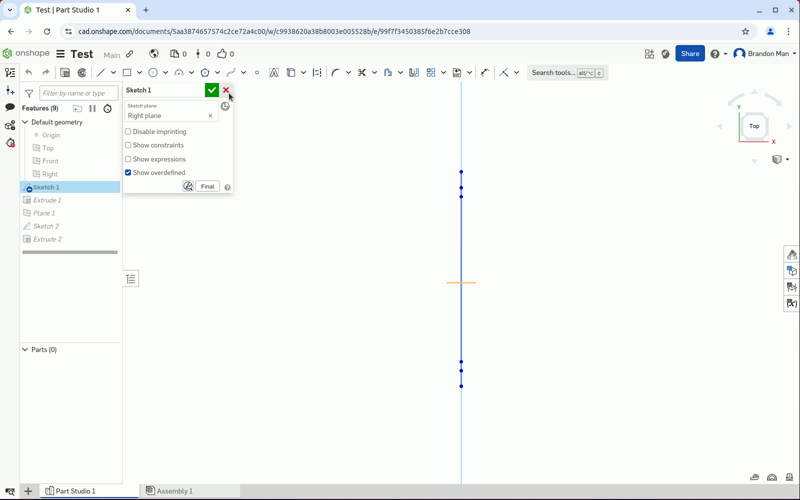
click(229, 92)
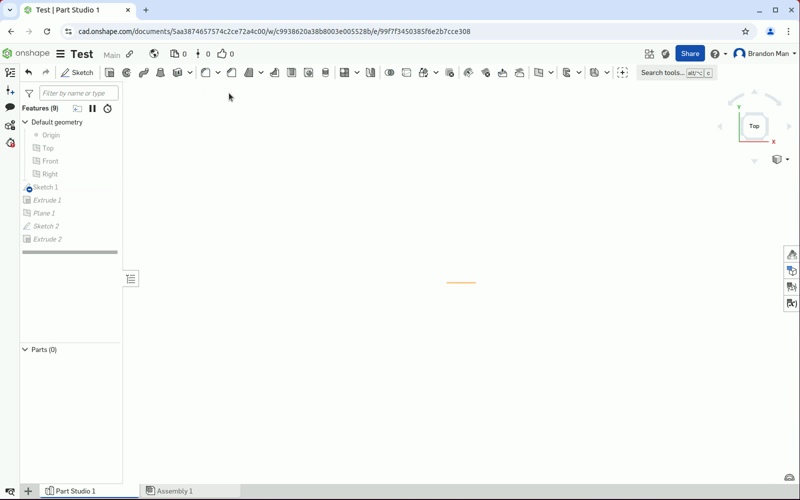
key(shift+s)
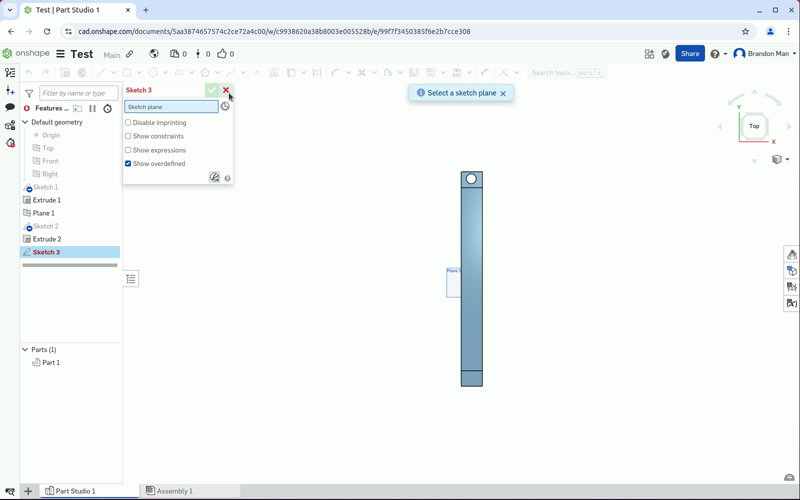
mouse_move(73, 215)
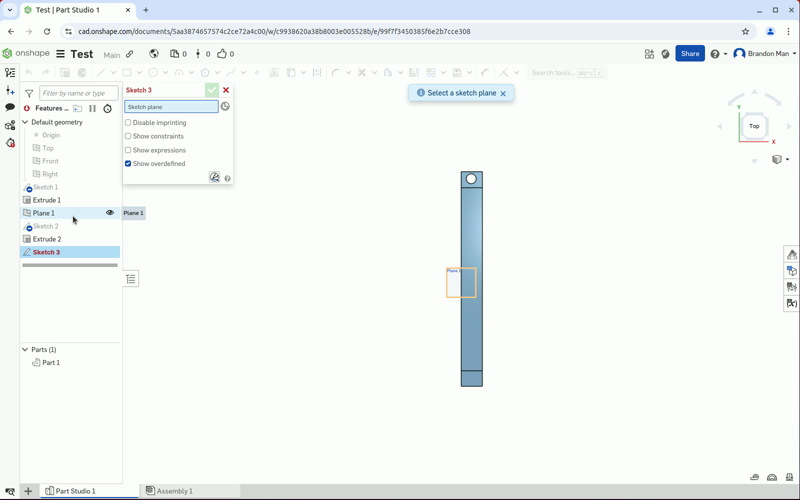
click(73, 215)
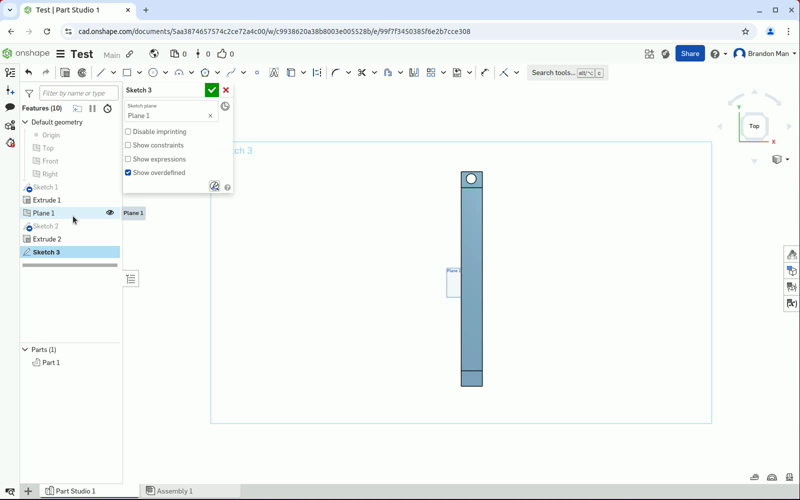
mouse_move(73, 352)
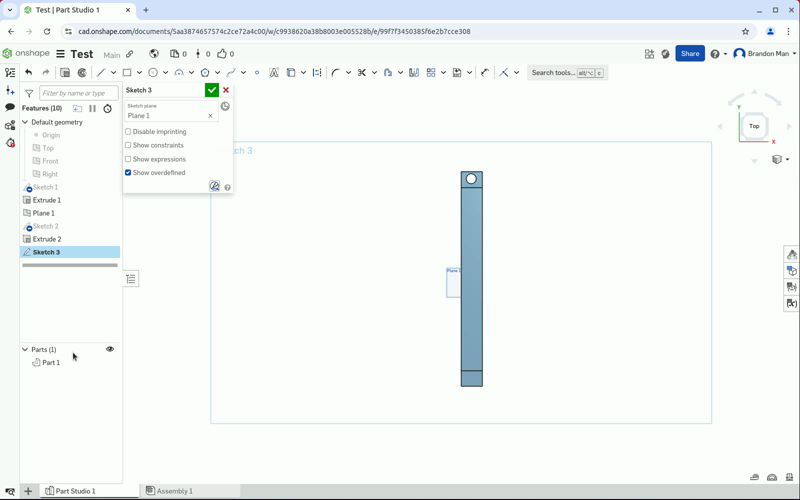
key(y)
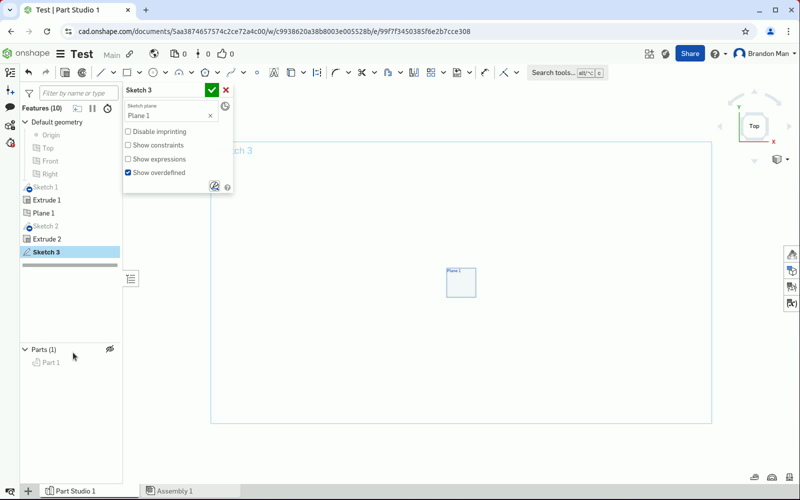
key(c)
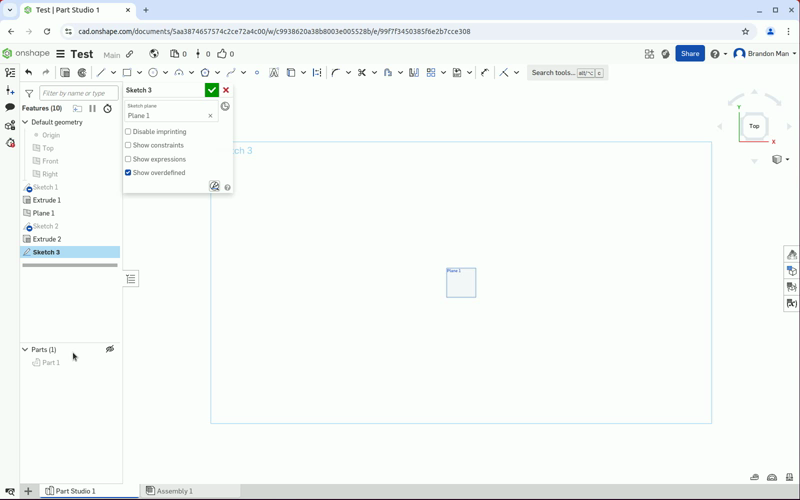
key_down(shift)
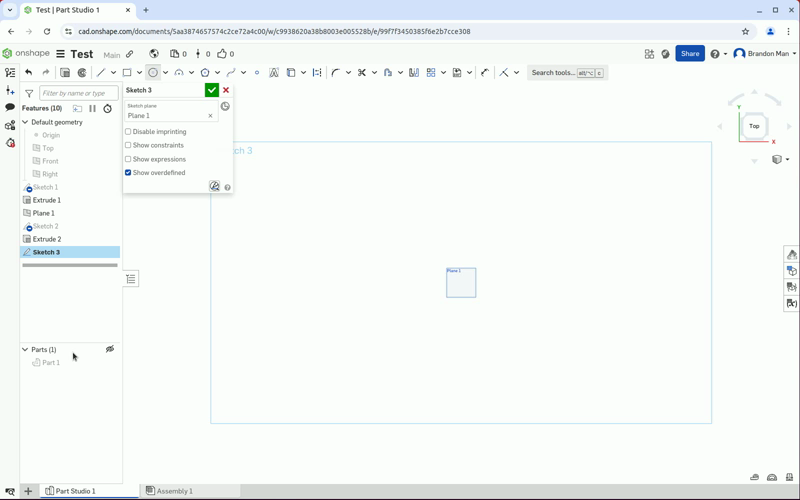
mouse_move(471, 378)
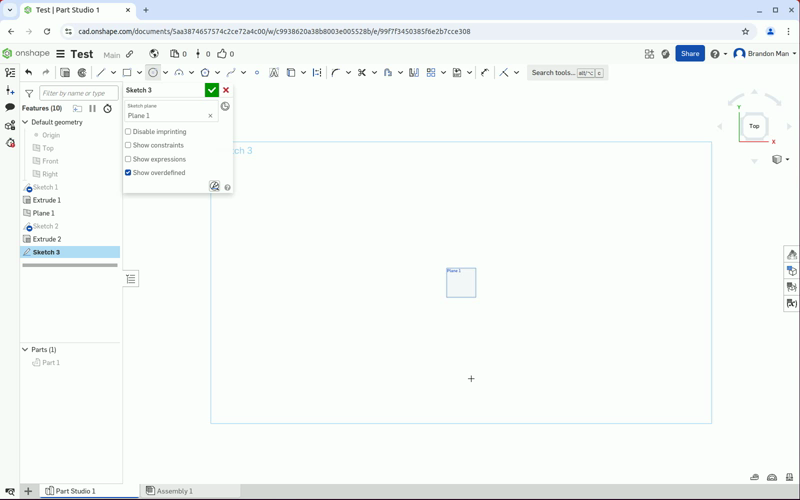
click(471, 378)
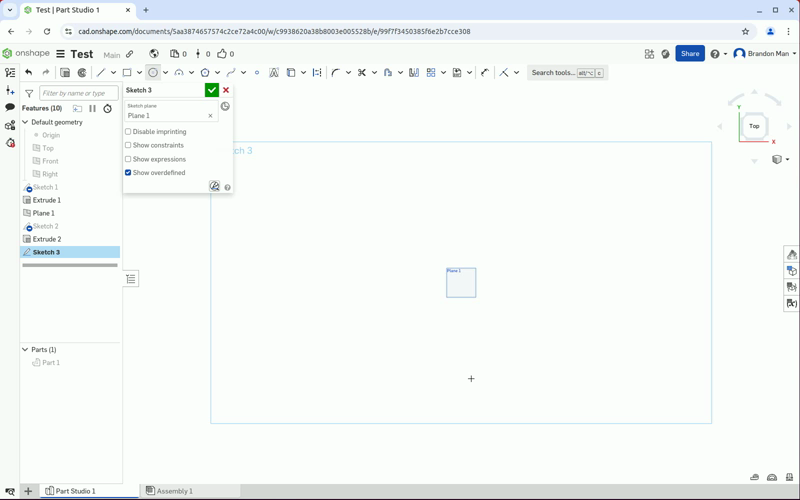
key_up(shift)
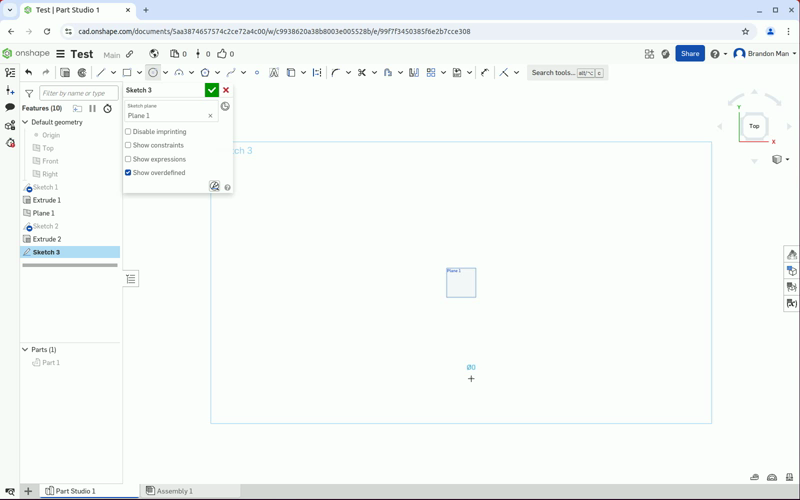
mouse_move(476, 378)
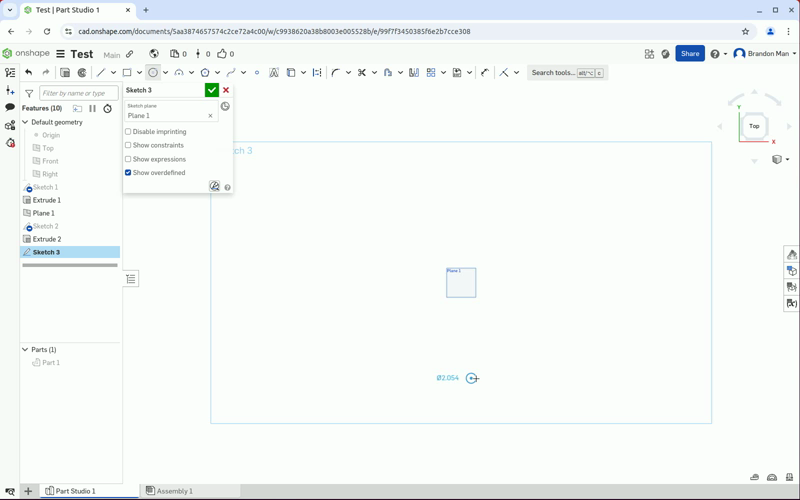
click(476, 378)
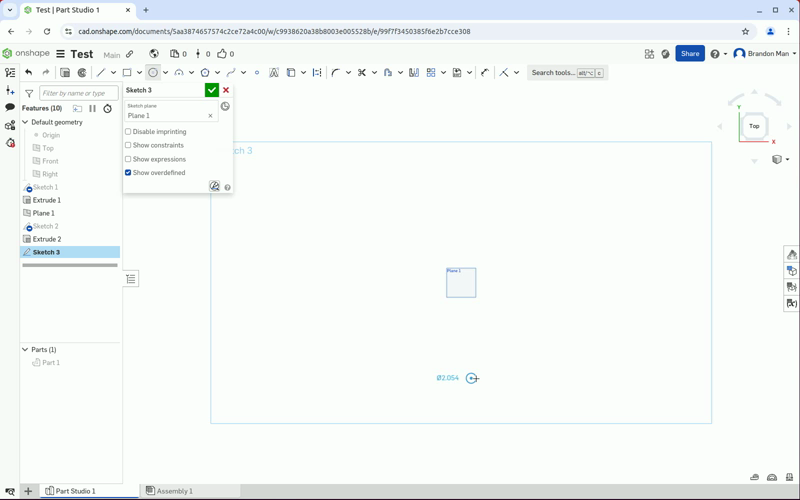
key(esc)
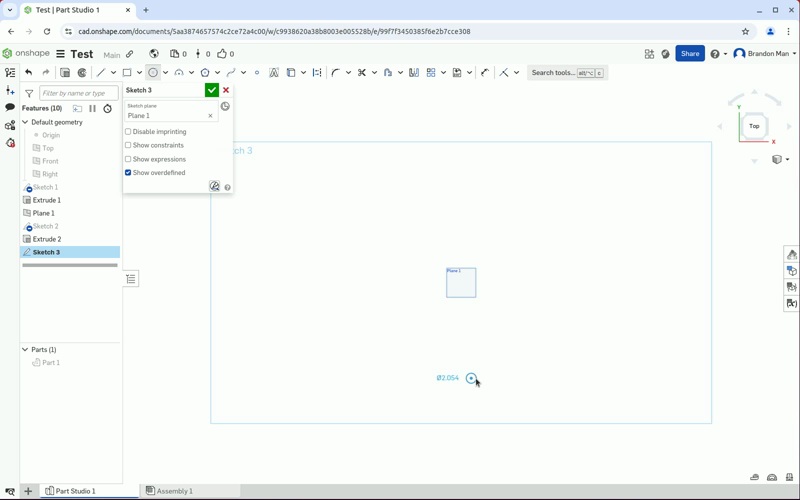
mouse_move(473, 373)
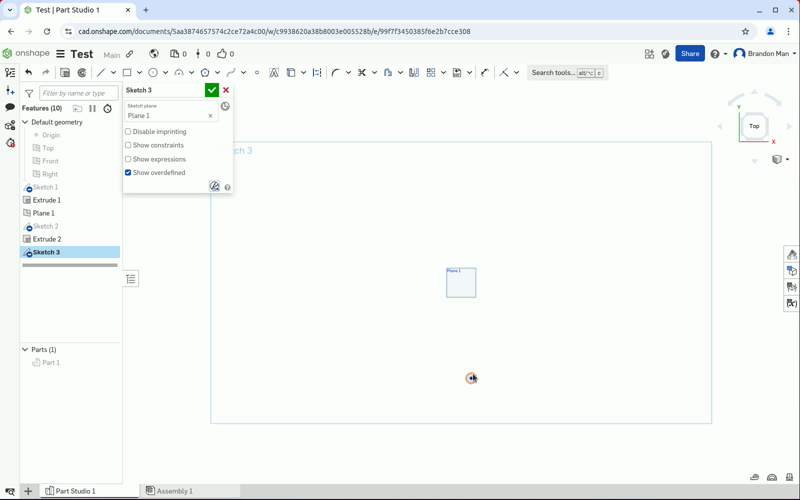
scroll(6)
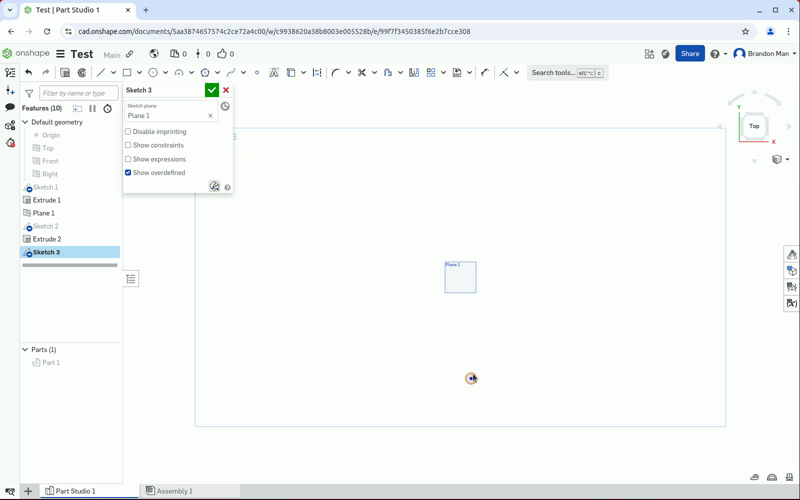
scroll(6)
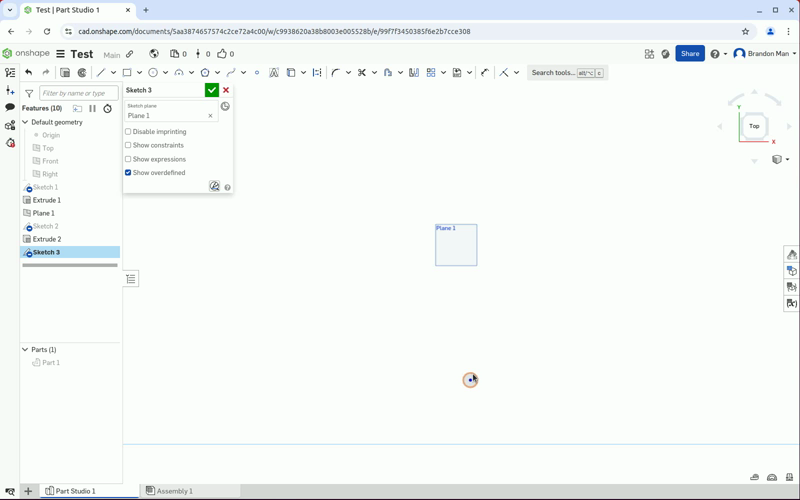
scroll(6)
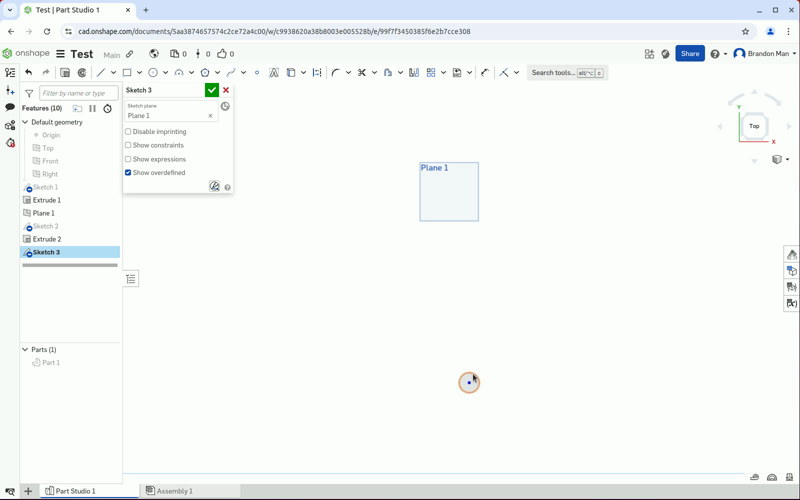
scroll(6)
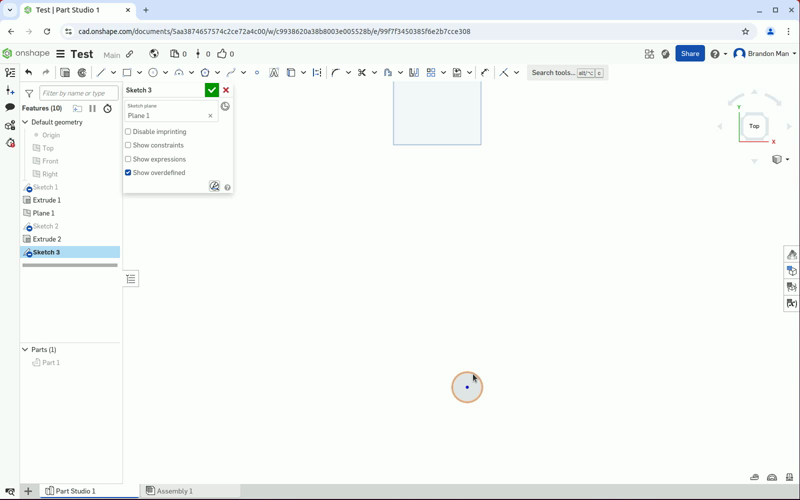
scroll(6)
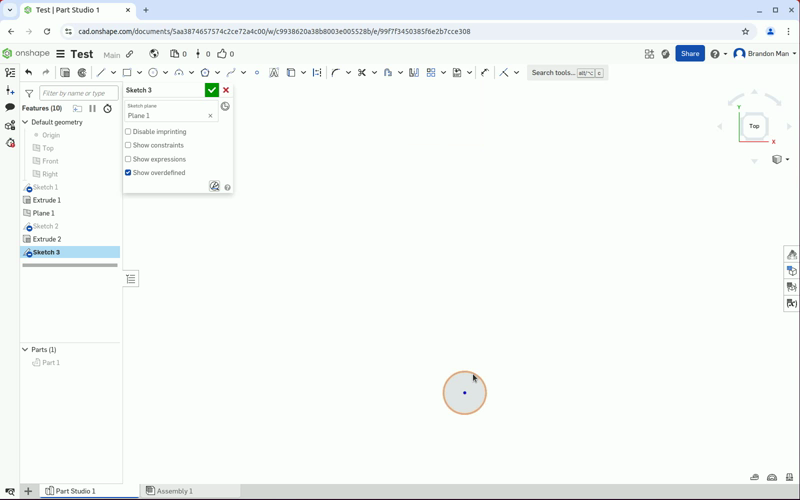
scroll(6)
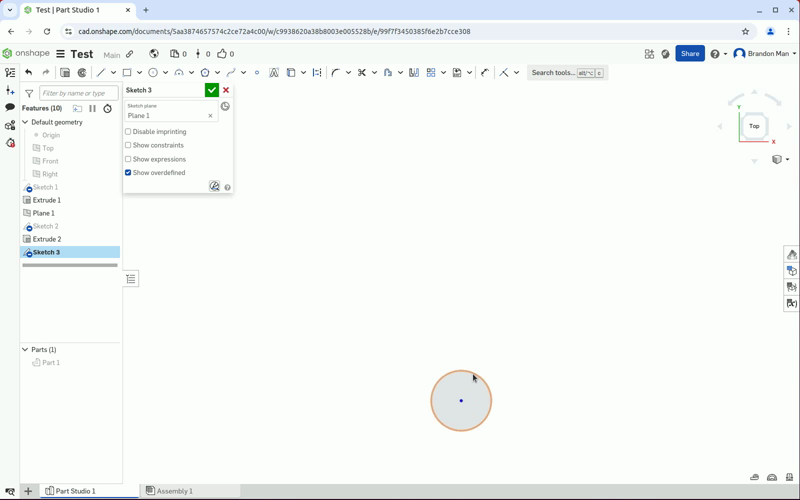
scroll(6)
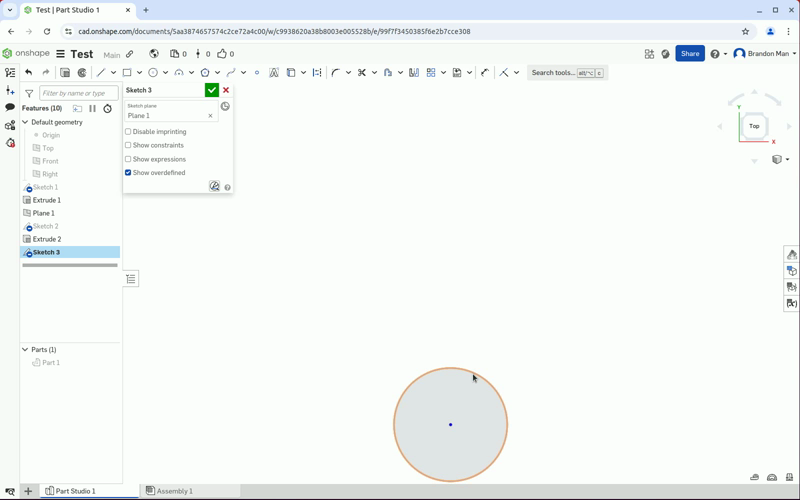
click(473, 373)
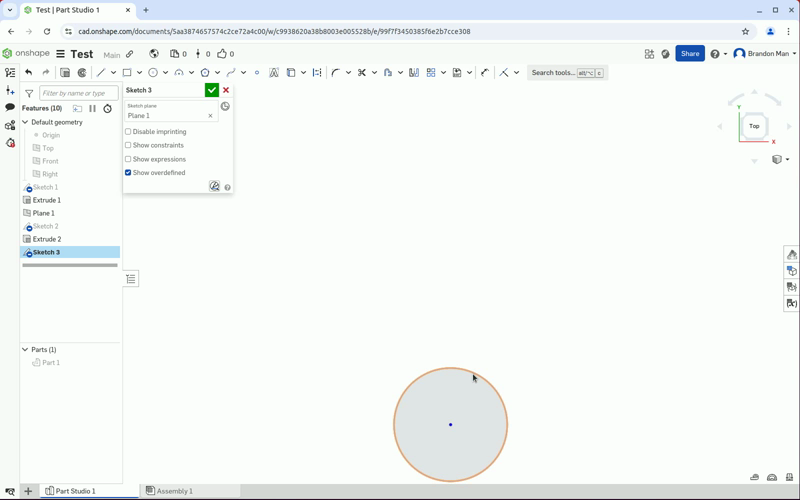
scroll(-6)
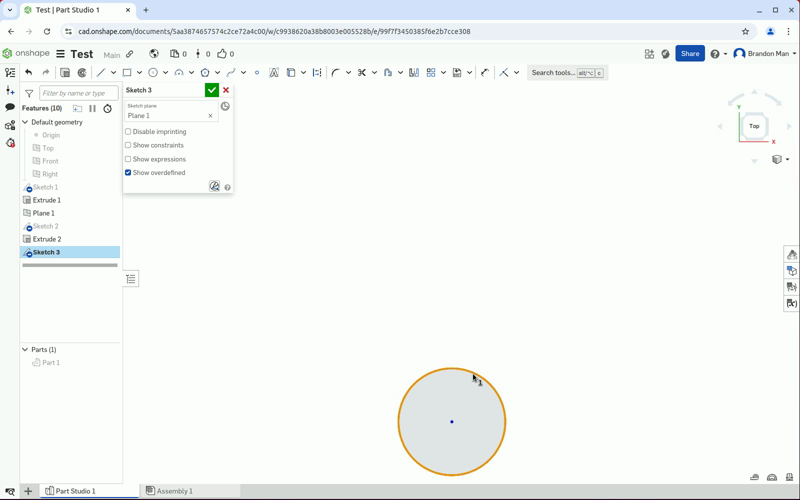
scroll(-6)
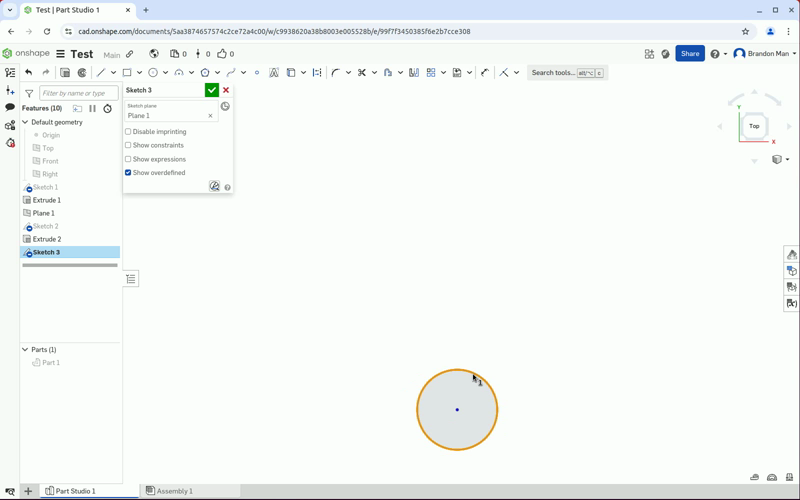
scroll(-6)
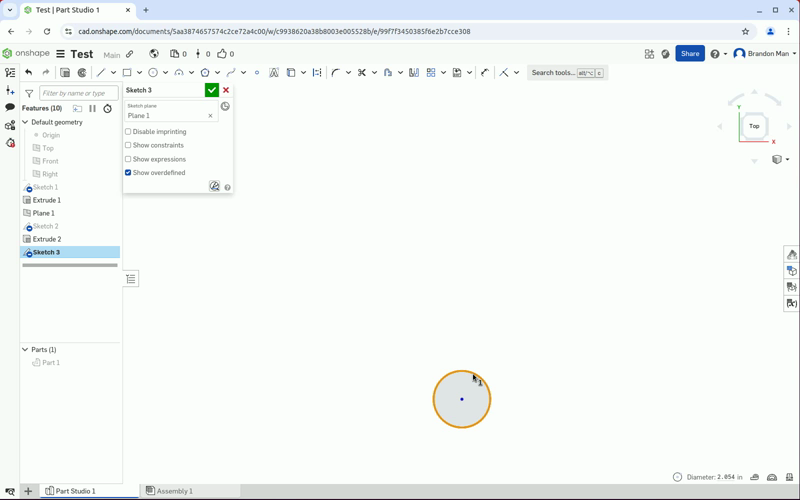
scroll(-6)
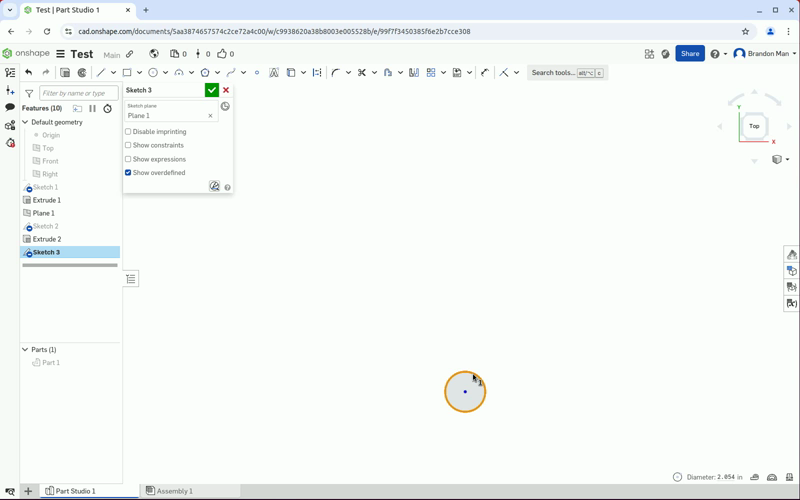
scroll(-6)
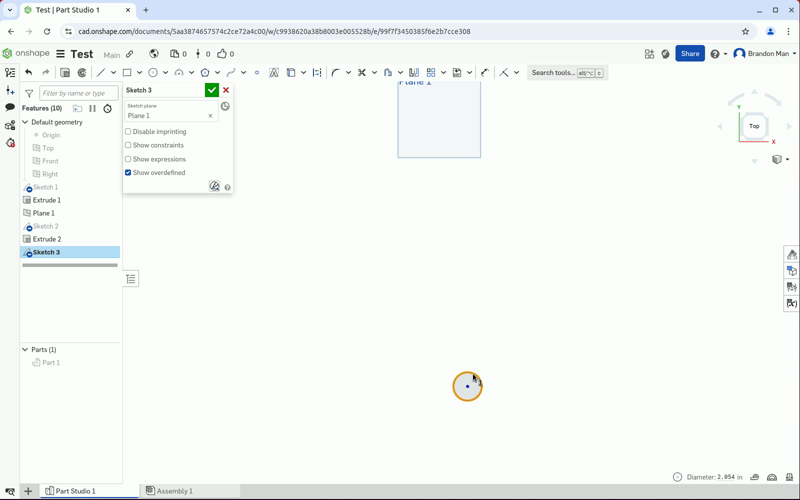
scroll(-6)
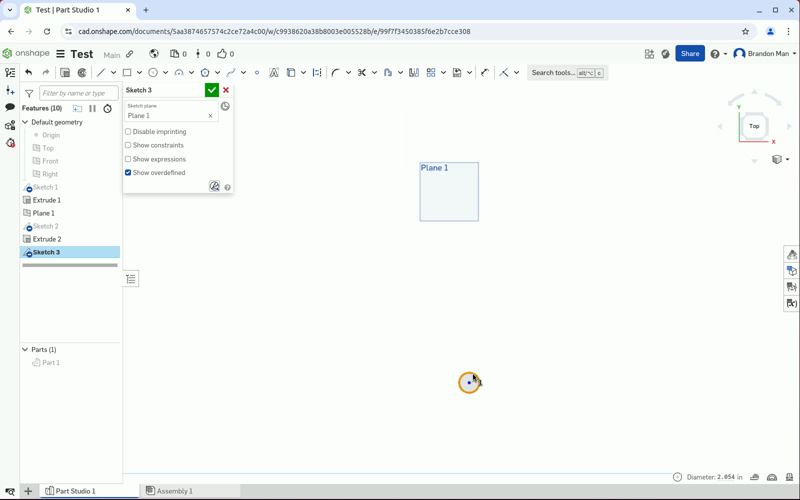
scroll(-6)
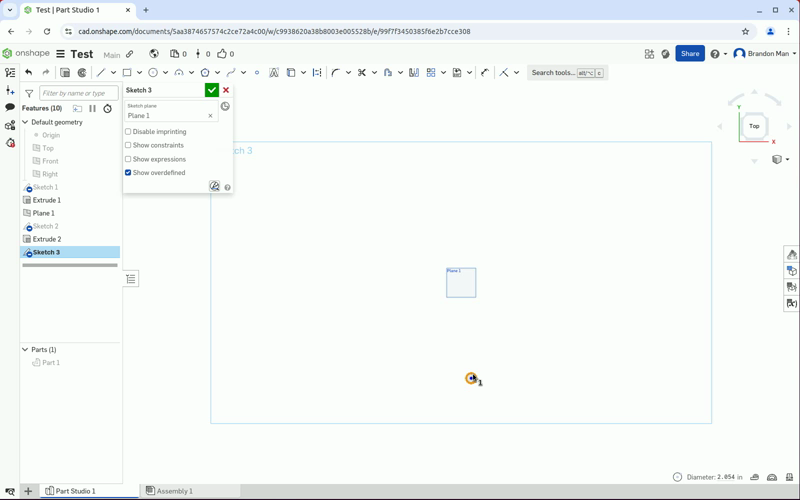
mouse_move(73, 352)
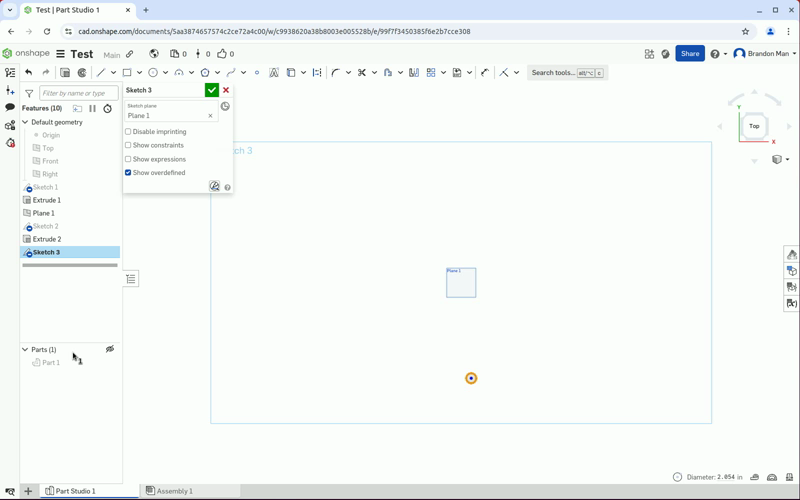
key(shift+y)
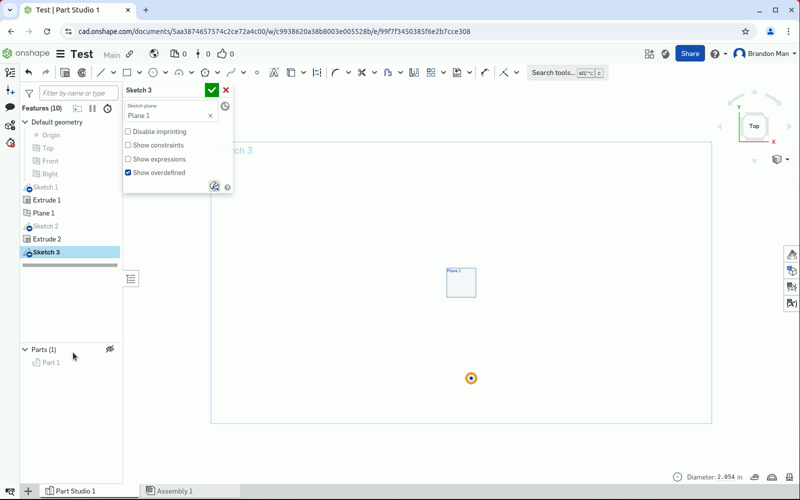
key(shift+e)
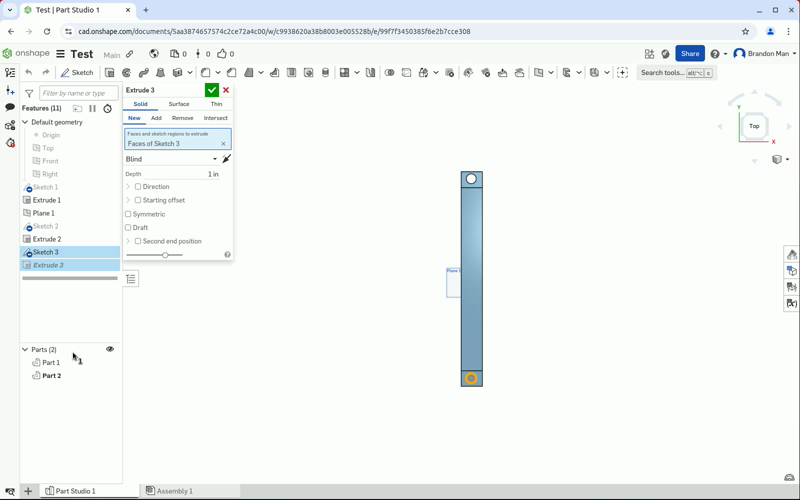
mouse_move(143, 106)
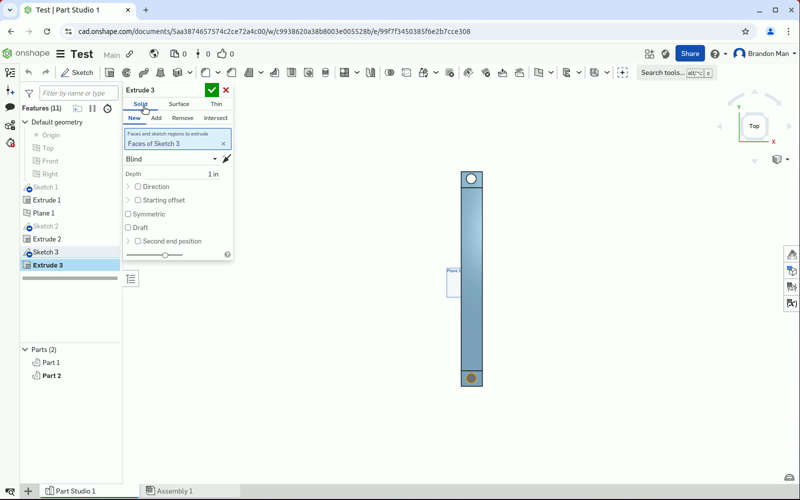
click(143, 106)
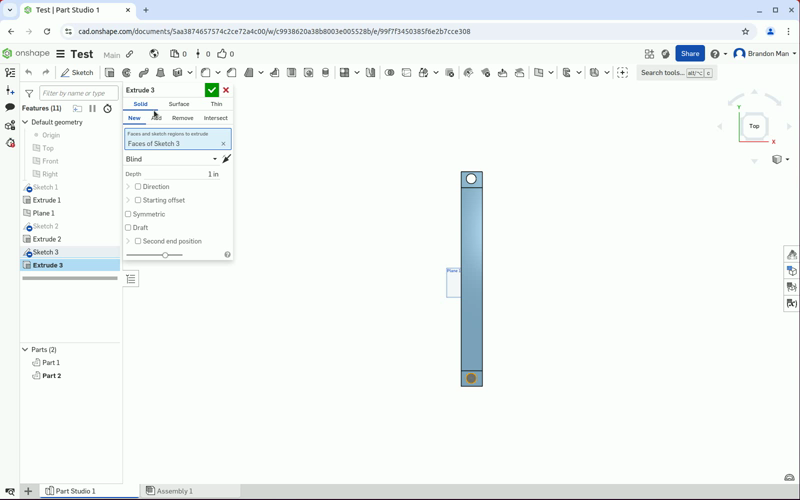
mouse_move(186, 120)
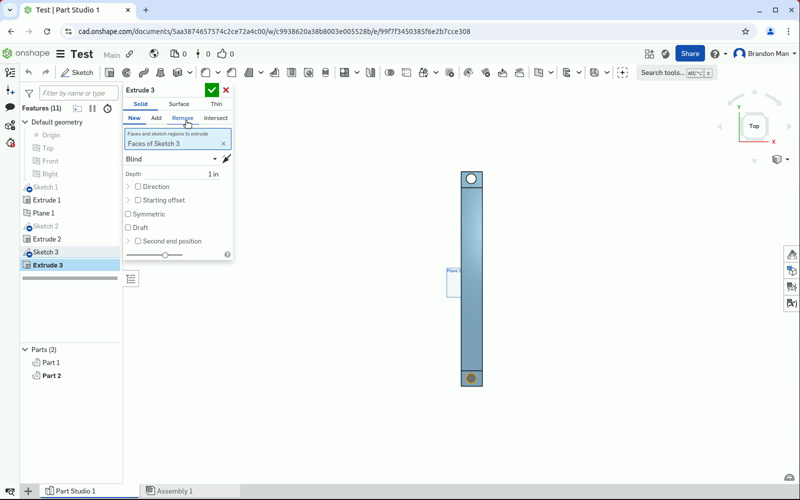
click(186, 120)
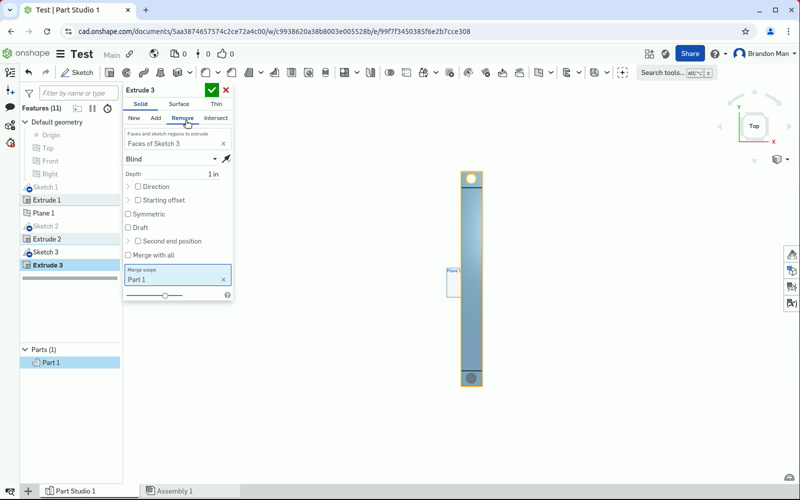
key(tab, 4)
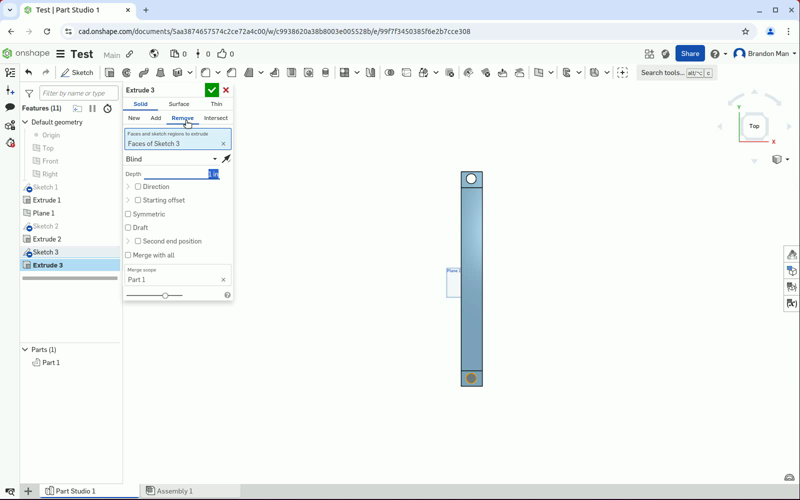
text(10.832)
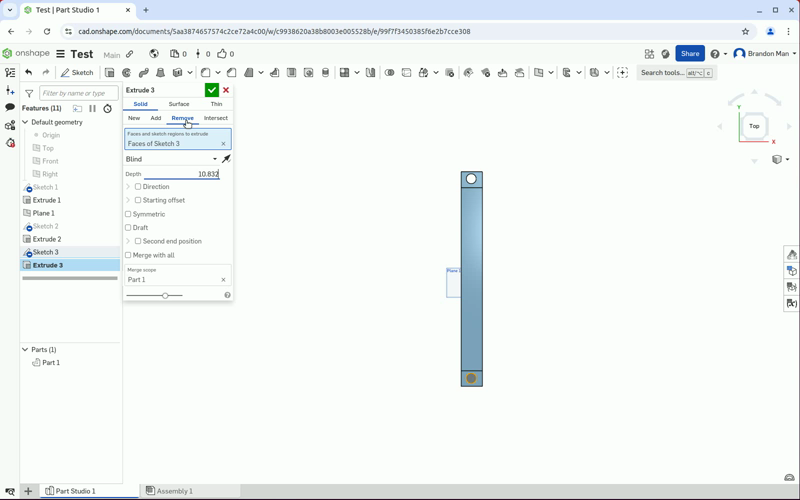
key(tab, 6)
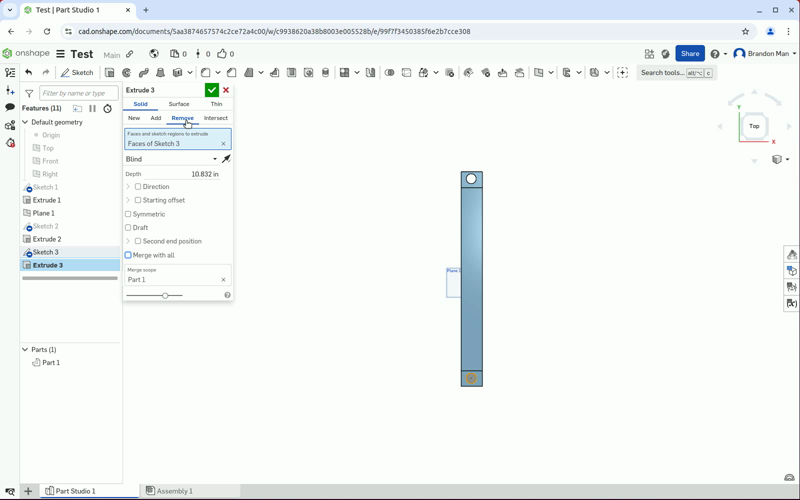
key(space)
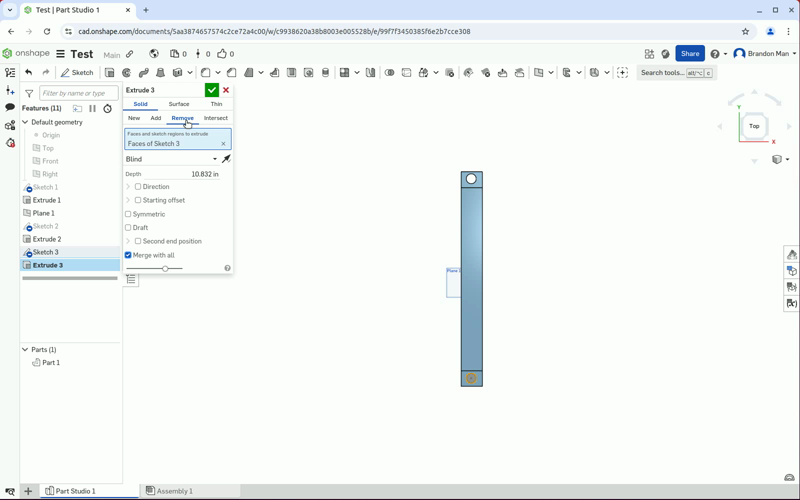
key(enter)
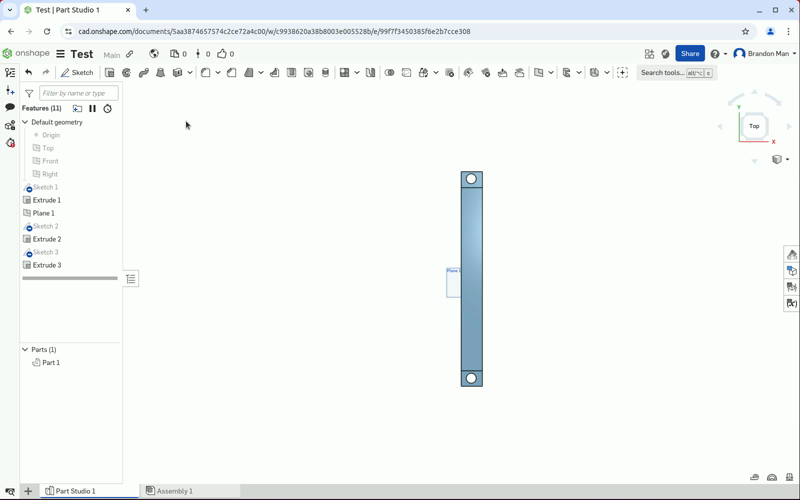
key(shift+h)
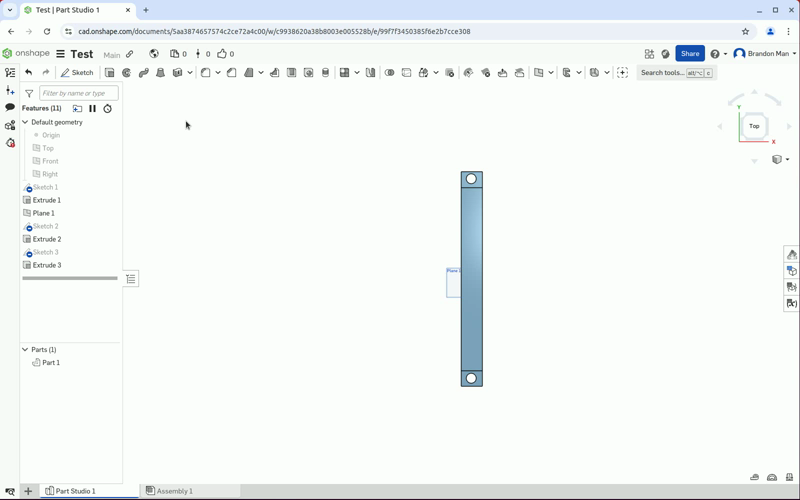
key(shift+h)
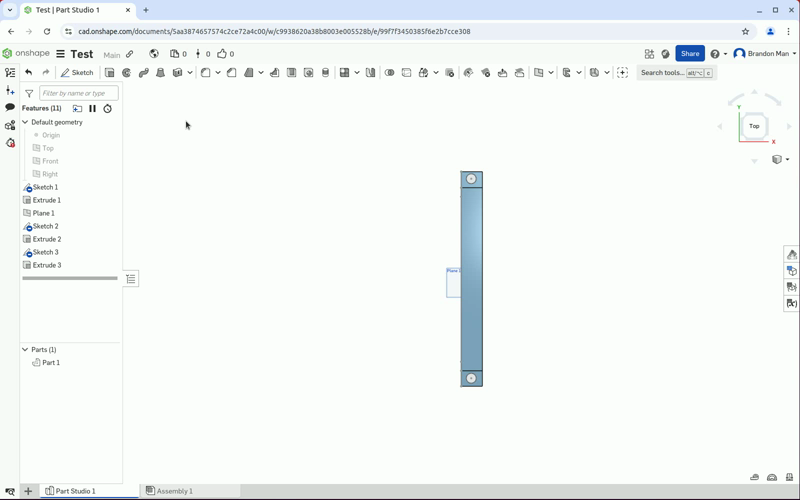
key(shift+7)
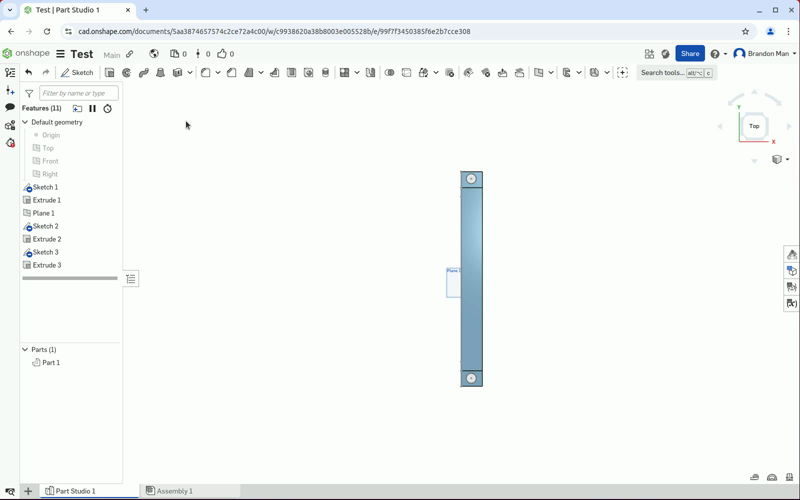
key(up, 3)
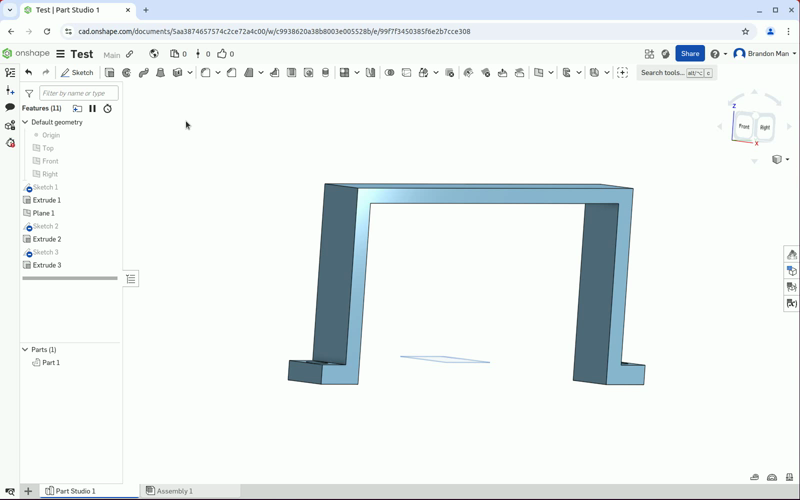
key(left, 3)
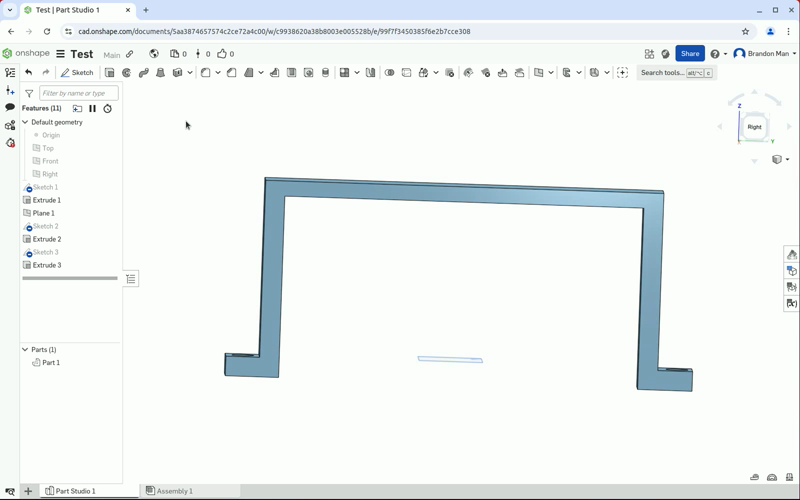
key(right, 3)
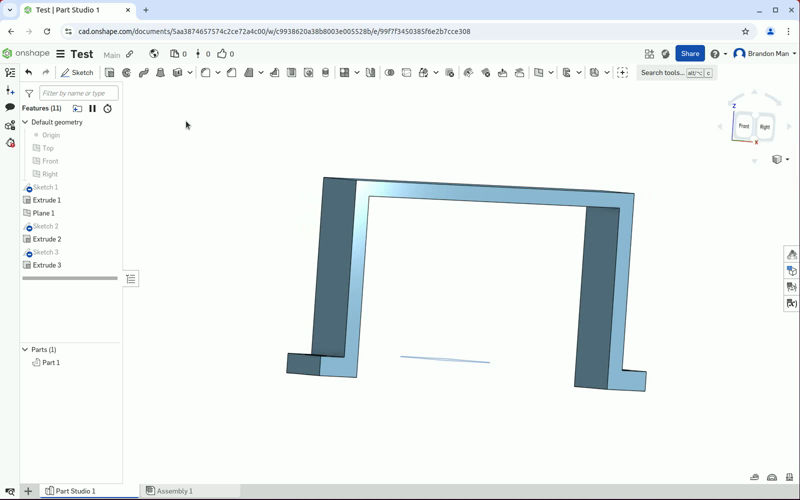
key(down, 3)
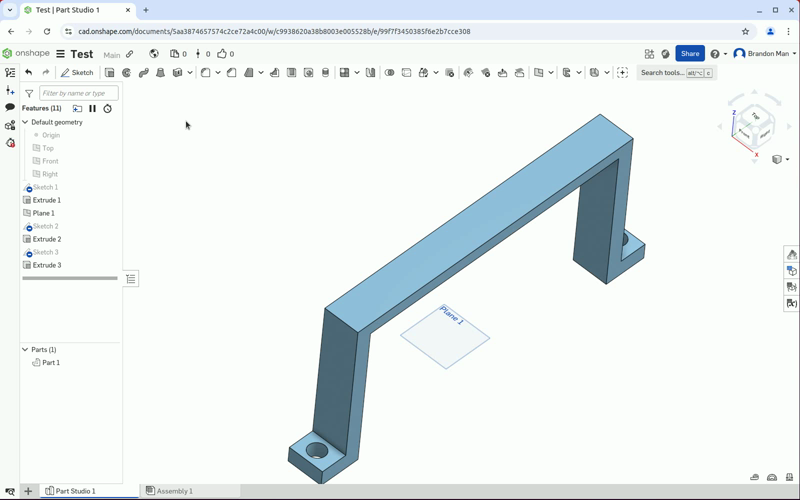
mouse_move(73, 189)
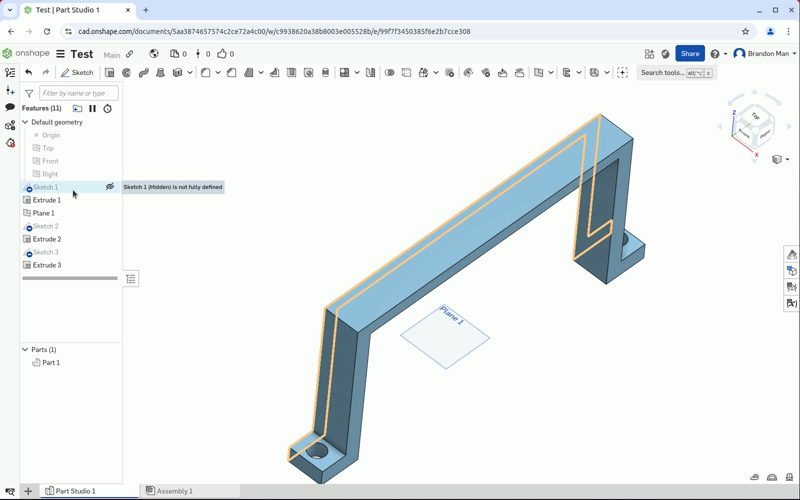
click(73, 189)